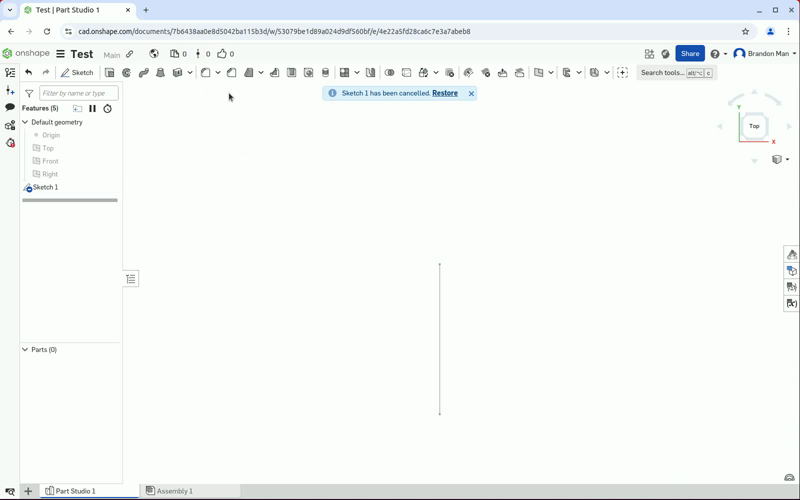
key(shift+h)
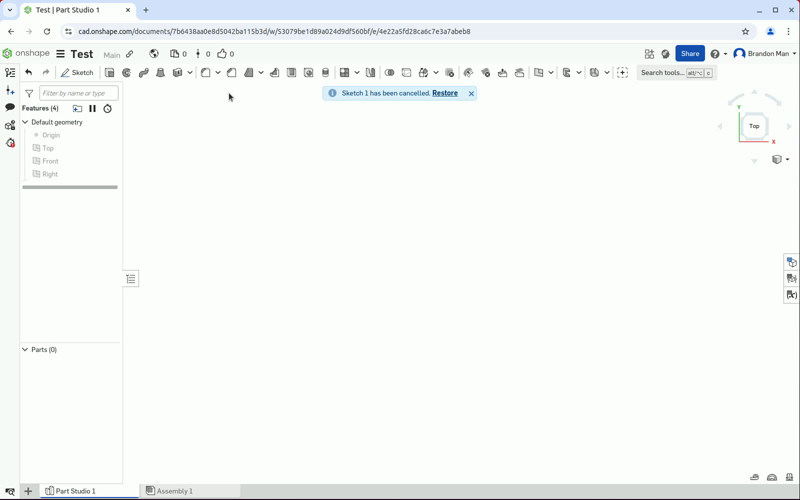
mouse_move(73, 352)
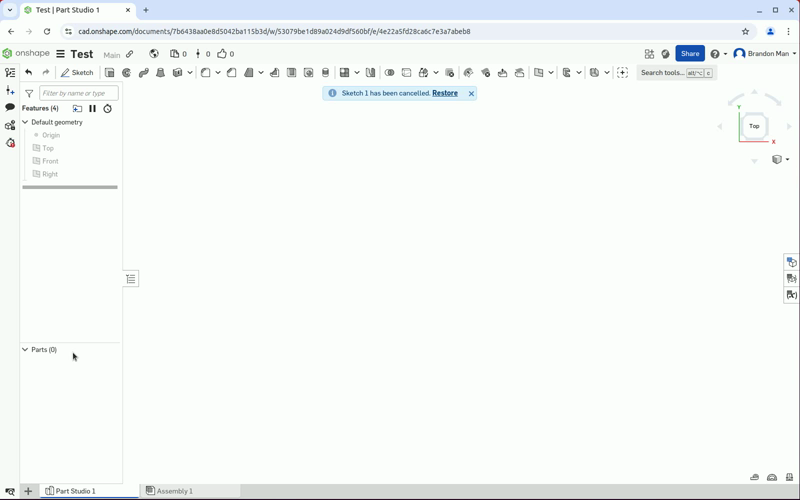
key(y)
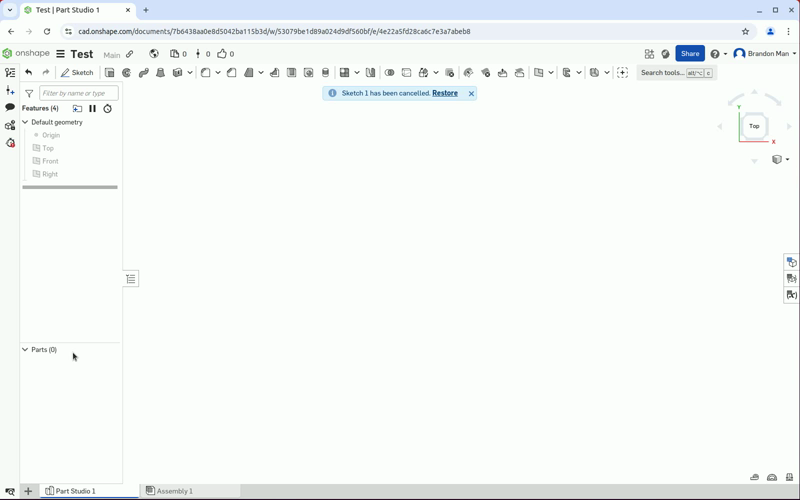
key(shift+p)
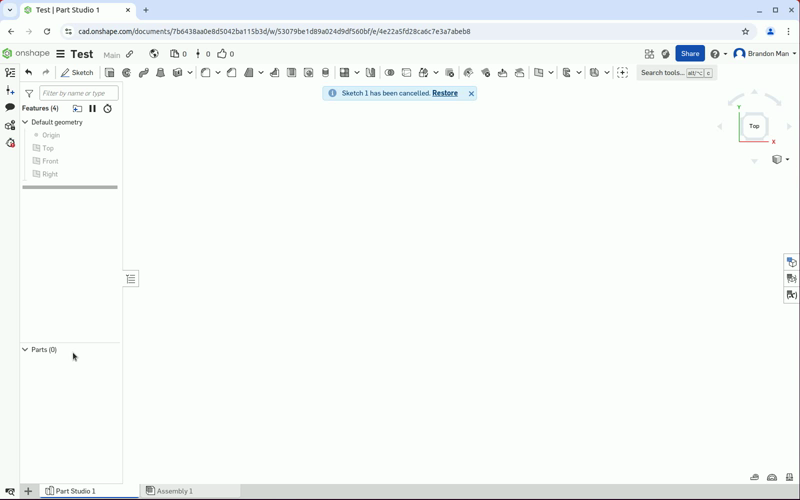
key(space)
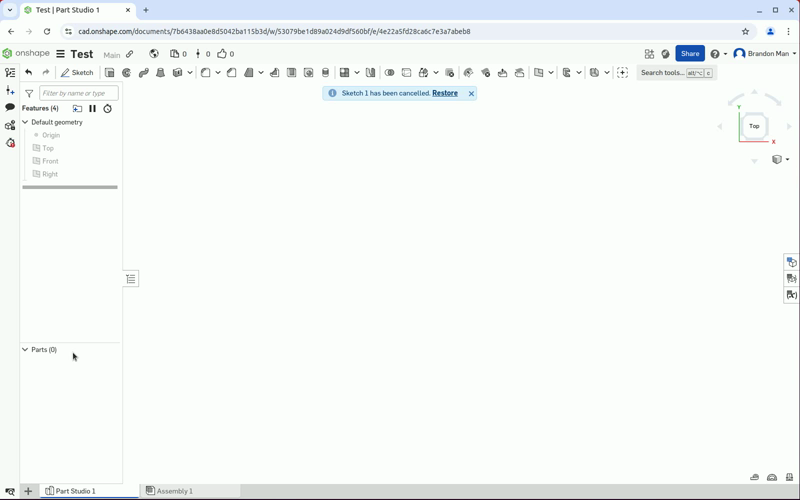
key_down(shift)
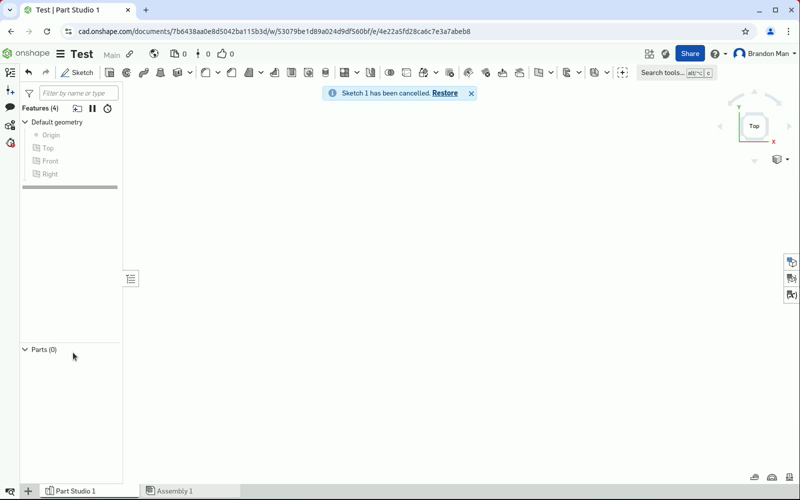
key(up)
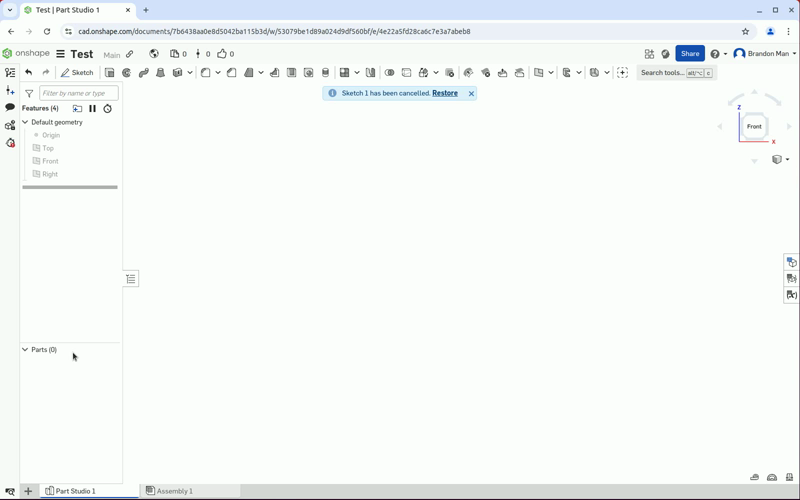
key_up(shift)
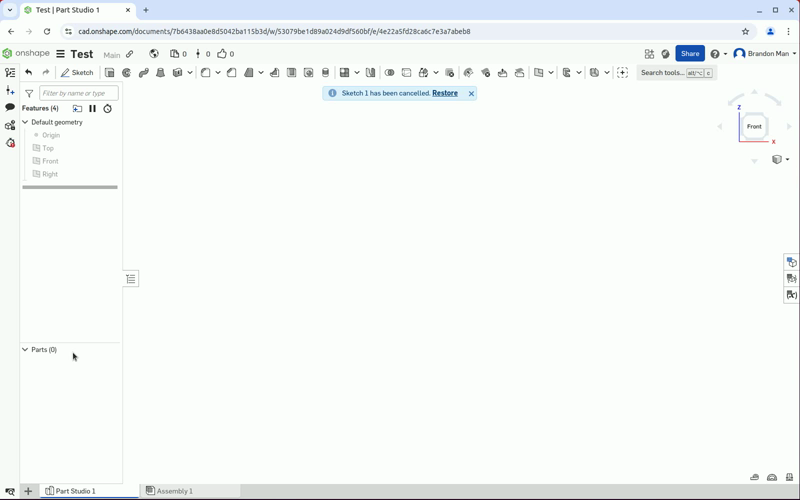
mouse_move(73, 352)
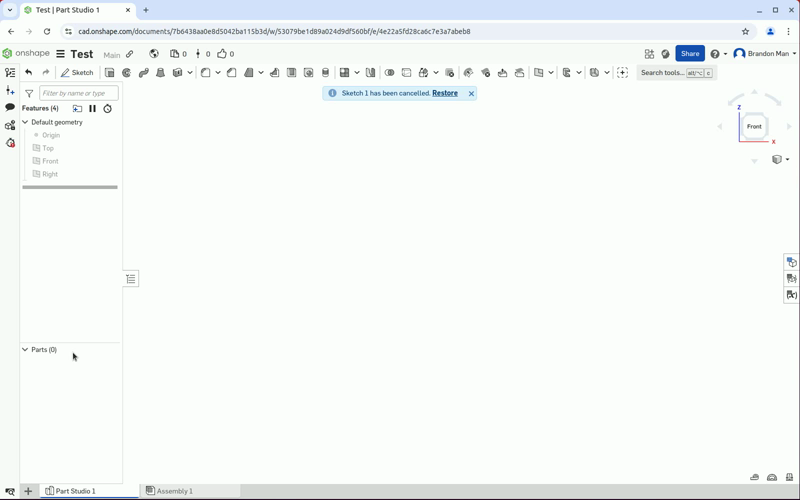
key(shift+y)
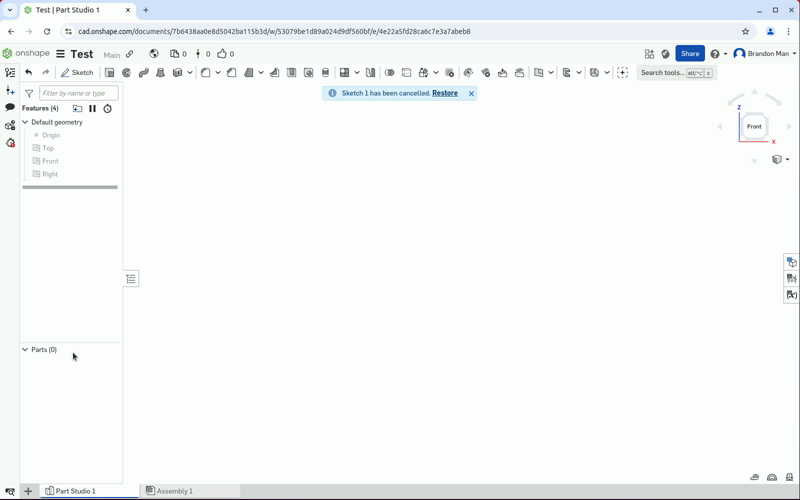
key(shift+s)
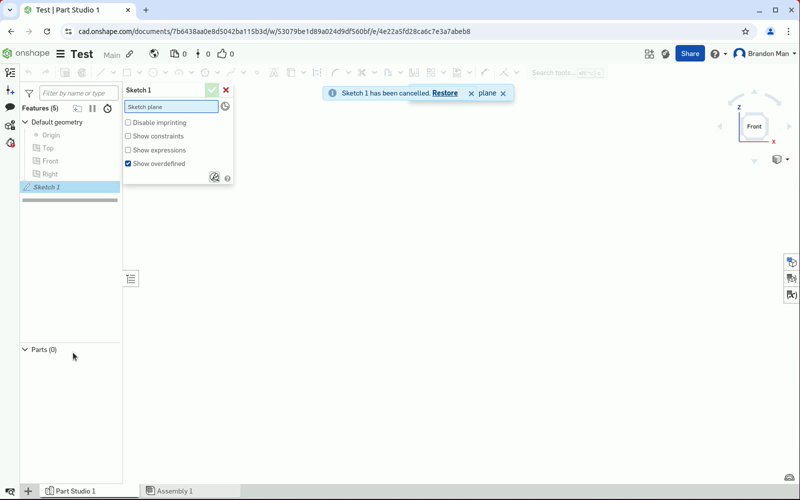
mouse_move(73, 163)
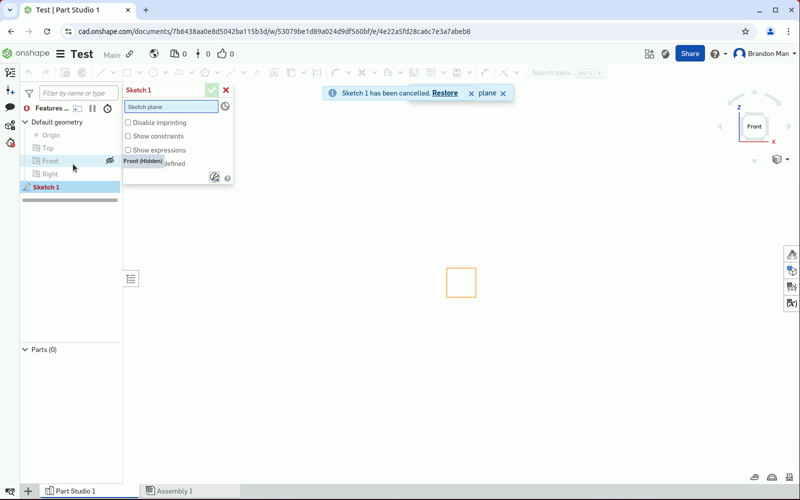
click(73, 163)
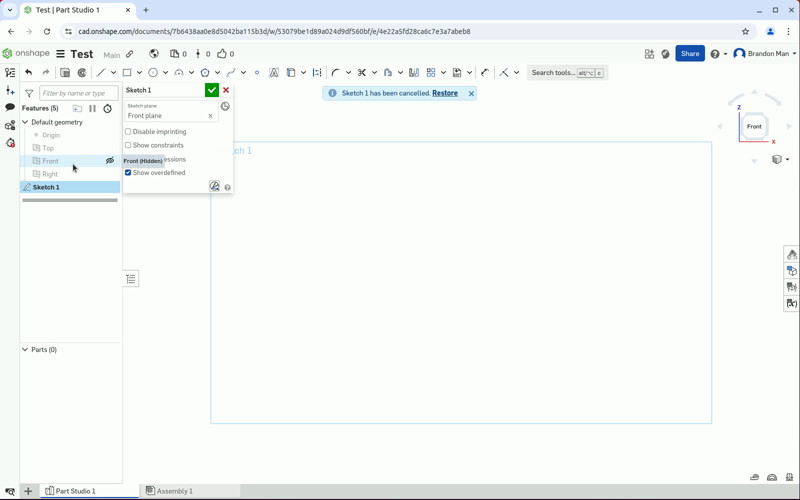
mouse_move(73, 352)
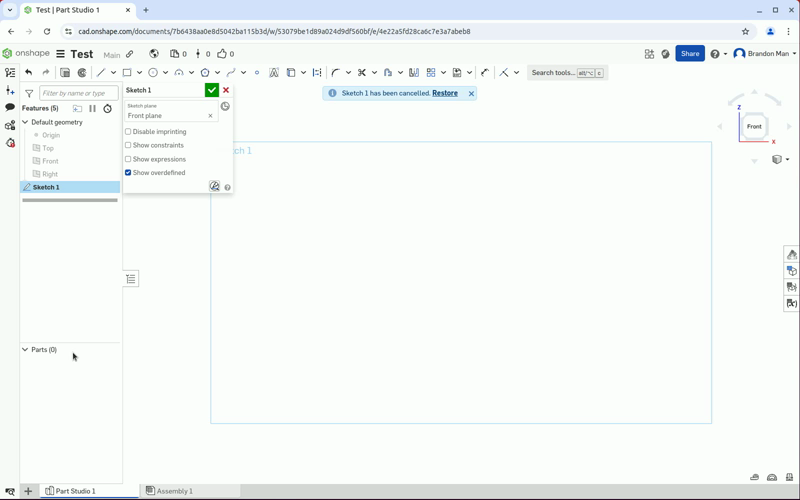
key(y)
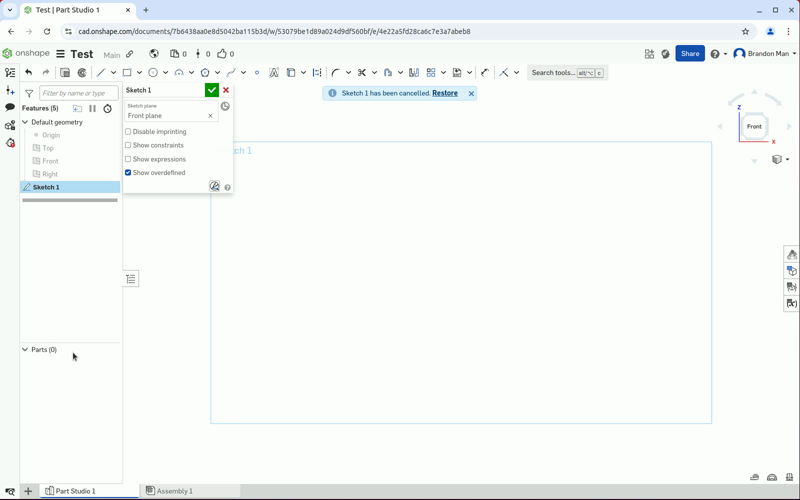
key(l)
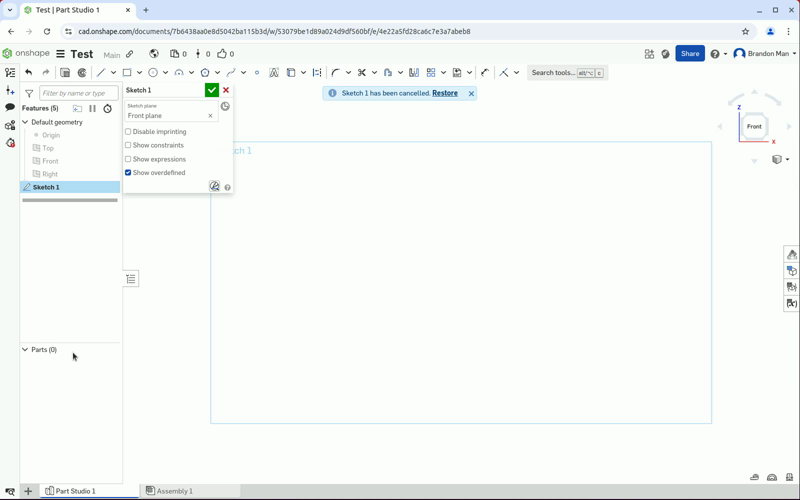
key_down(shift)
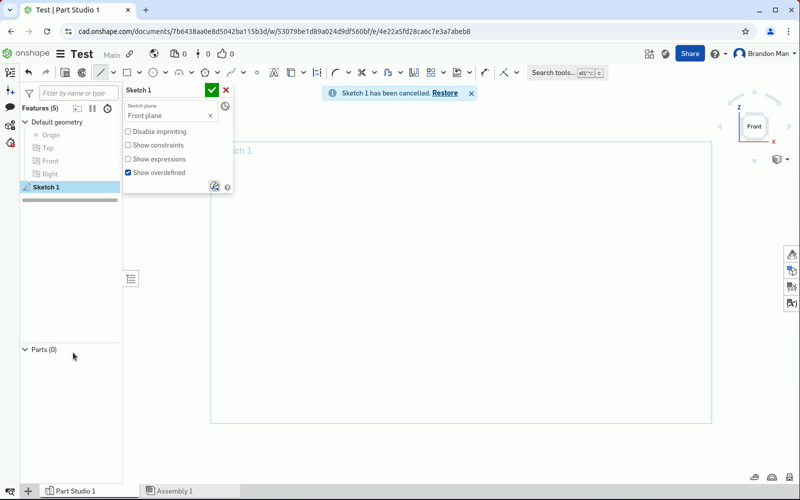
mouse_move(449, 301)
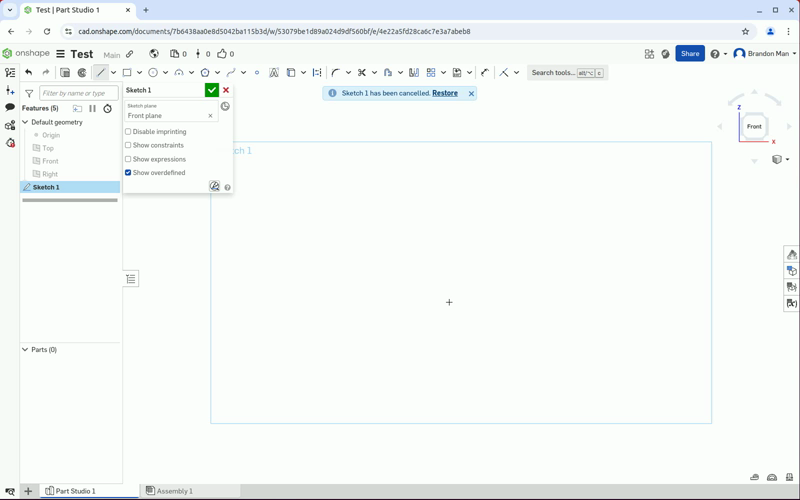
click(449, 301)
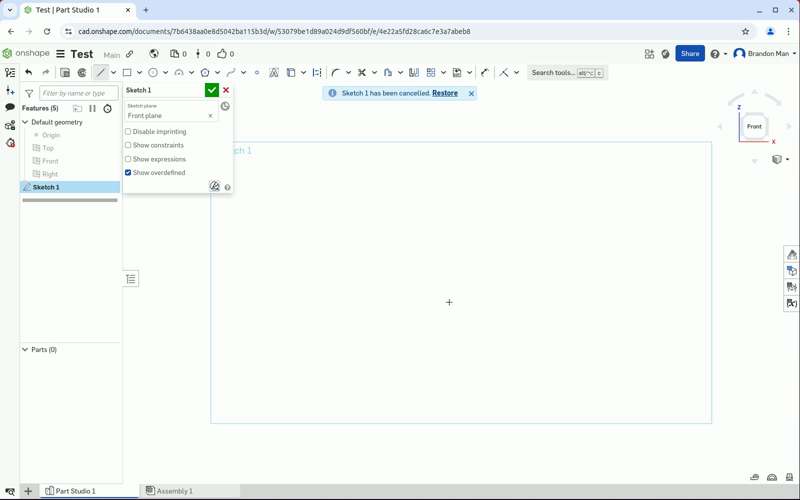
key_up(shift)
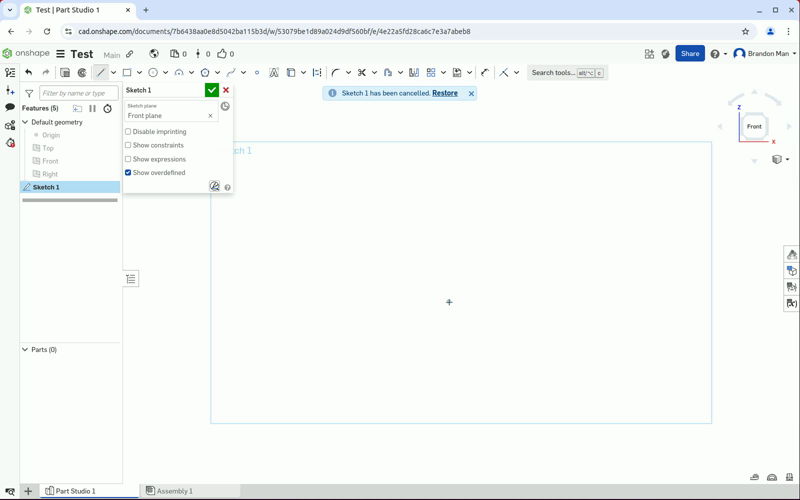
key_down(shift)
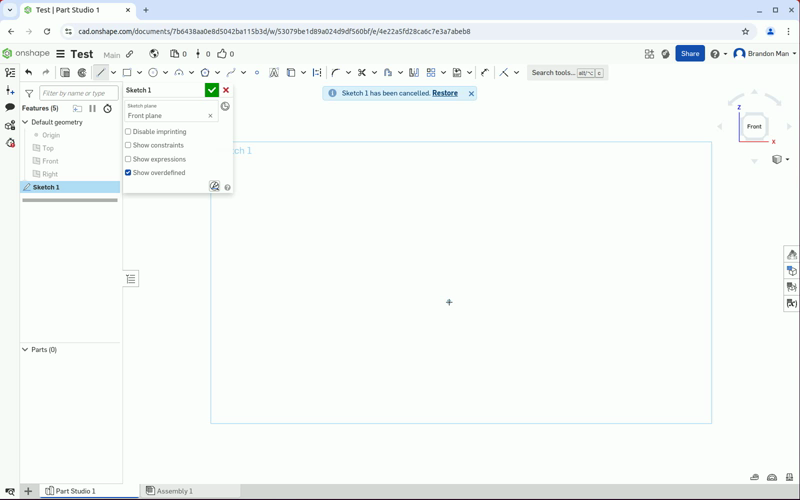
mouse_move(479, 301)
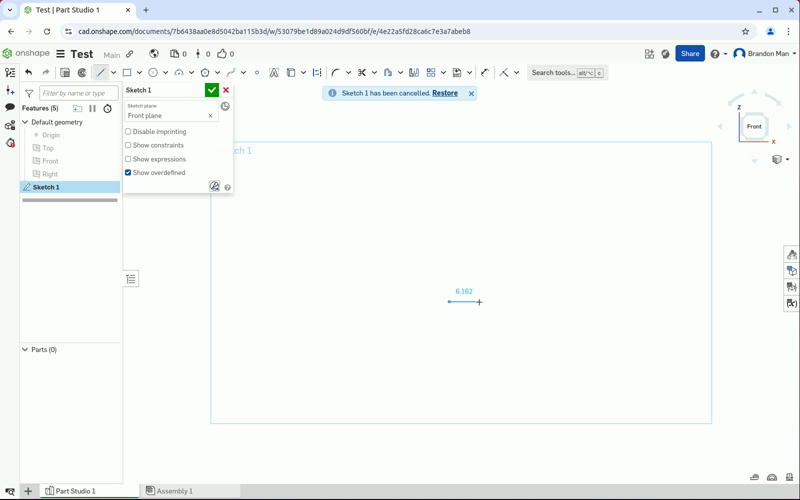
mouse_move(473, 301)
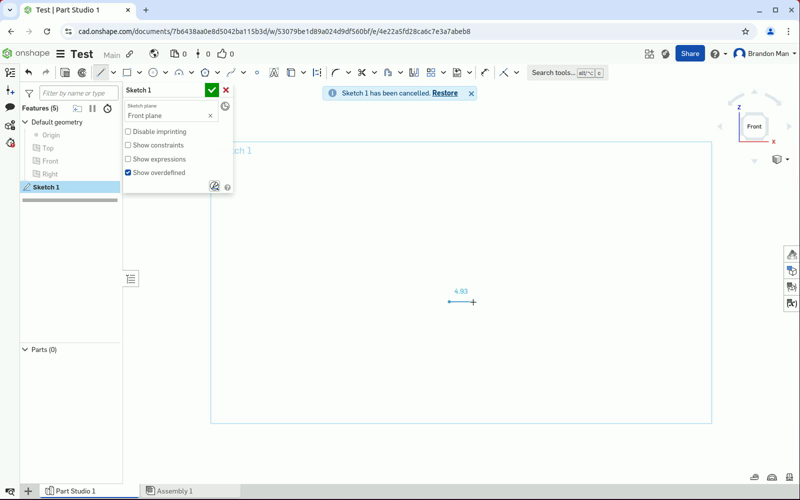
click(473, 301)
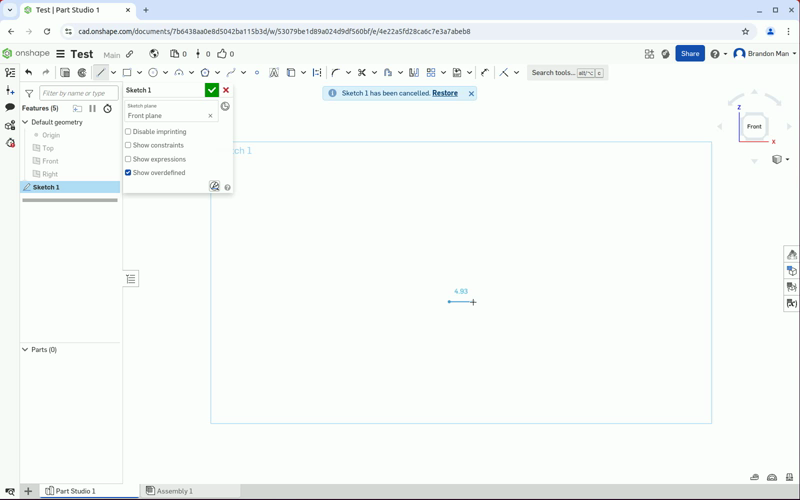
key_up(shift)
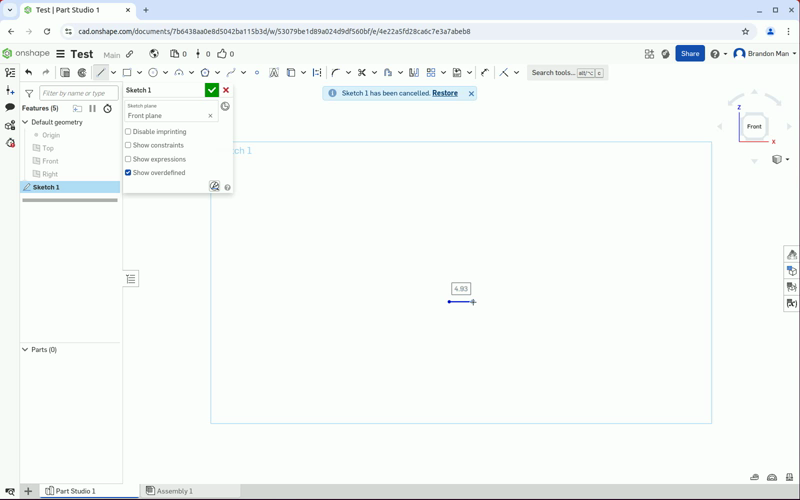
key_down(shift)
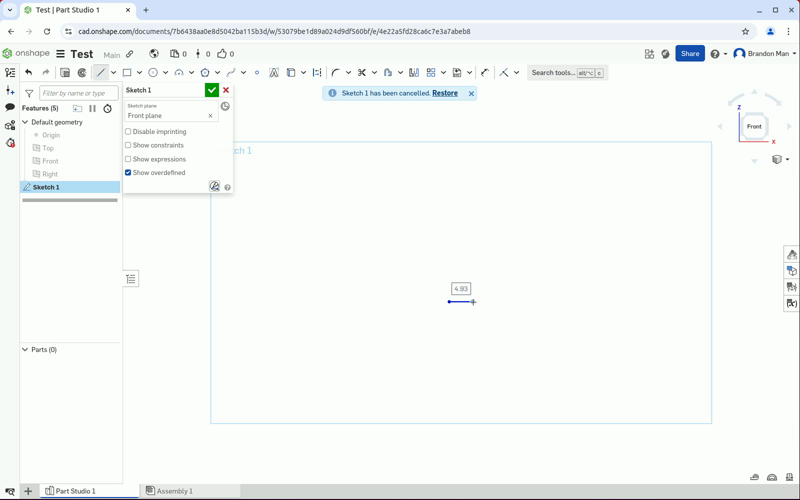
mouse_move(503, 301)
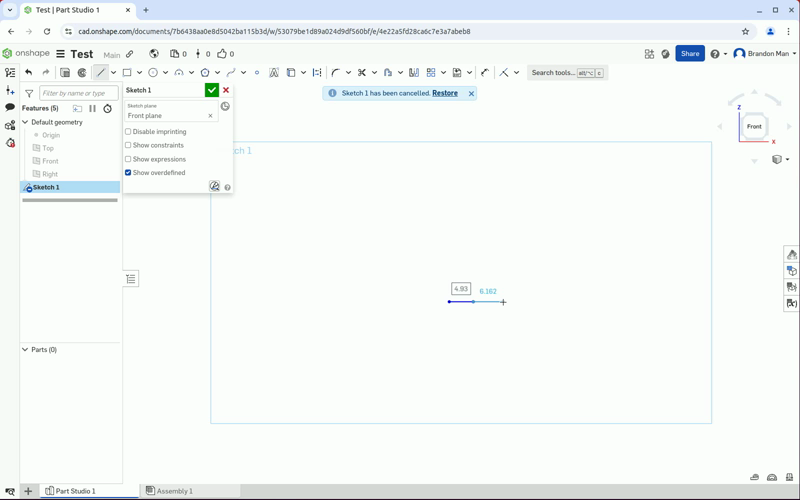
mouse_move(473, 281)
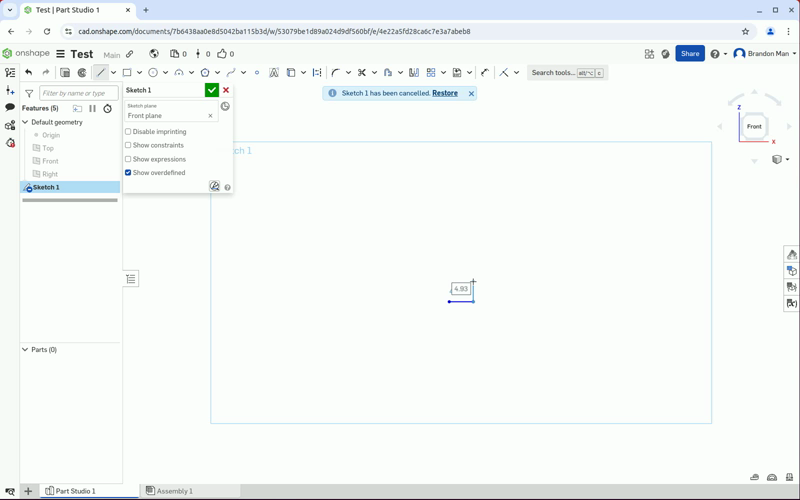
click(473, 281)
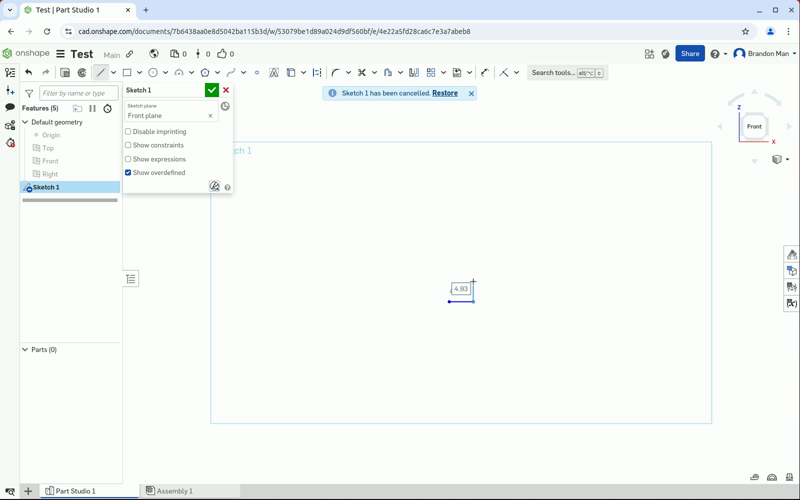
key_up(shift)
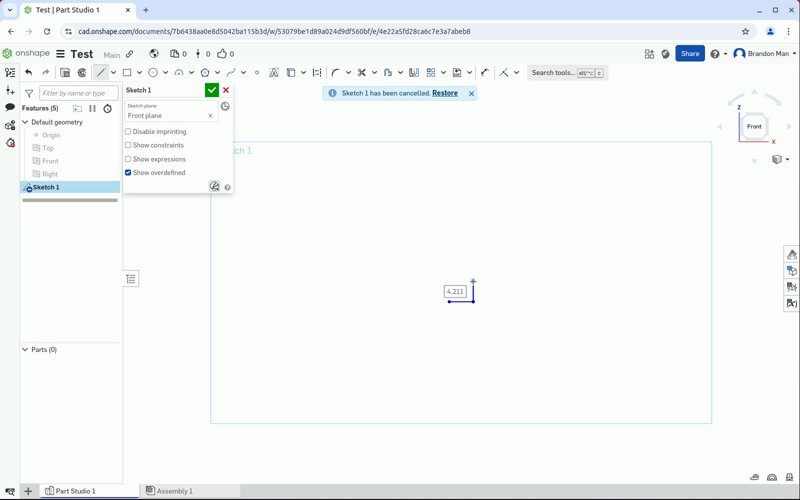
key_down(shift)
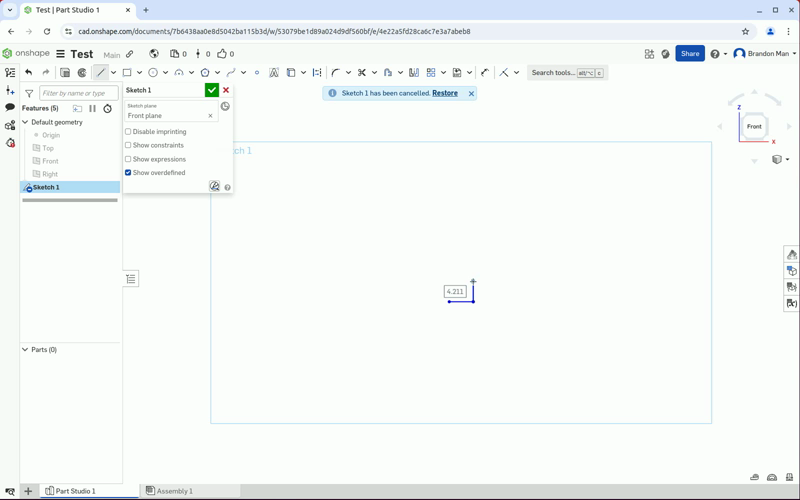
mouse_move(503, 281)
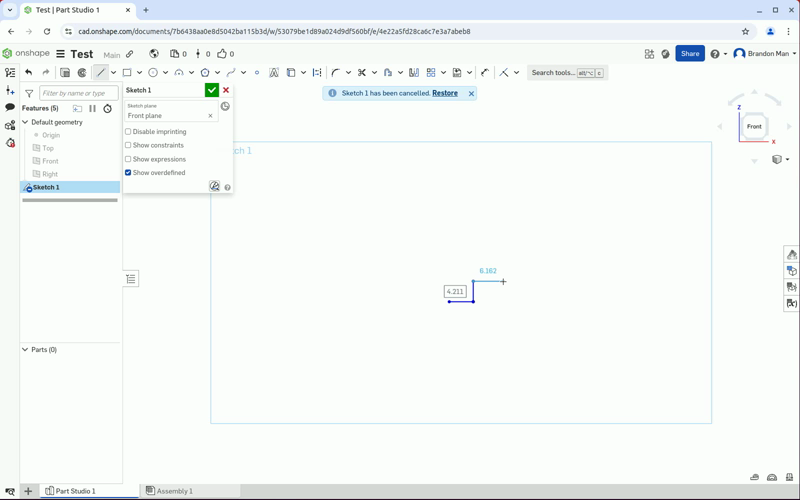
mouse_move(449, 281)
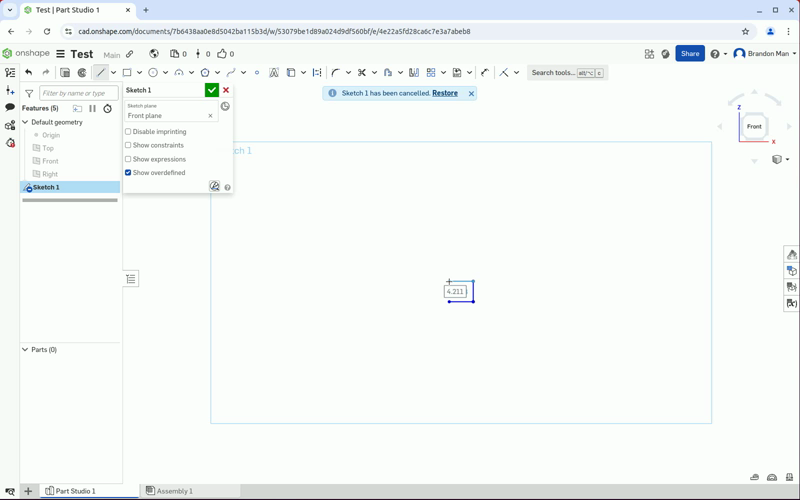
click(449, 281)
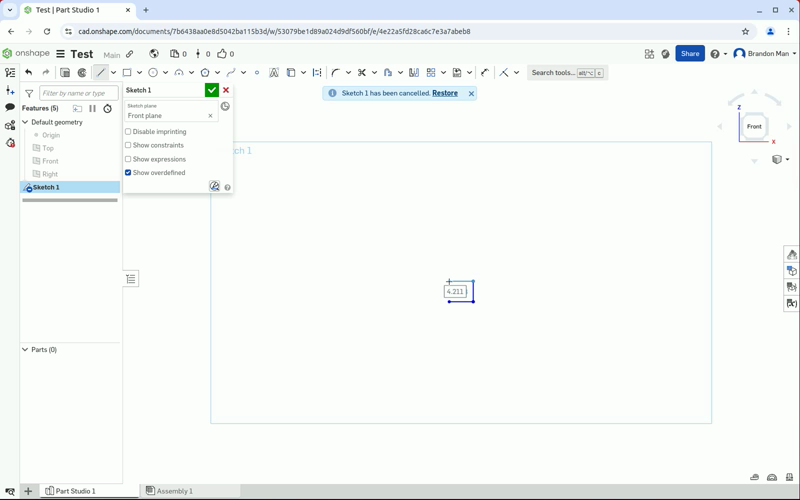
key_up(shift)
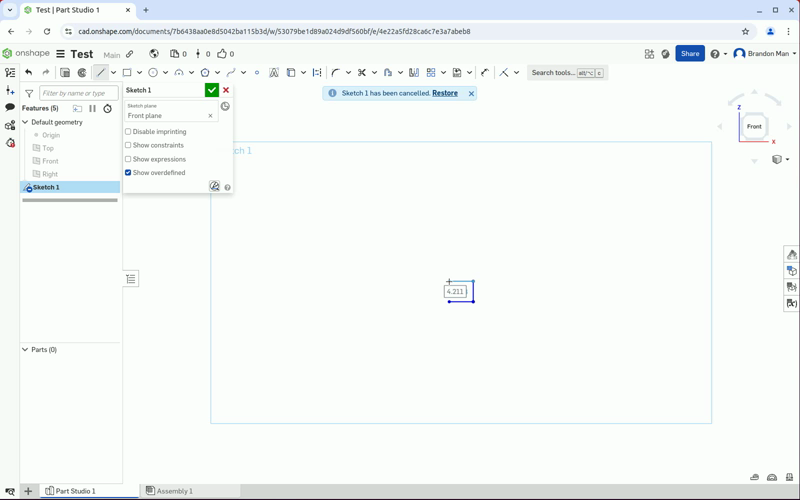
mouse_move(479, 281)
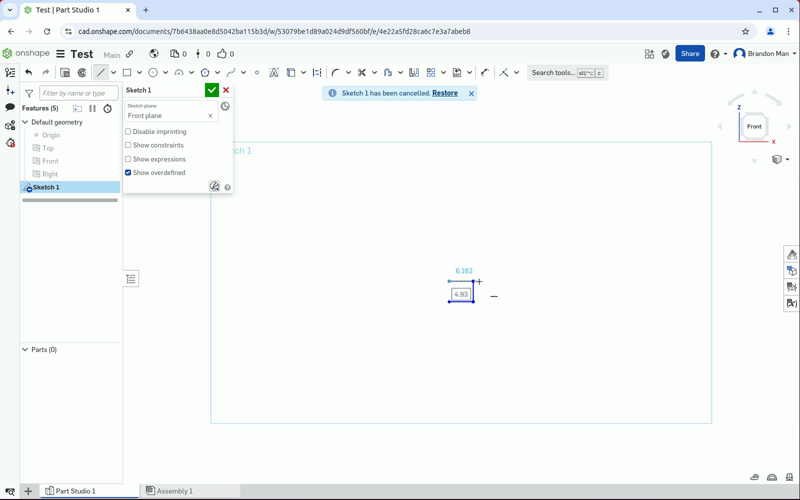
key_down(shift)
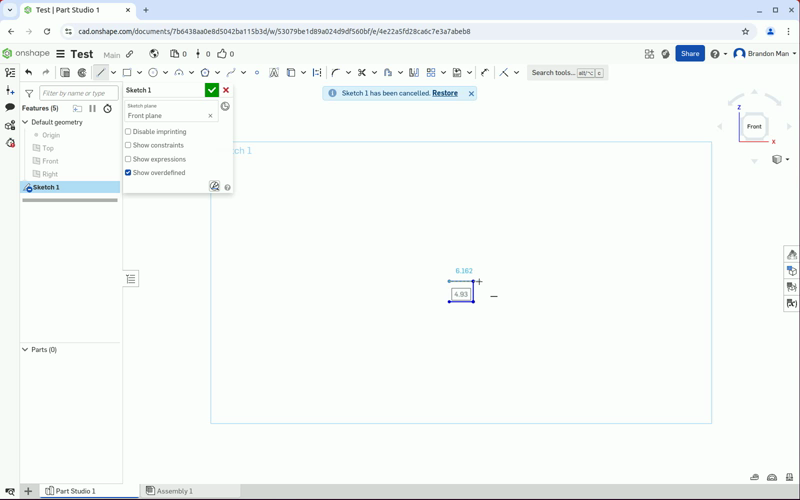
mouse_move(449, 301)
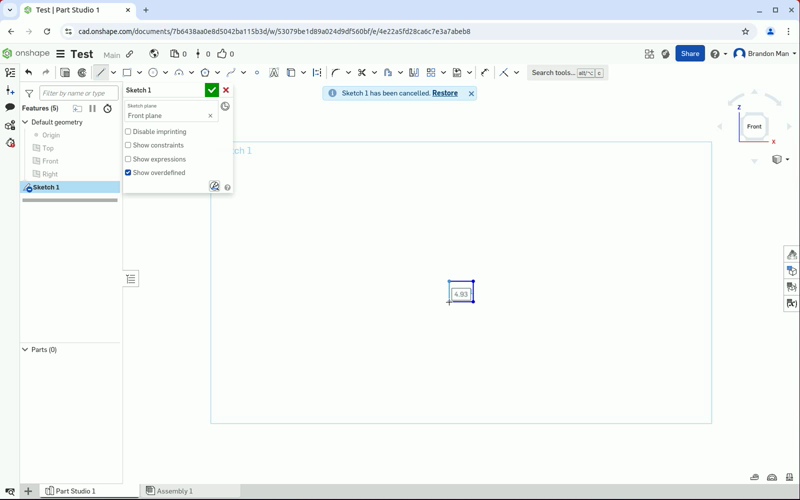
key_up(shift)
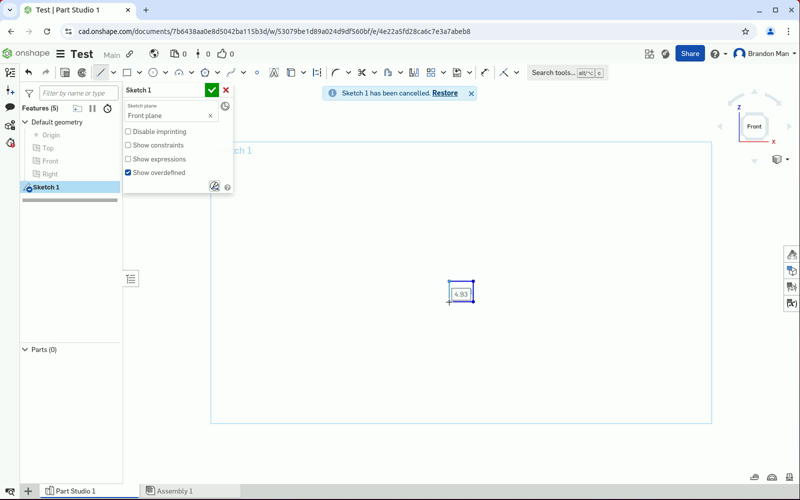
click(449, 301)
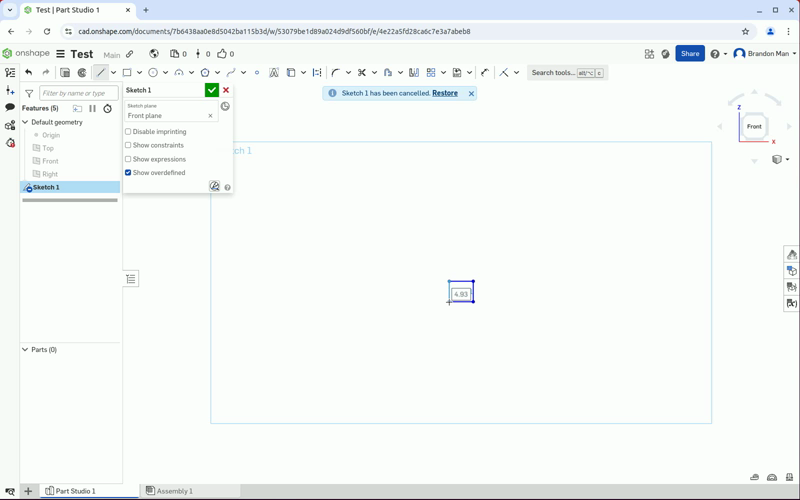
key(esc)
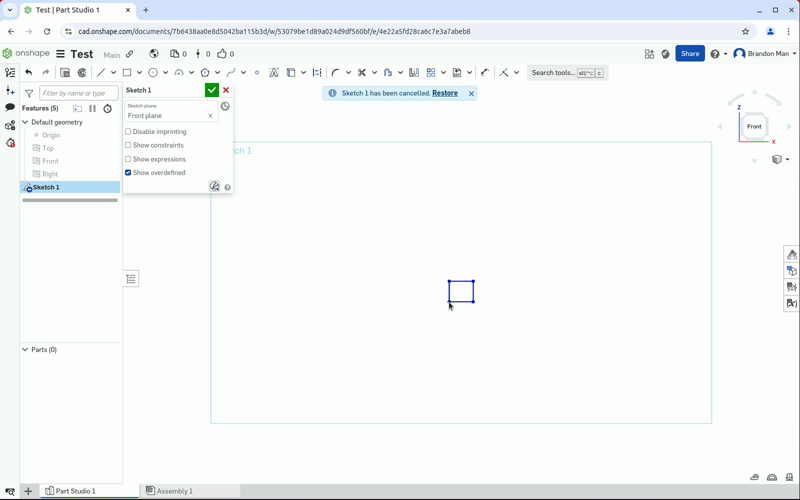
mouse_move(470, 289)
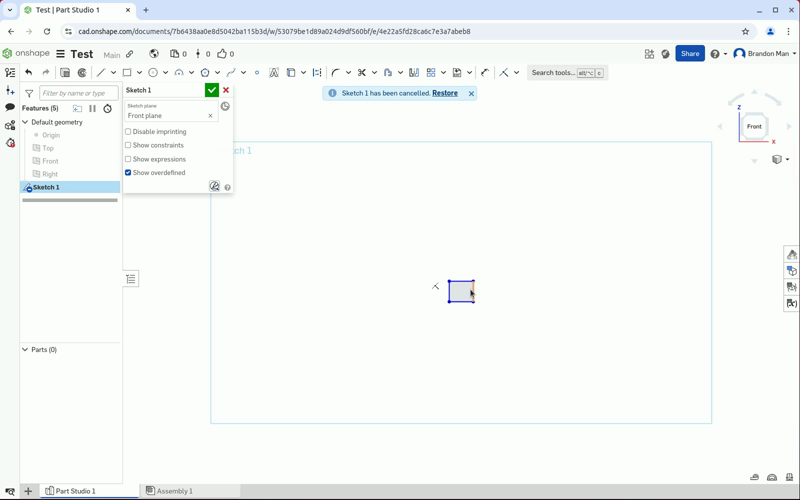
scroll(6)
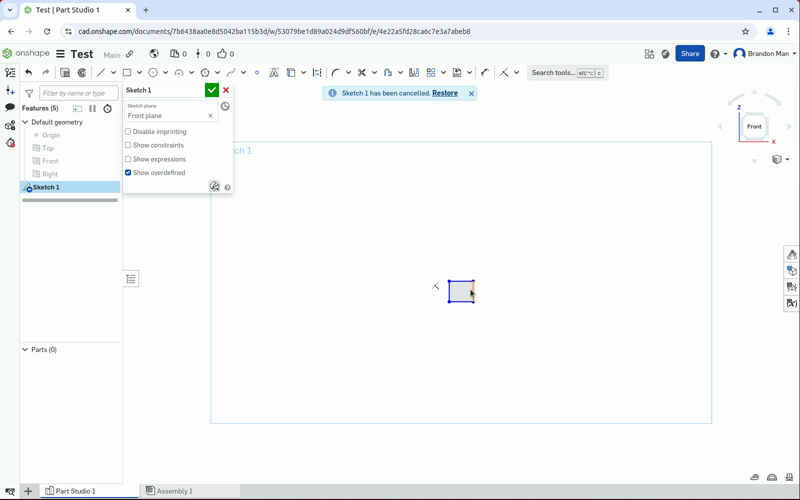
scroll(6)
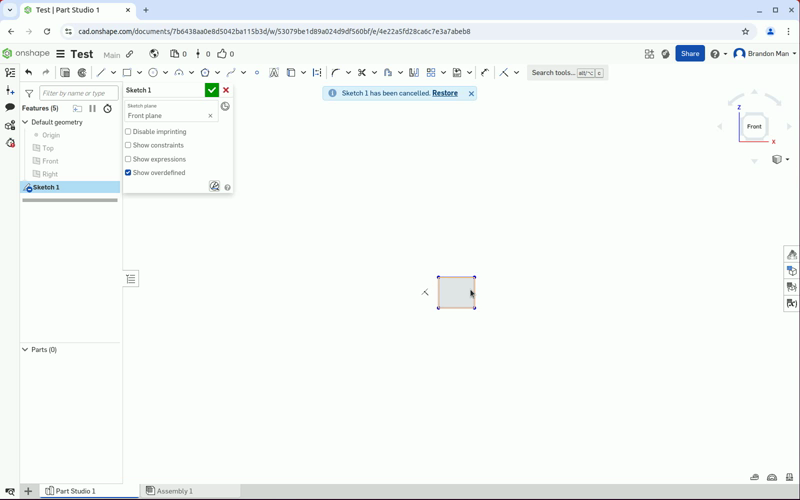
scroll(6)
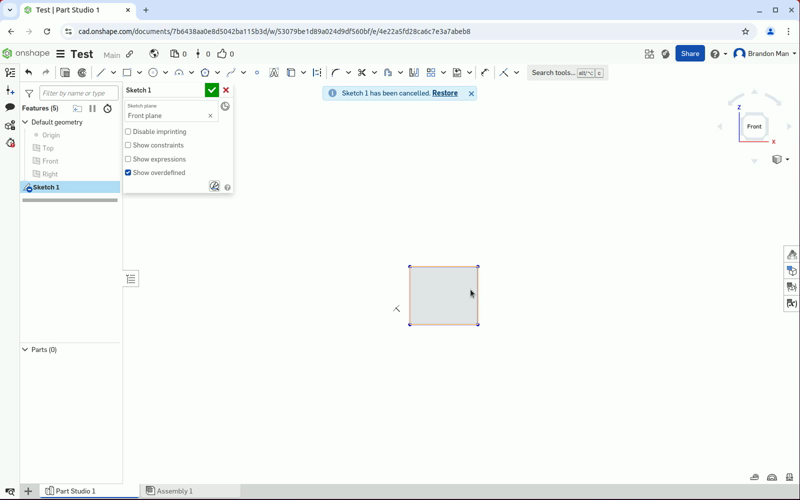
scroll(6)
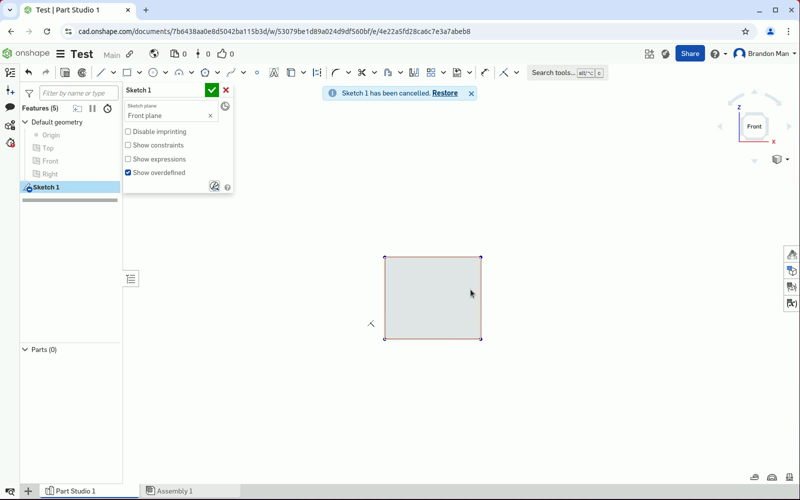
scroll(6)
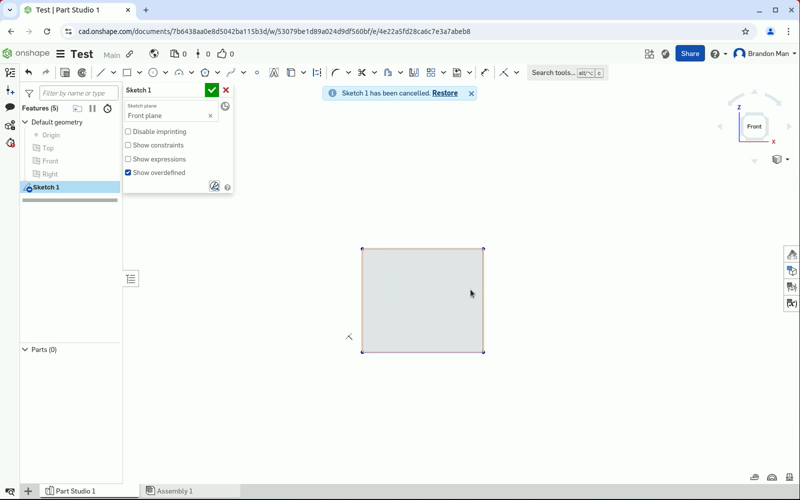
scroll(6)
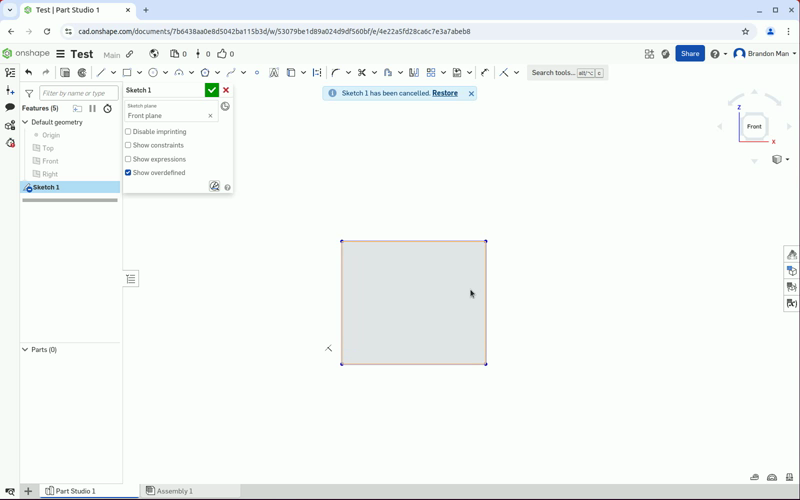
scroll(6)
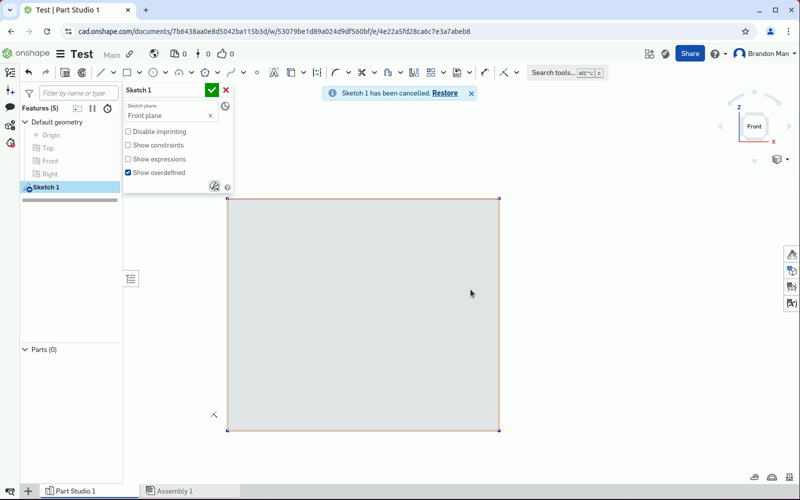
click(470, 289)
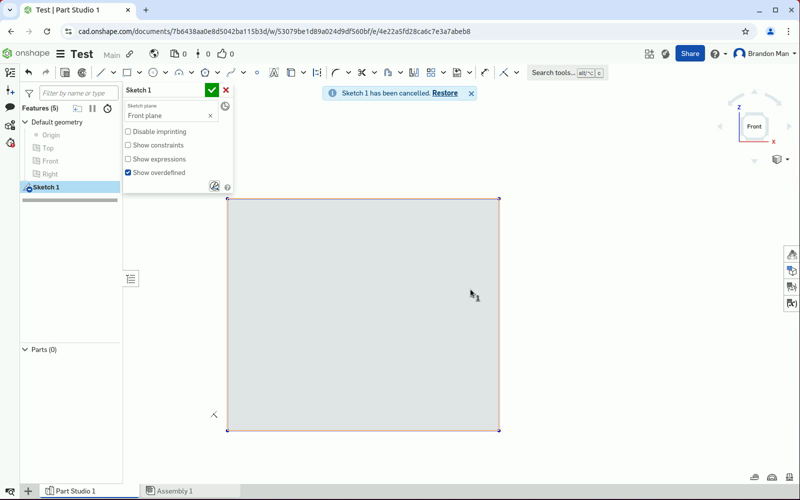
scroll(-6)
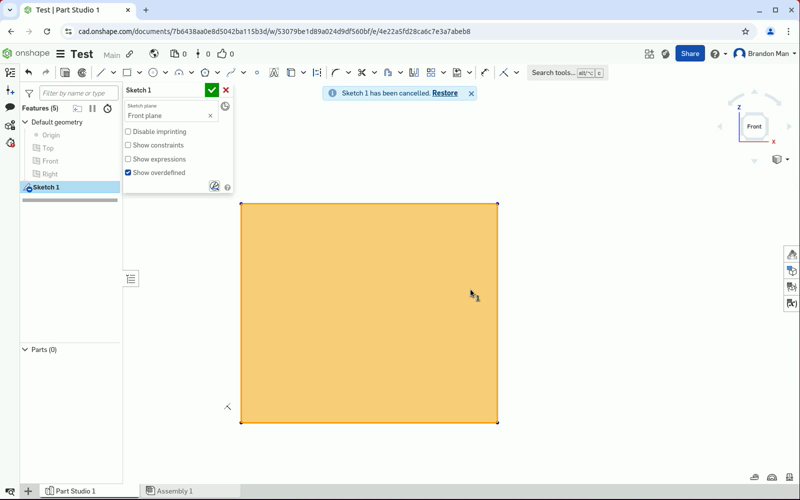
scroll(-6)
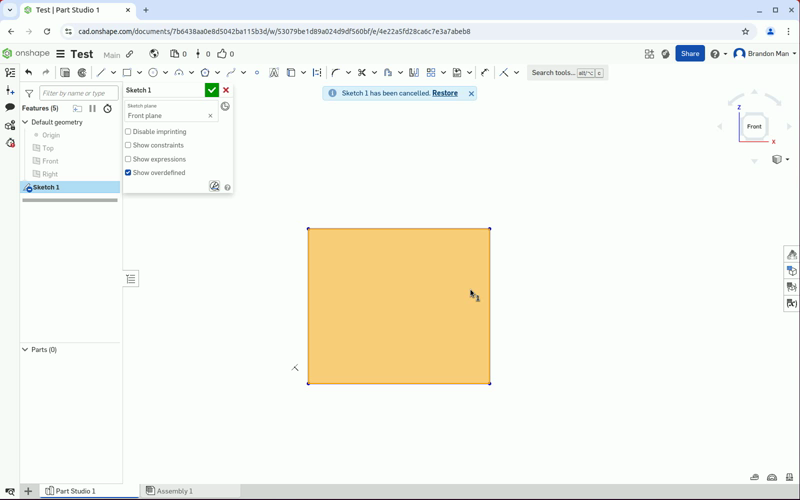
scroll(-6)
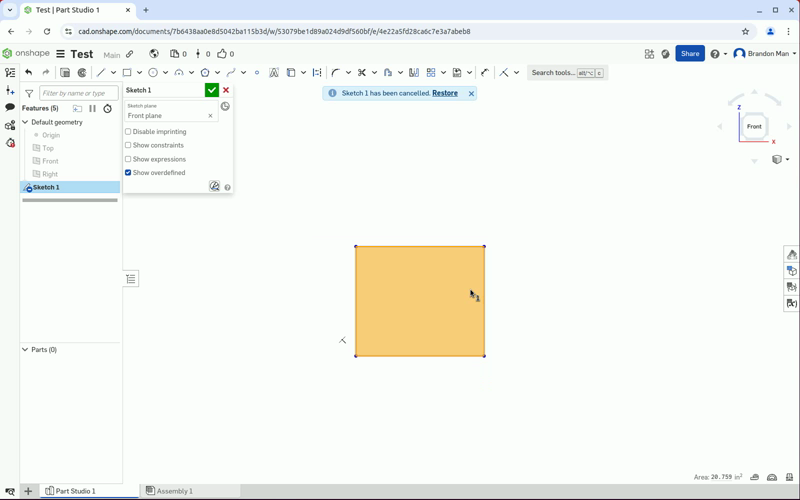
scroll(-6)
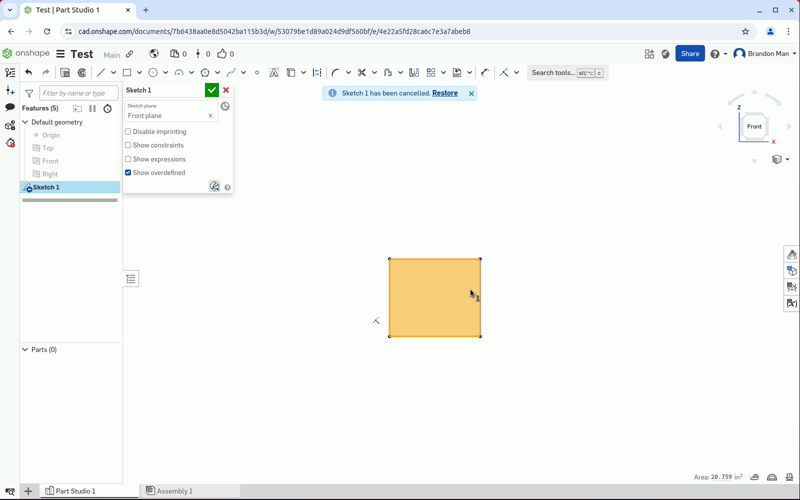
scroll(-6)
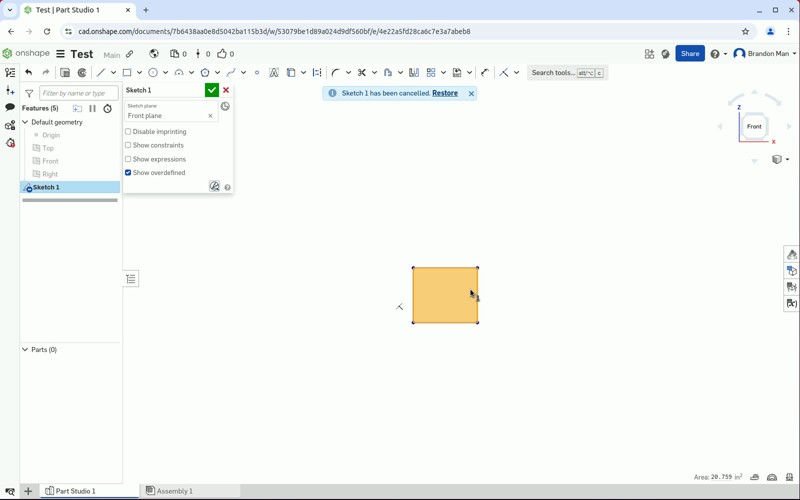
scroll(-6)
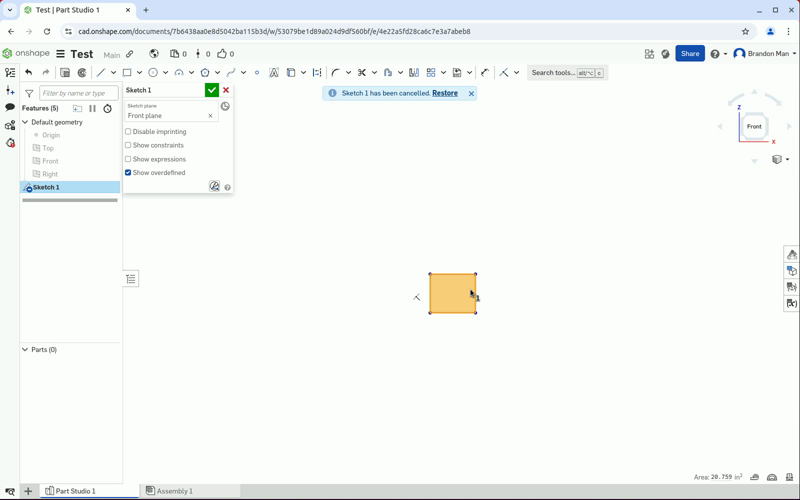
scroll(-6)
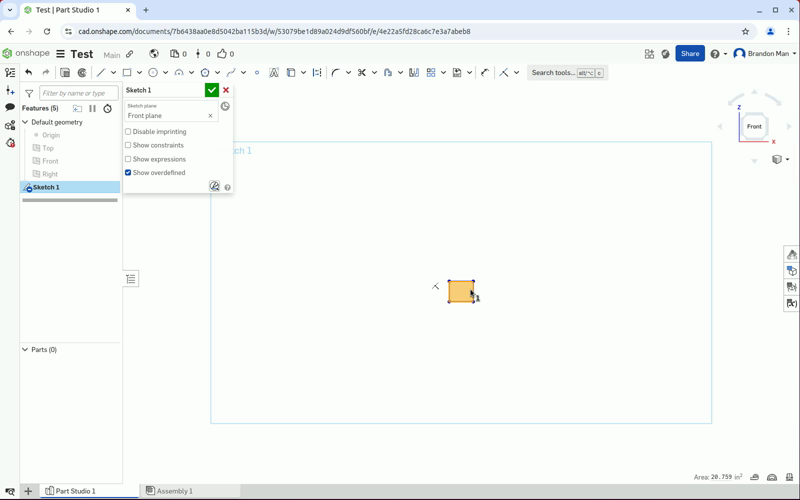
mouse_move(73, 352)
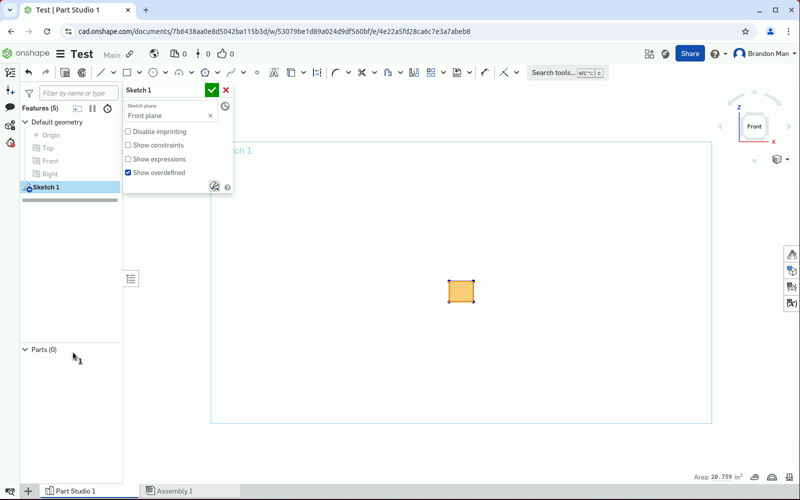
key(shift+y)
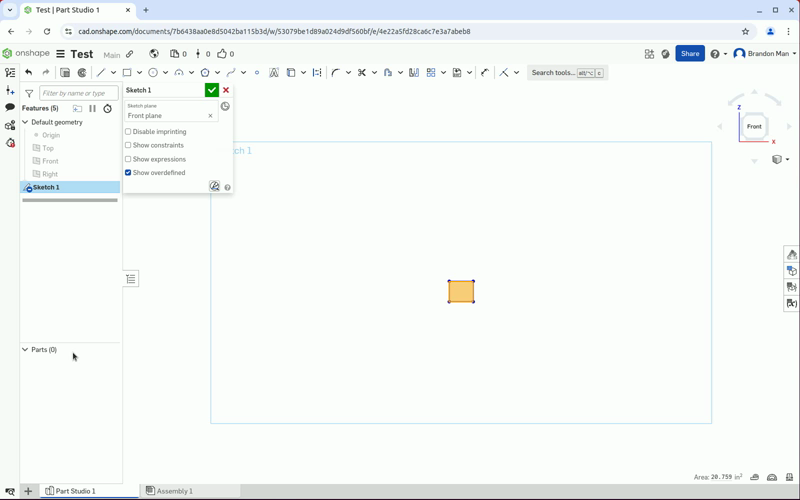
key(shift+e)
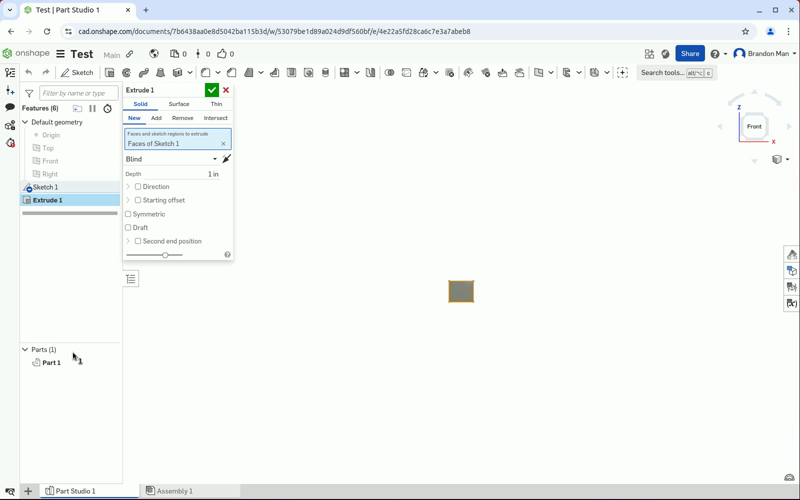
mouse_move(143, 106)
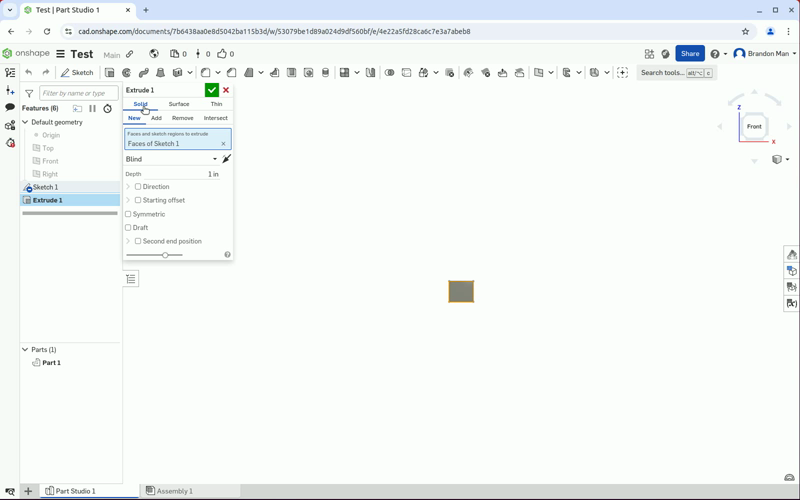
click(143, 106)
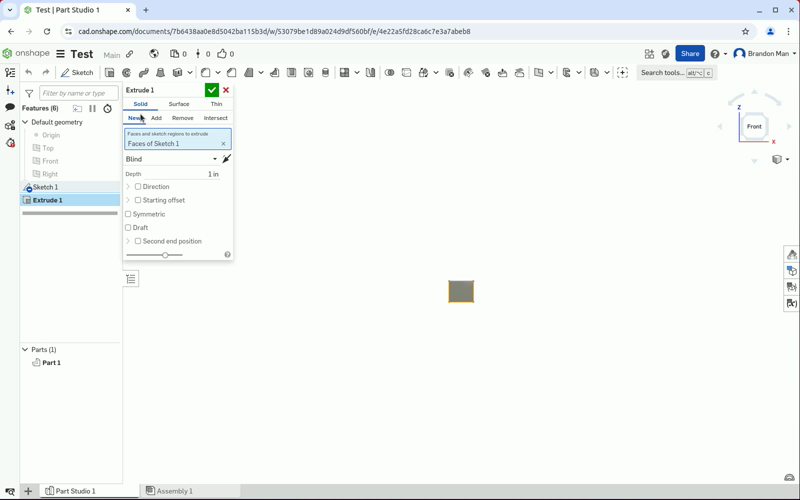
mouse_move(137, 120)
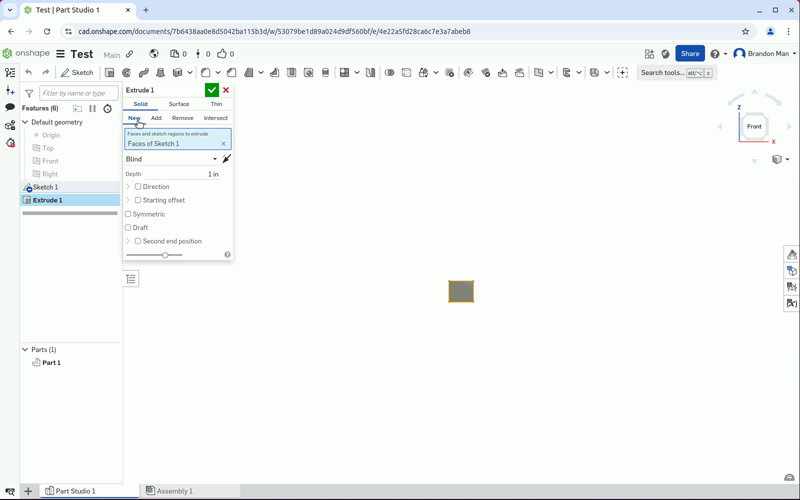
click(137, 120)
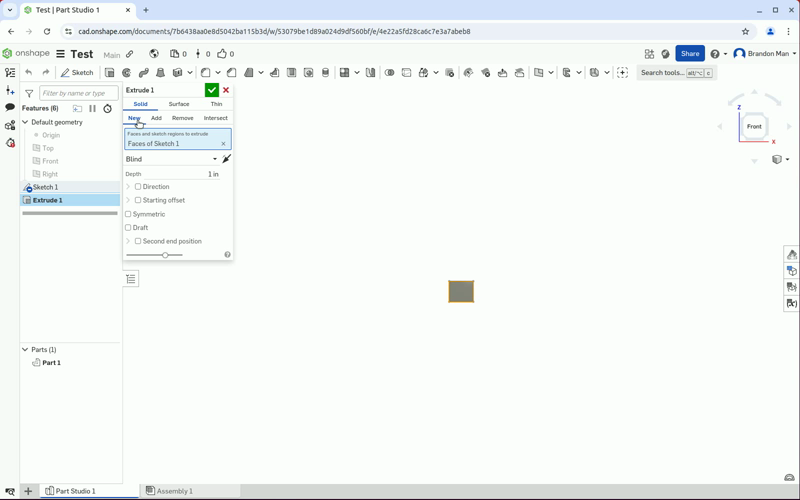
key(tab, 4)
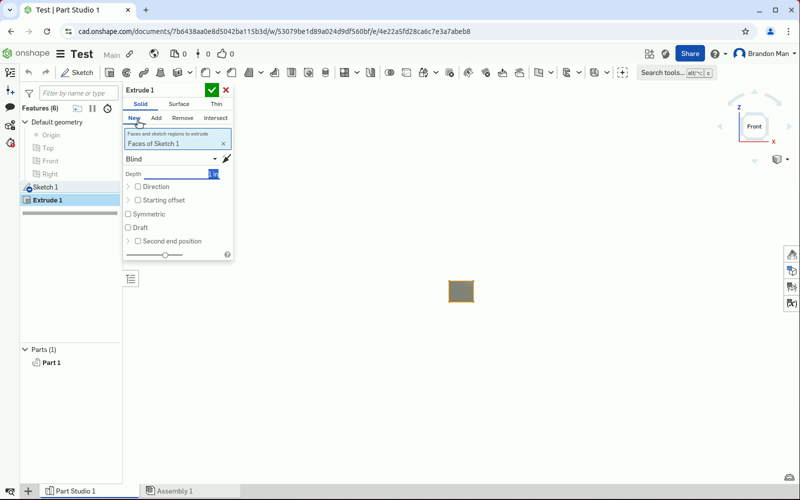
text(7.222)
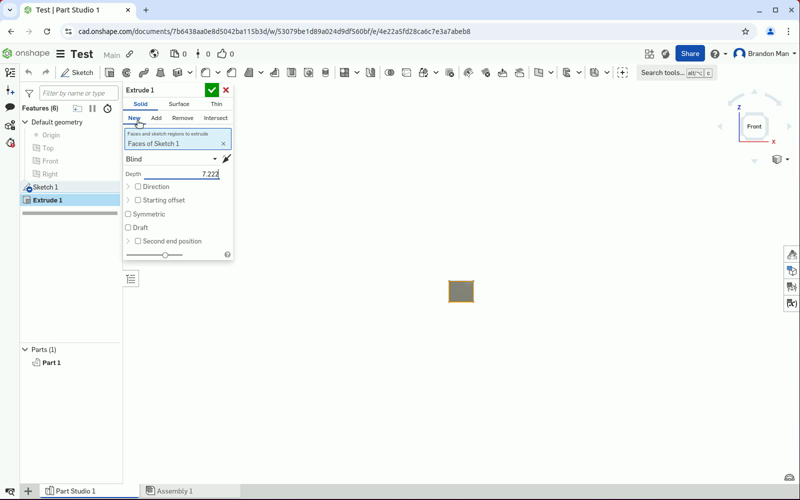
key(tab, 3)
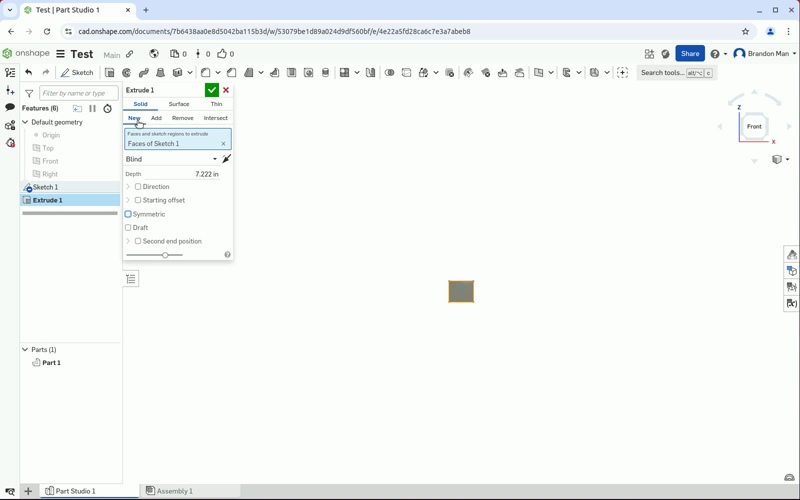
key(space)
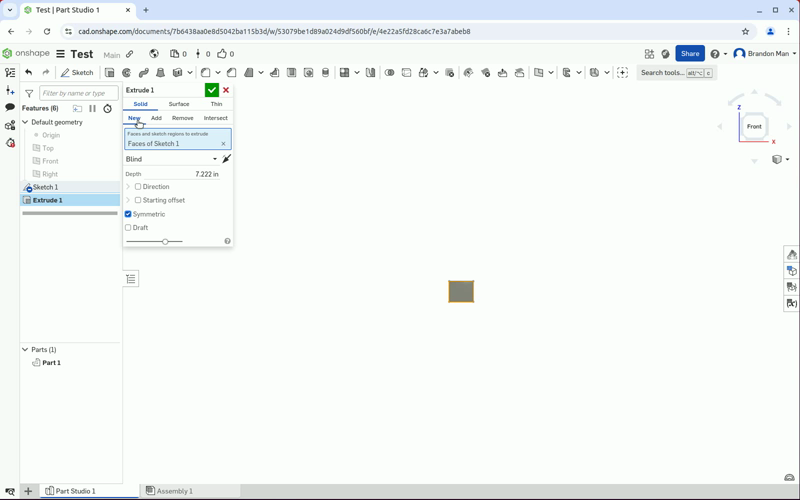
key(enter)
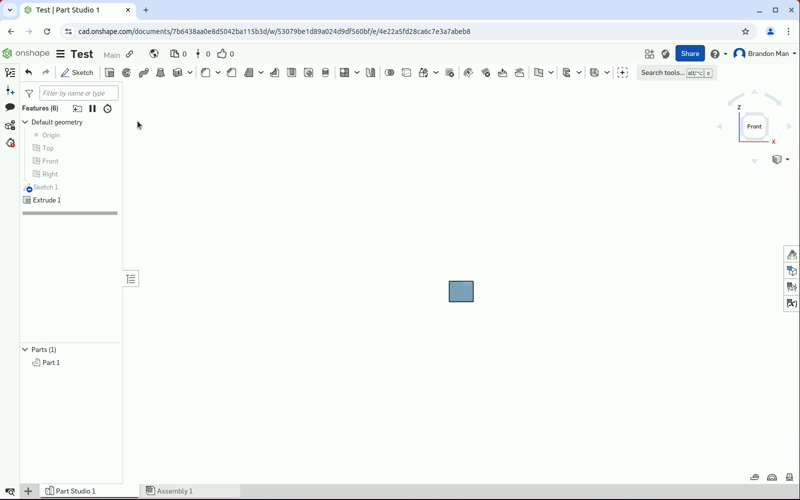
key(shift+h)
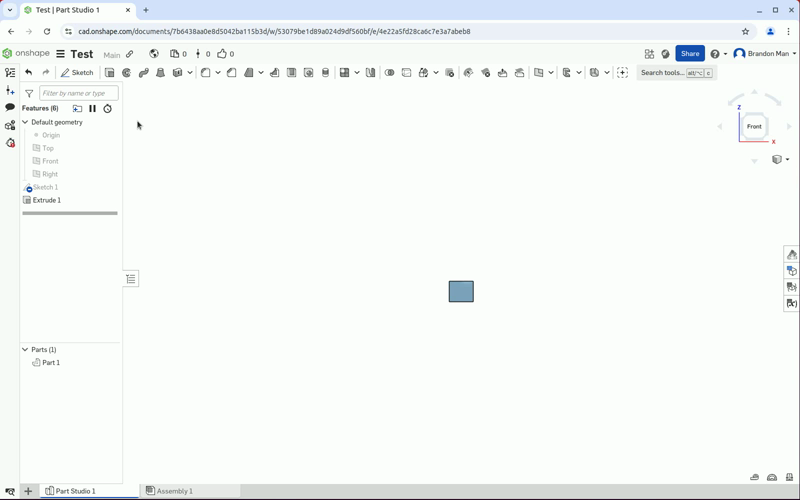
key(shift+h)
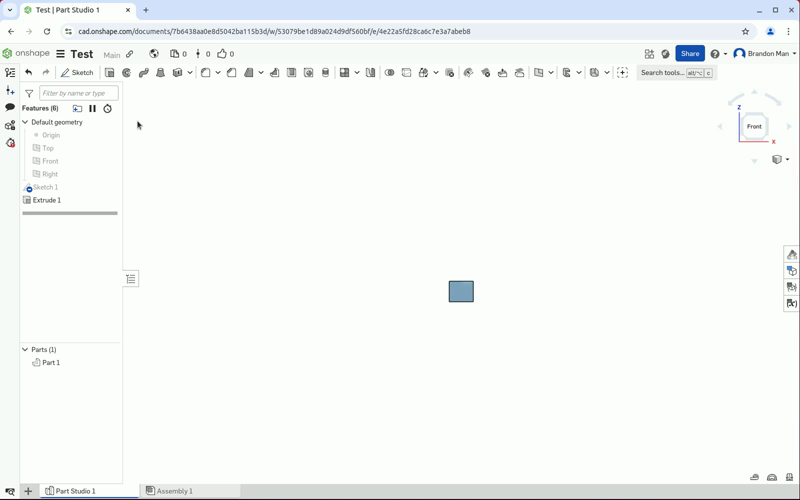
mouse_move(73, 189)
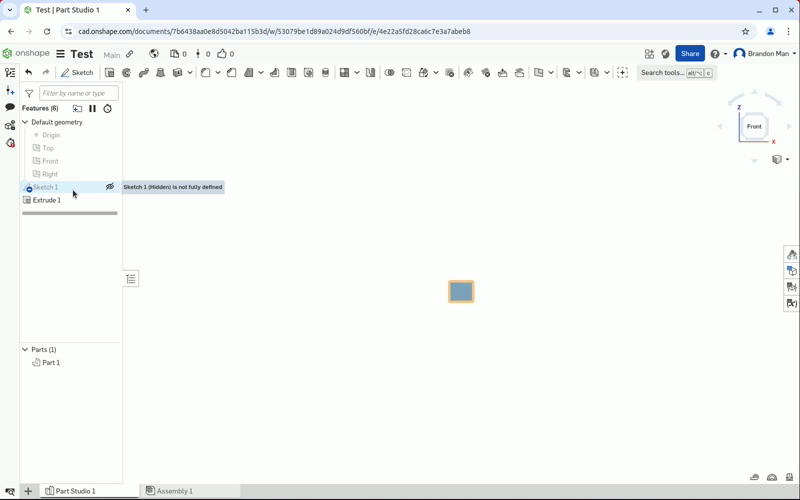
click(73, 189)
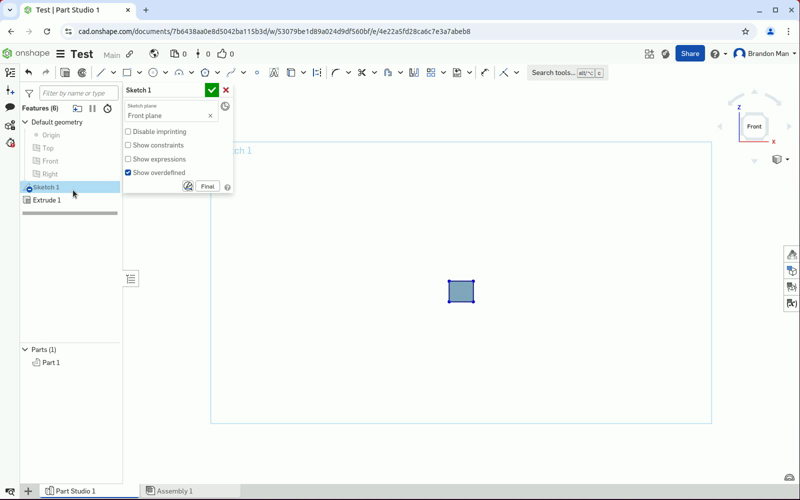
mouse_move(229, 92)
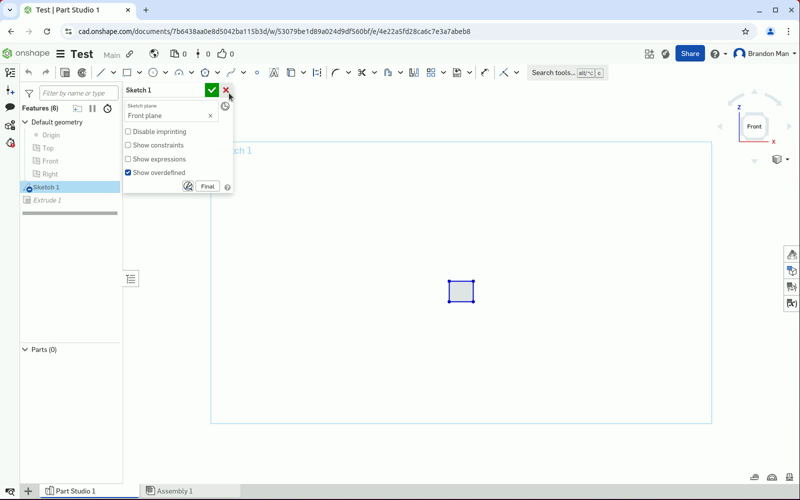
click(229, 92)
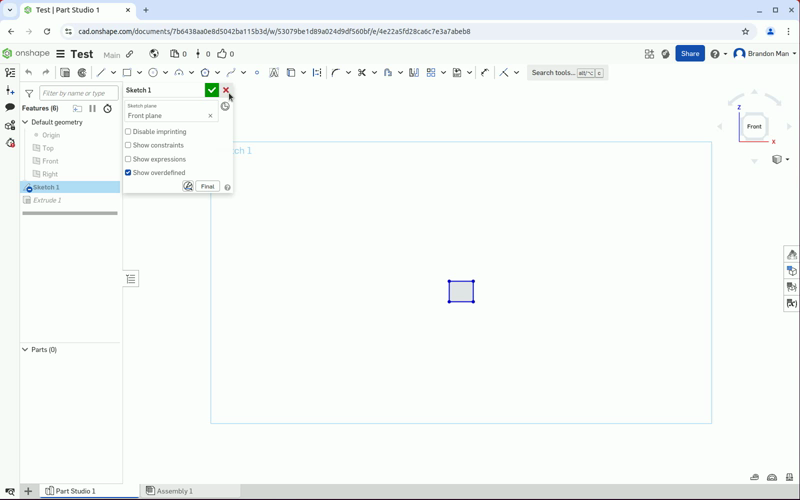
key(shift+s)
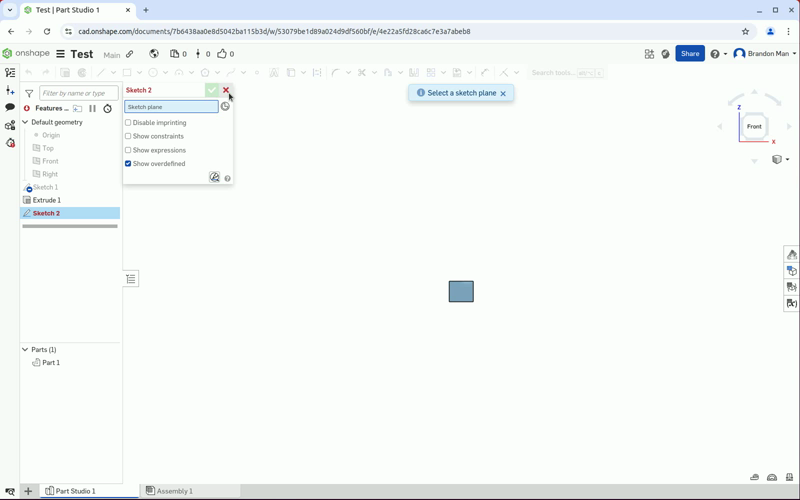
mouse_move(73, 163)
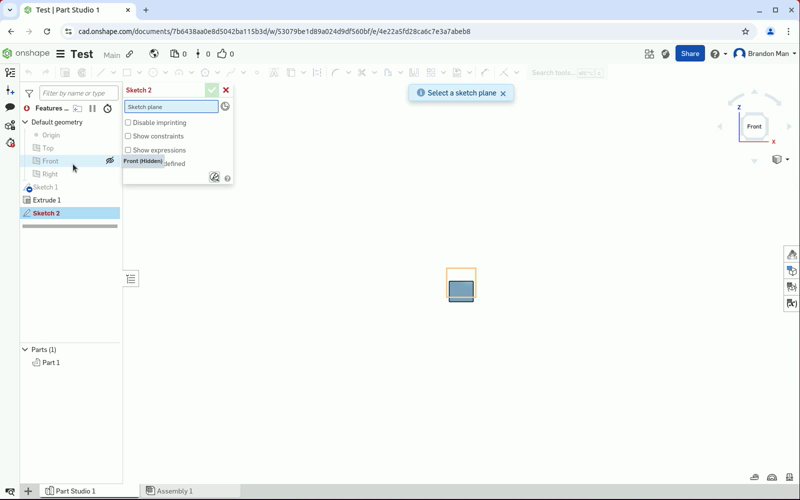
click(73, 163)
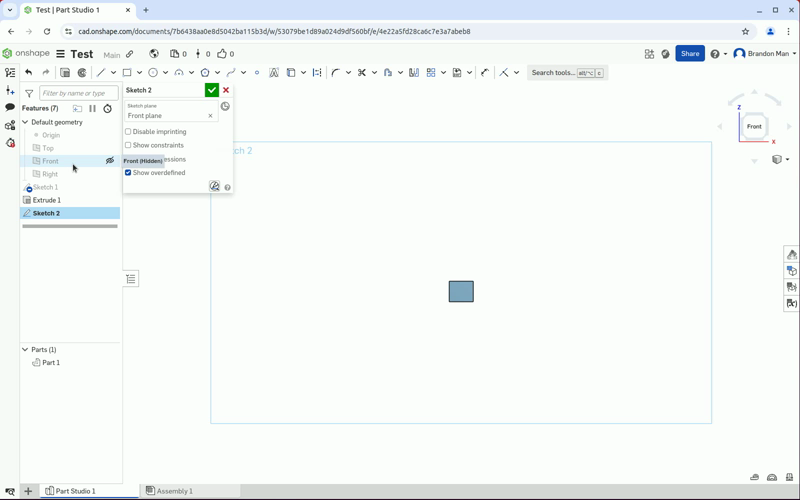
mouse_move(73, 352)
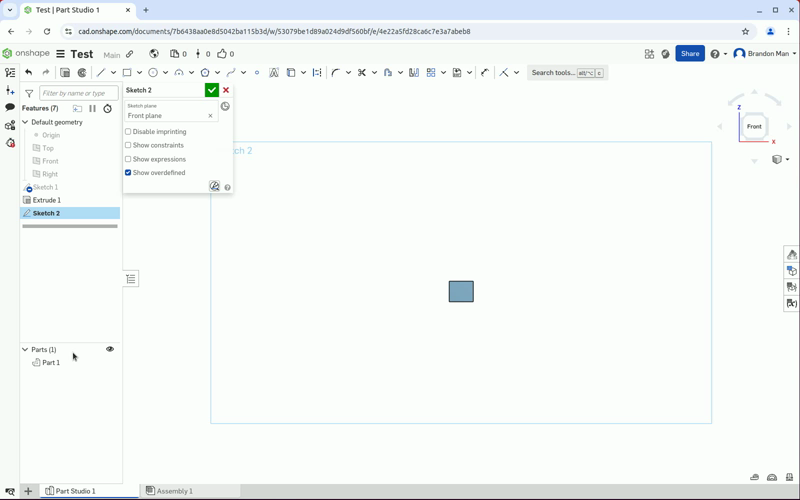
key(y)
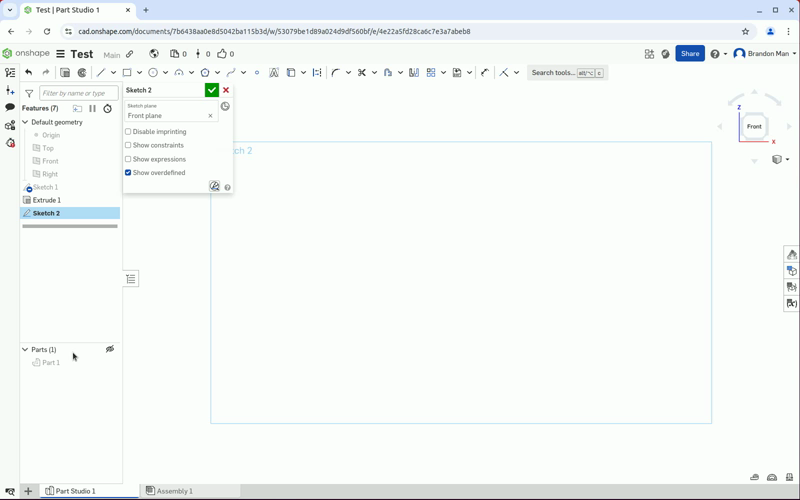
key(l)
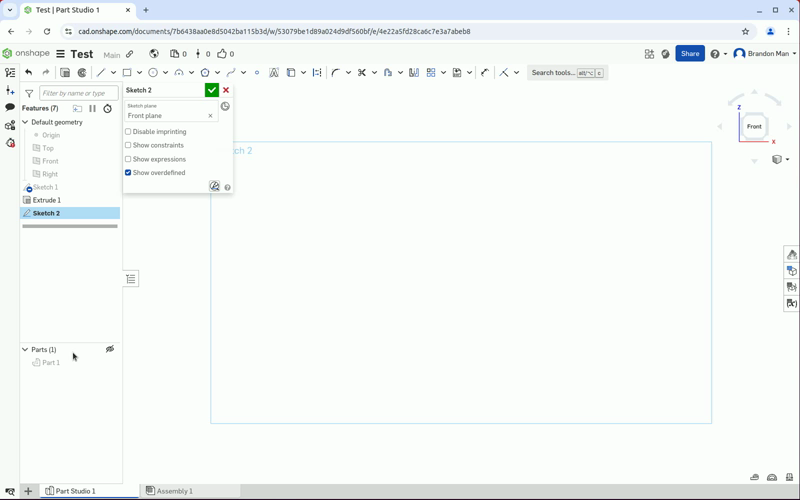
key_down(shift)
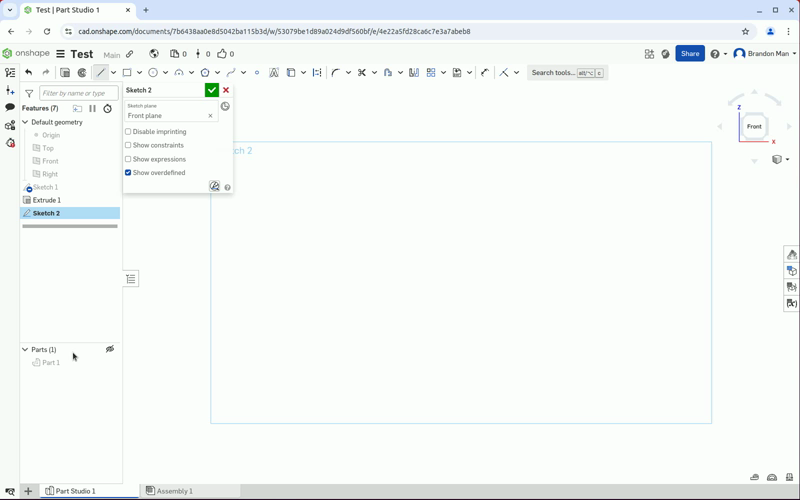
mouse_move(432, 282)
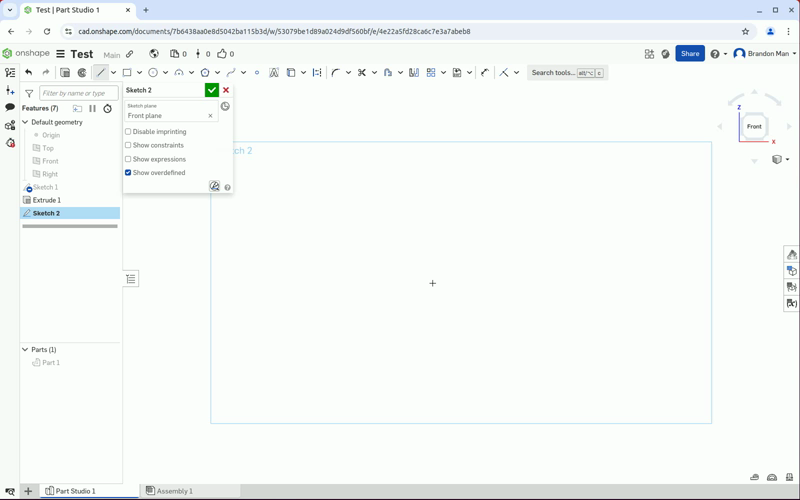
click(432, 282)
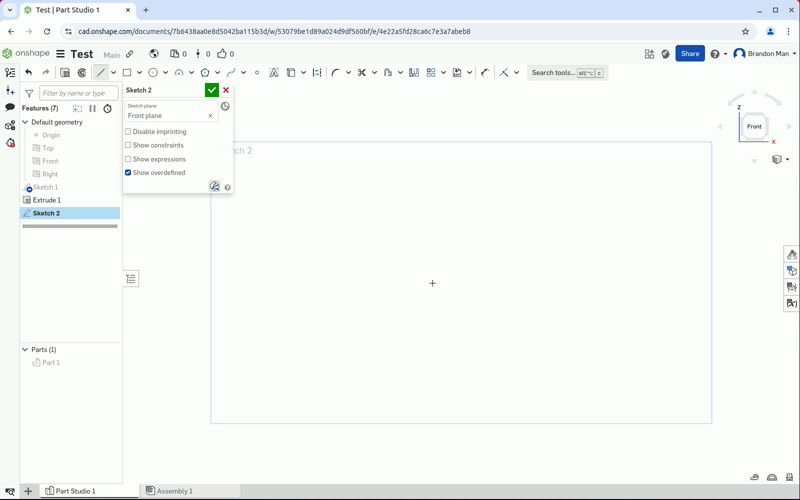
key_up(shift)
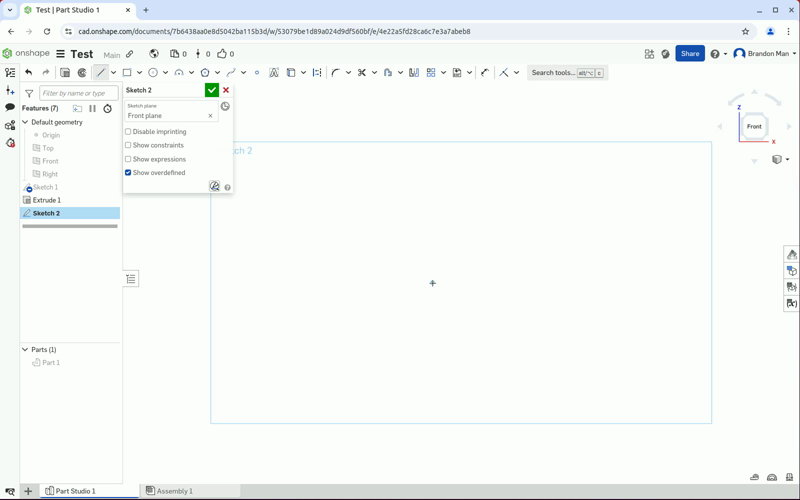
key_down(shift)
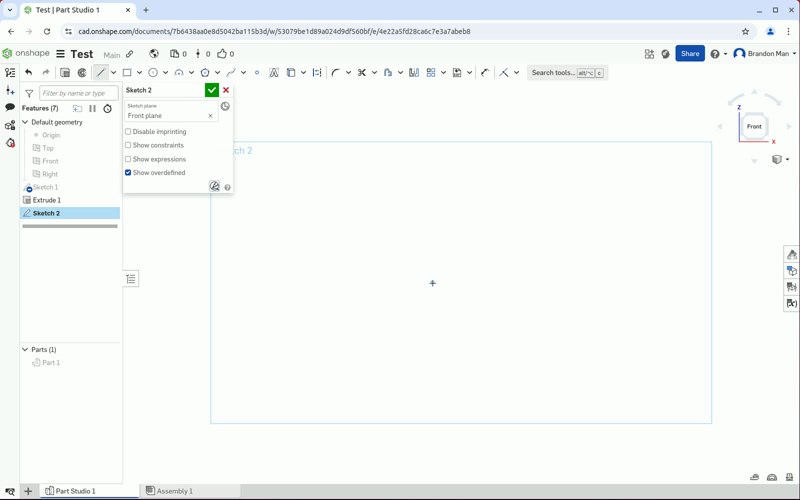
mouse_move(462, 282)
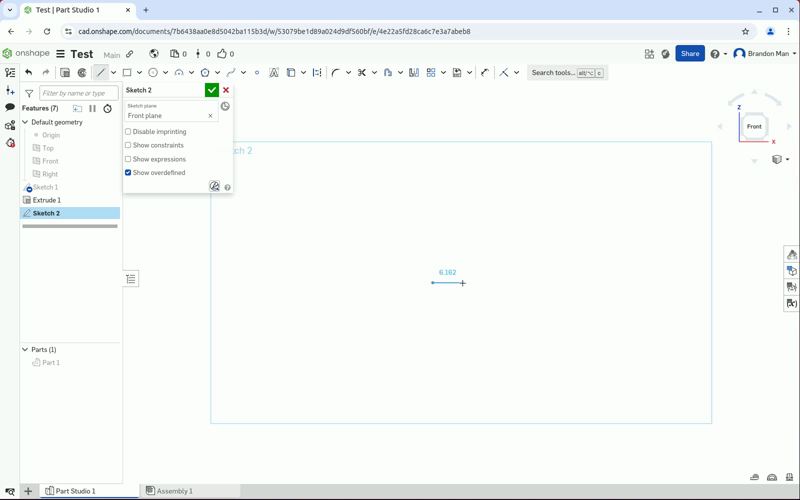
mouse_move(449, 282)
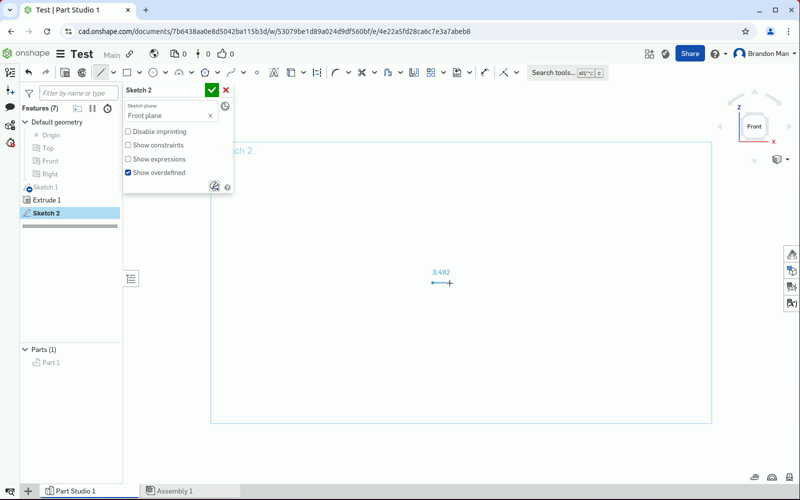
click(449, 282)
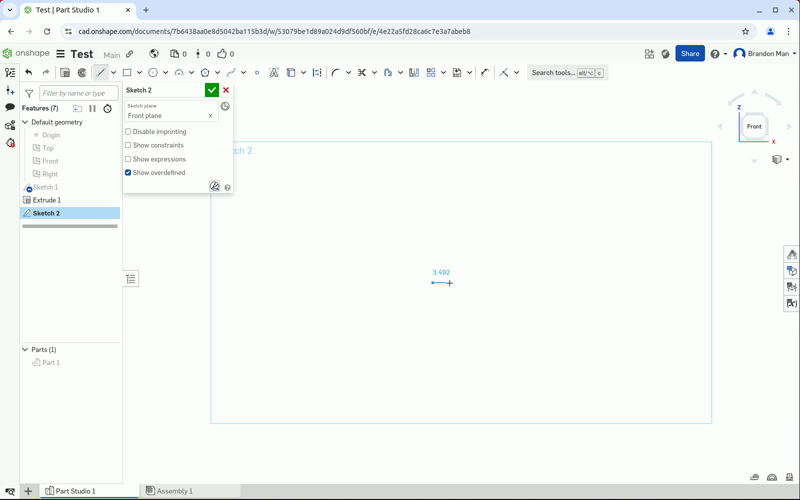
key_up(shift)
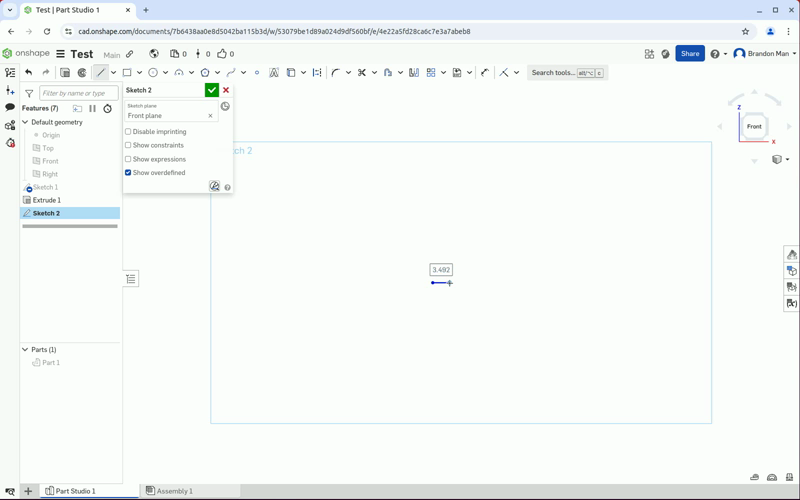
key_down(shift)
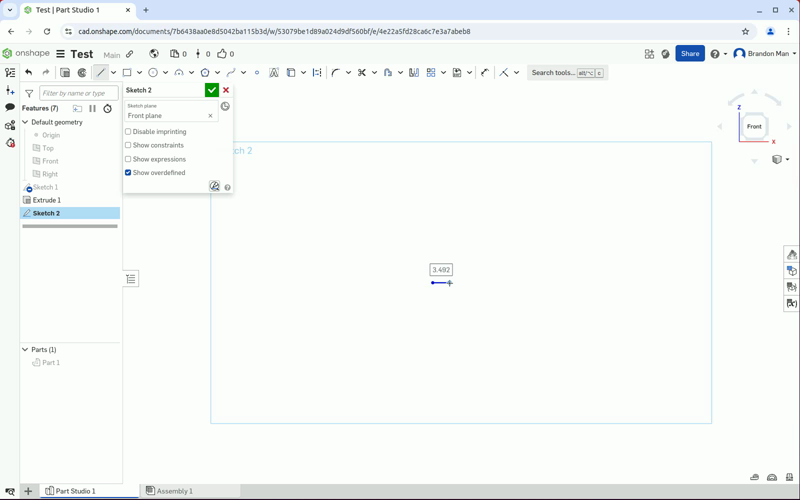
mouse_move(479, 282)
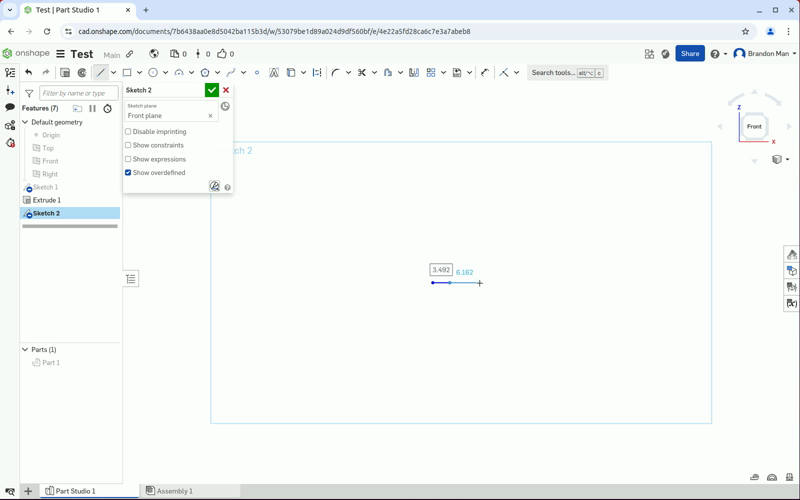
mouse_move(472, 282)
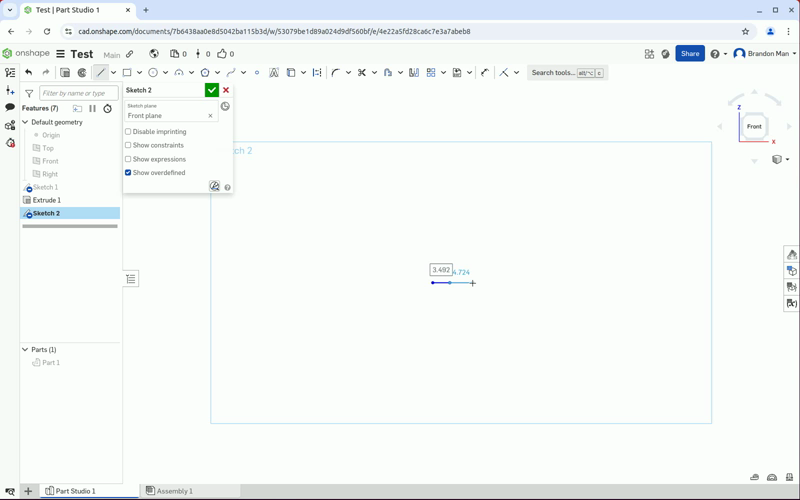
click(472, 282)
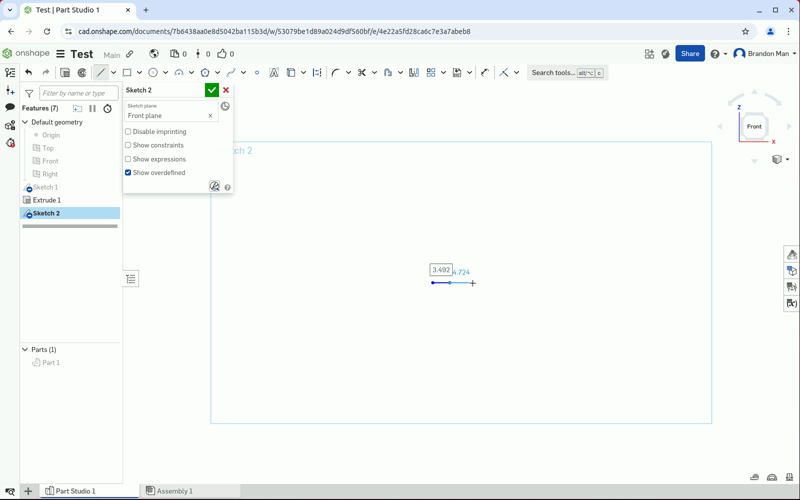
key_up(shift)
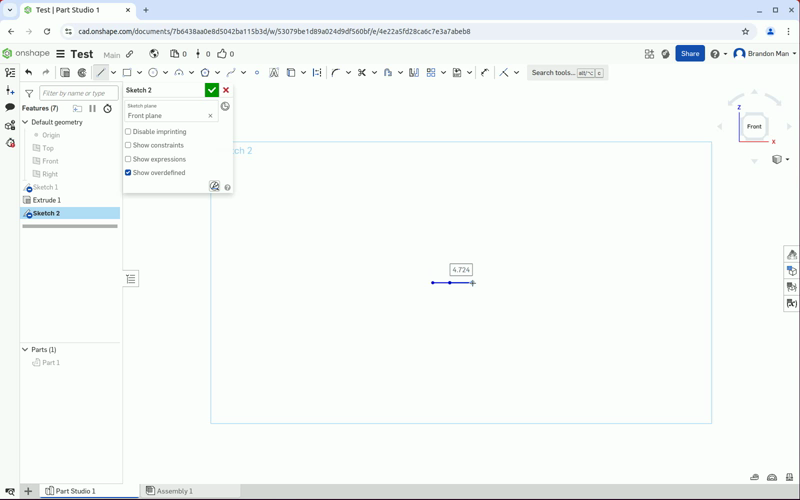
key_down(shift)
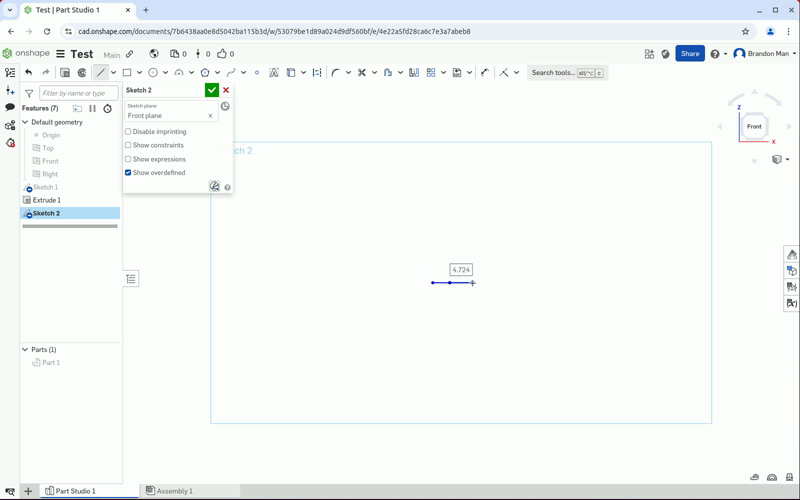
mouse_move(502, 282)
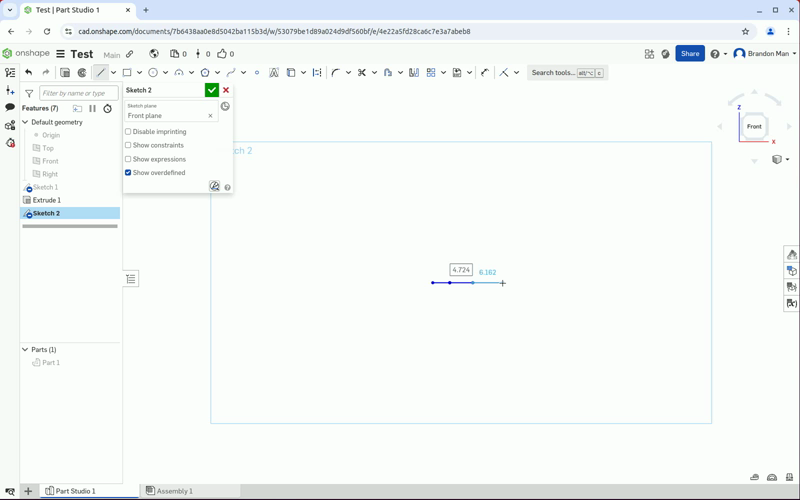
mouse_move(490, 282)
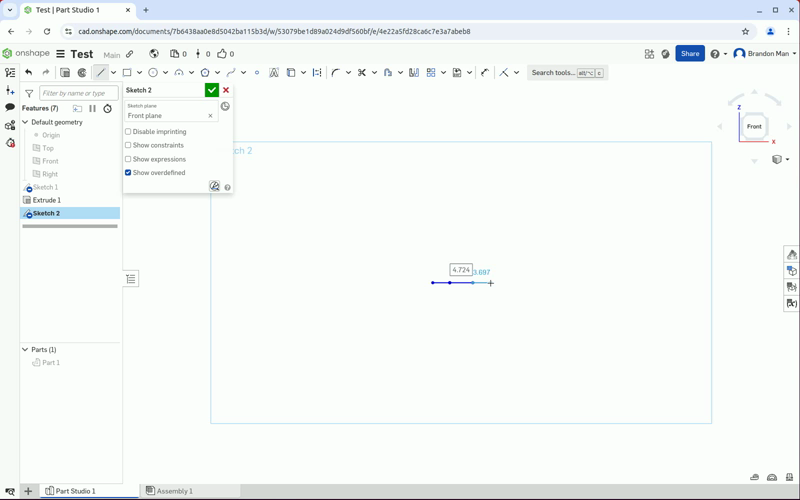
click(490, 282)
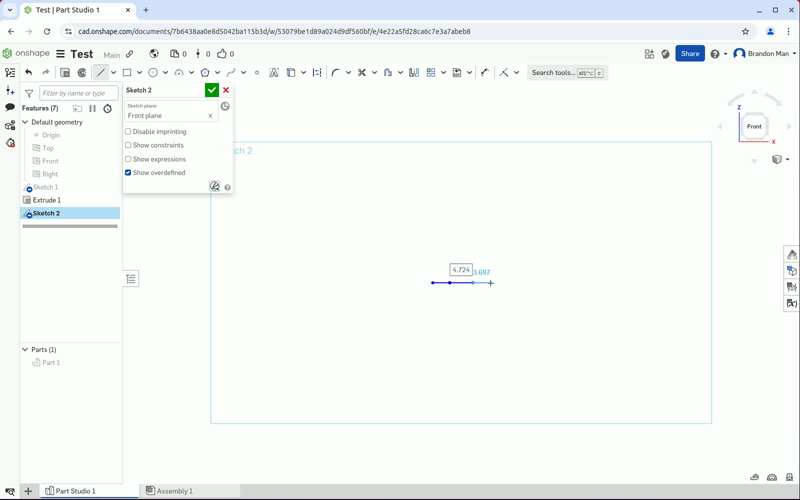
key_up(shift)
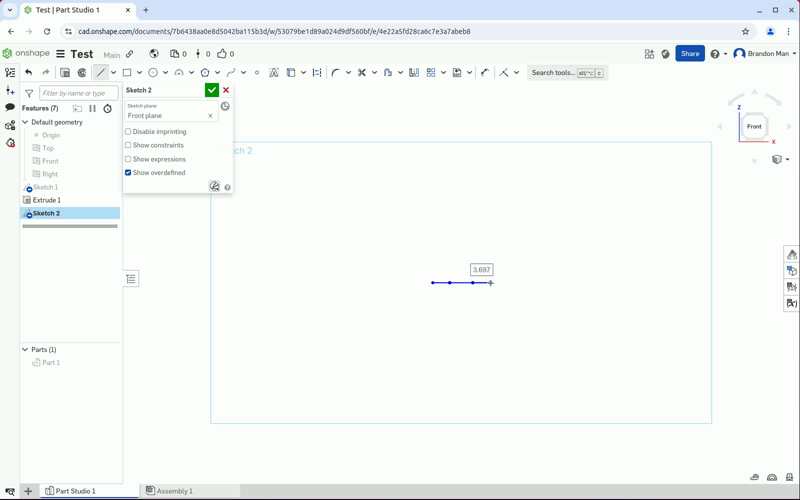
key_down(shift)
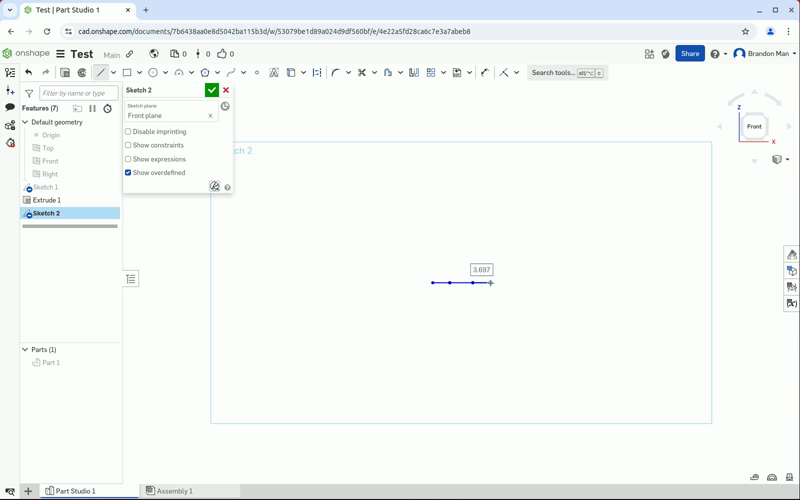
mouse_move(520, 282)
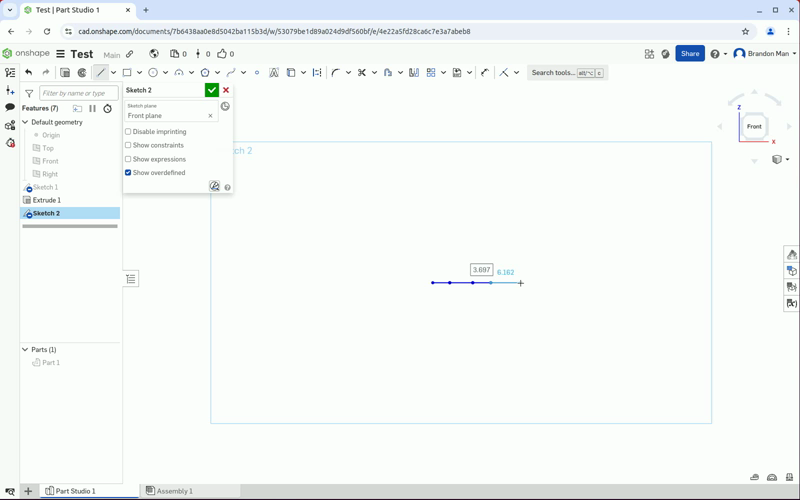
mouse_move(490, 252)
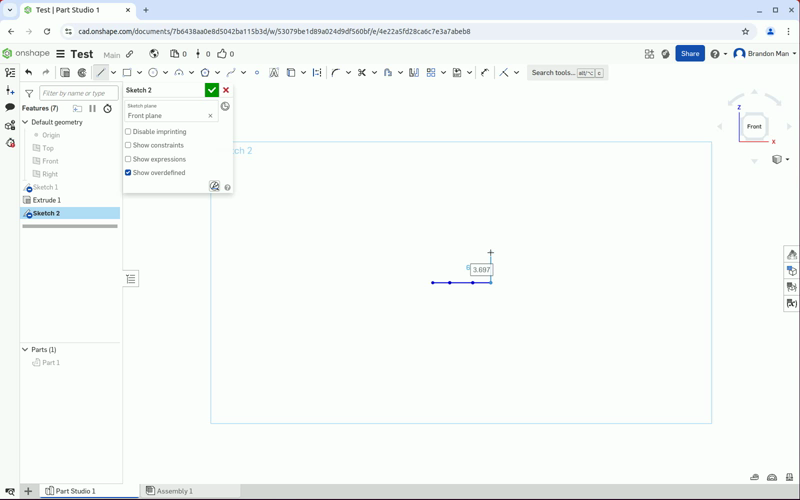
click(490, 252)
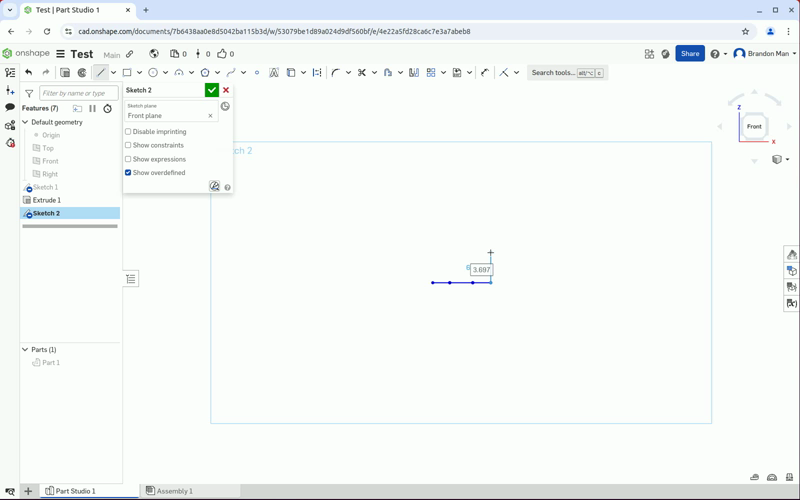
key_up(shift)
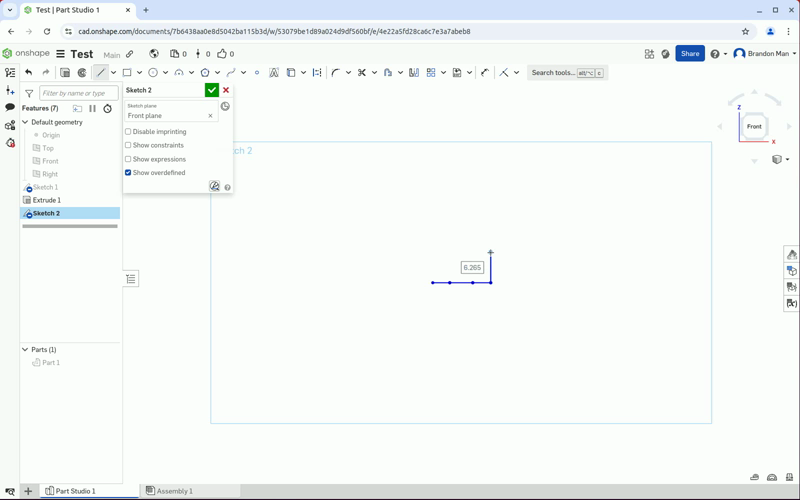
key_down(shift)
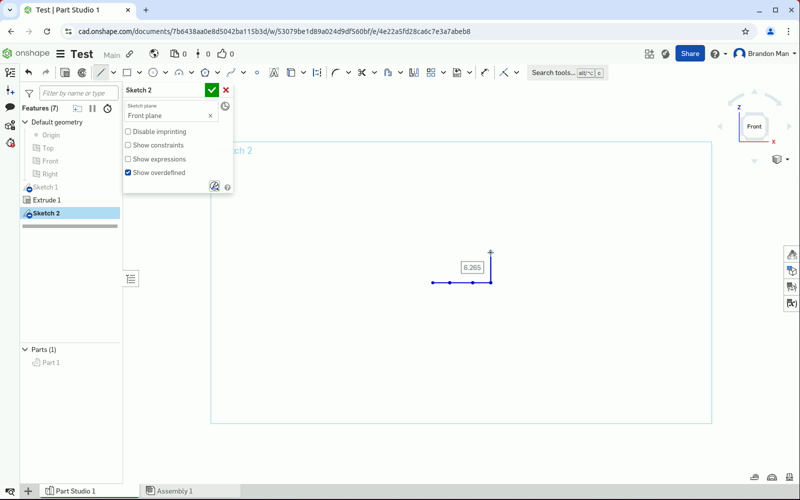
mouse_move(520, 252)
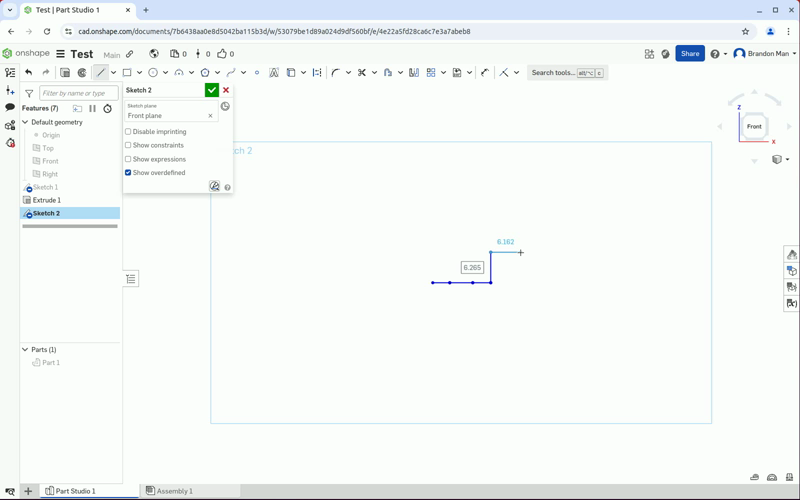
mouse_move(432, 252)
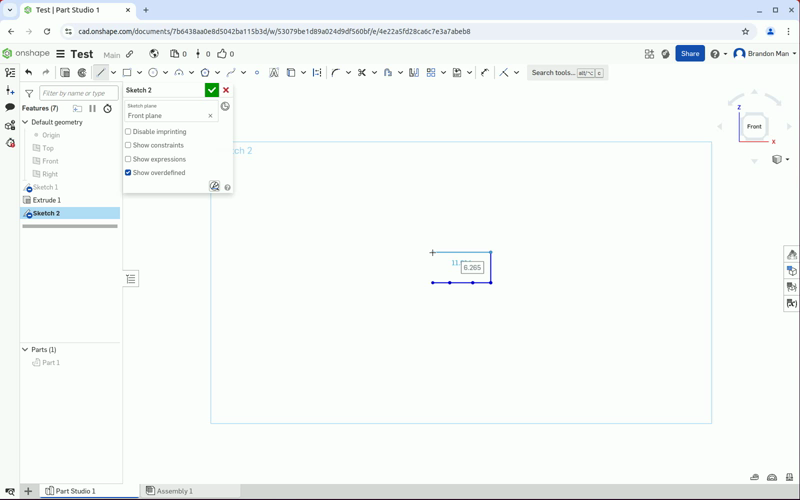
click(432, 252)
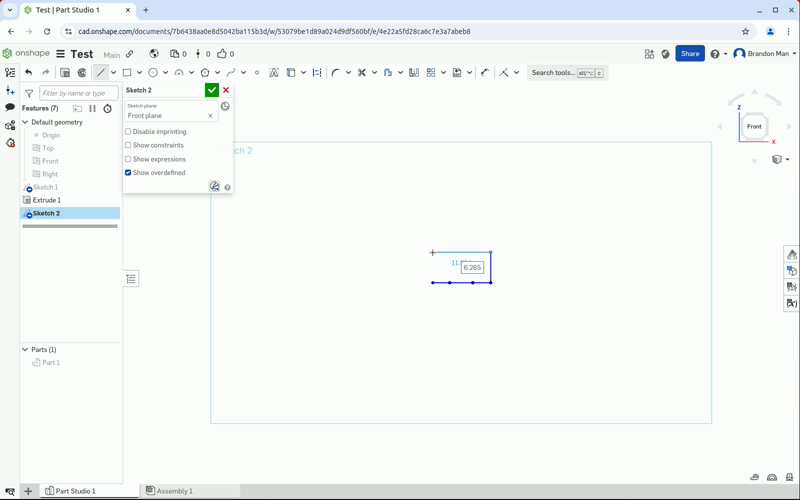
key_up(shift)
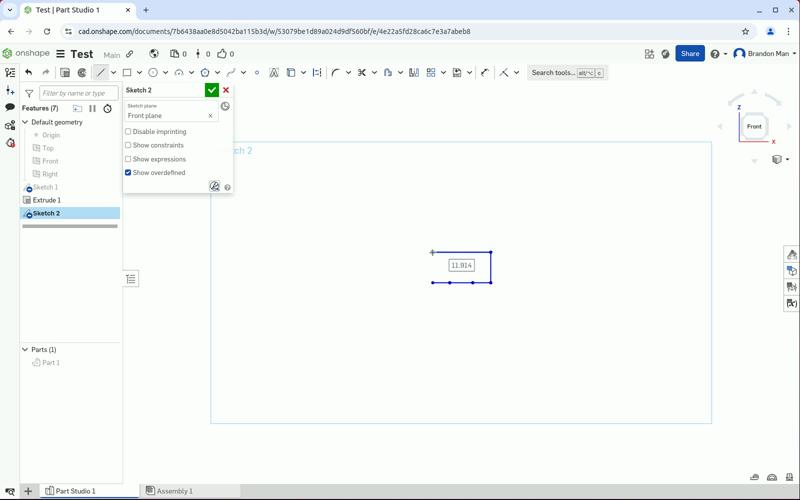
mouse_move(462, 252)
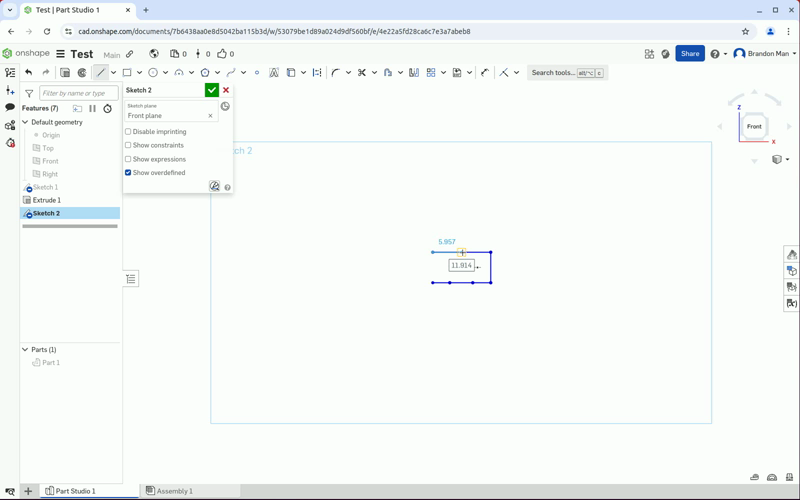
key_down(shift)
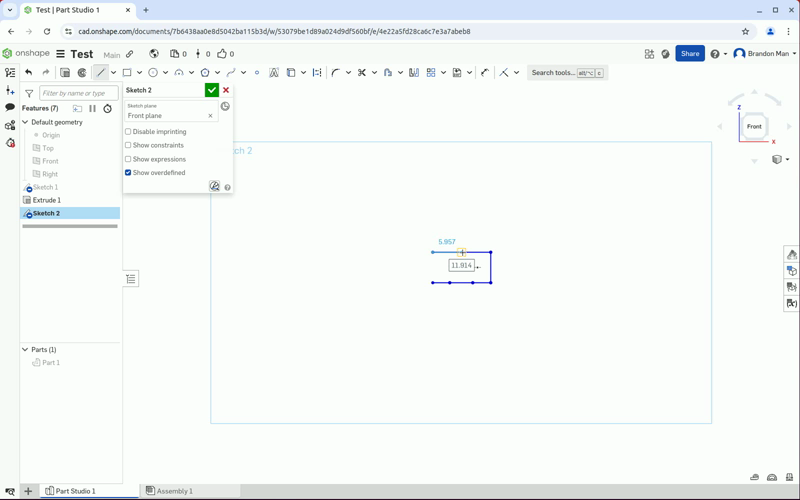
mouse_move(432, 282)
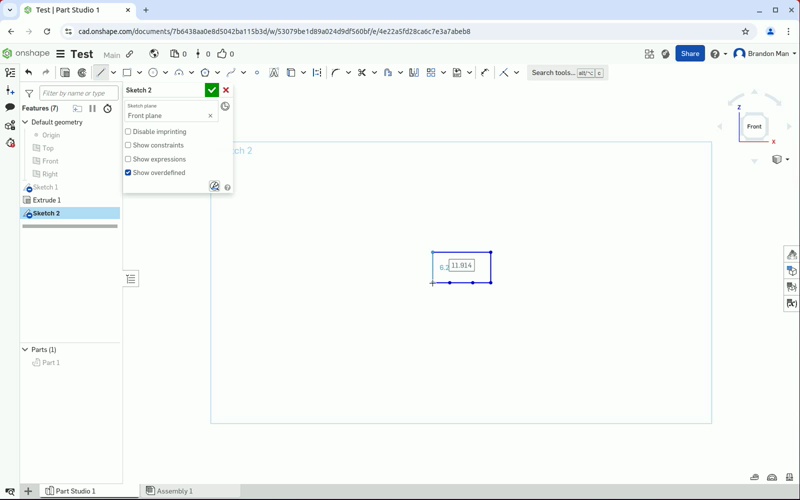
key_up(shift)
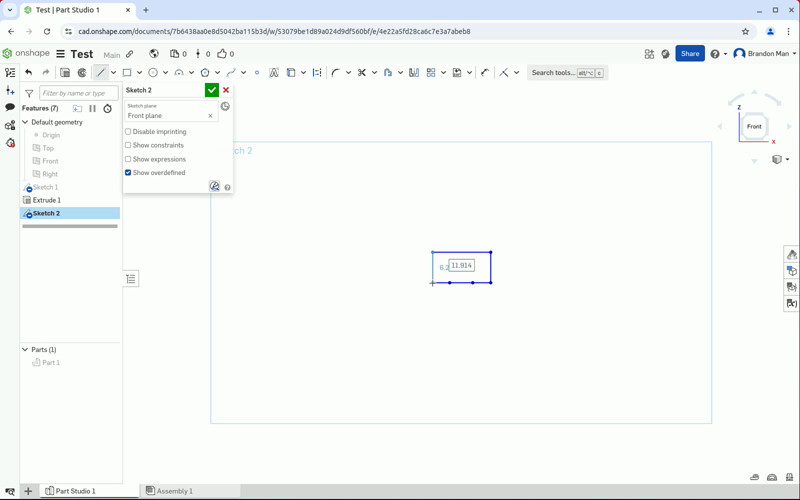
click(432, 282)
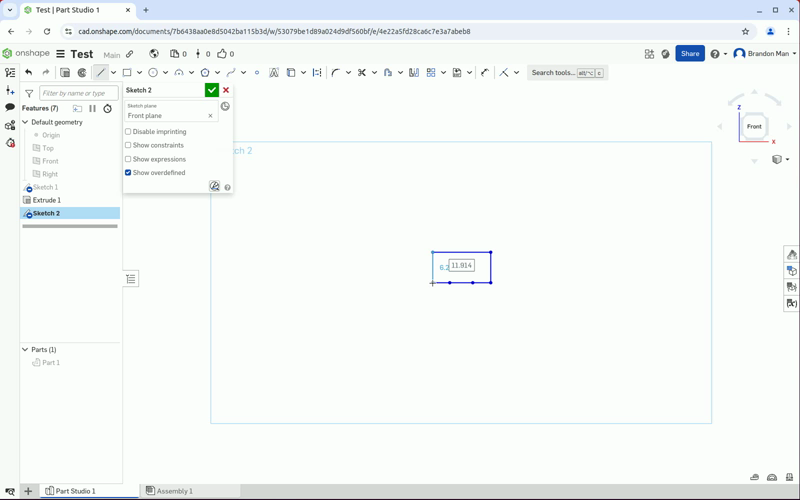
key(esc)
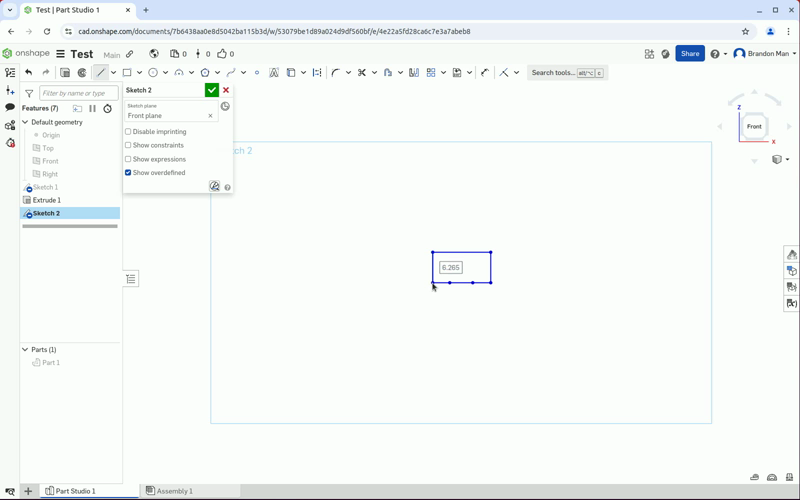
mouse_move(474, 279)
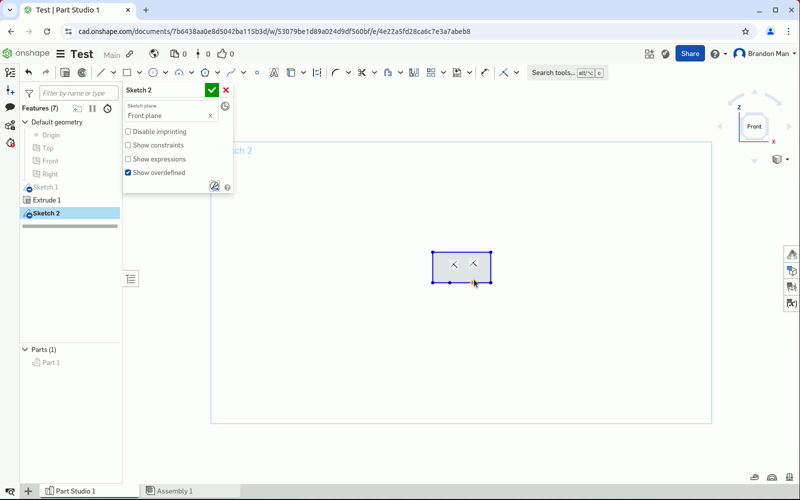
scroll(6)
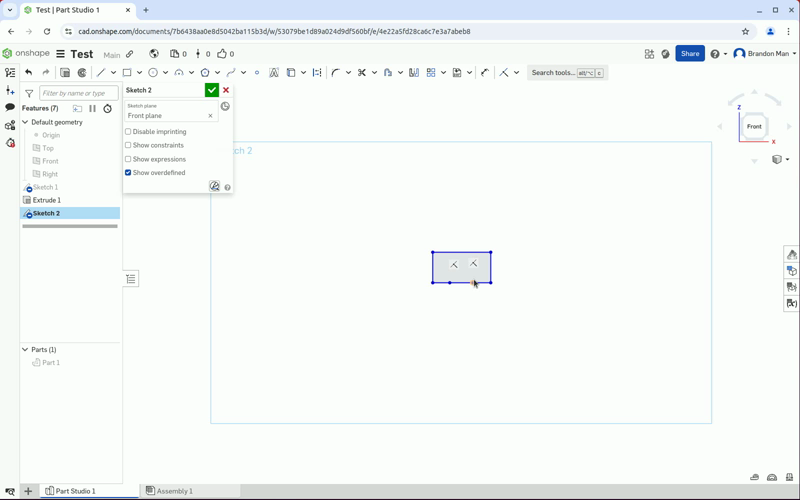
scroll(6)
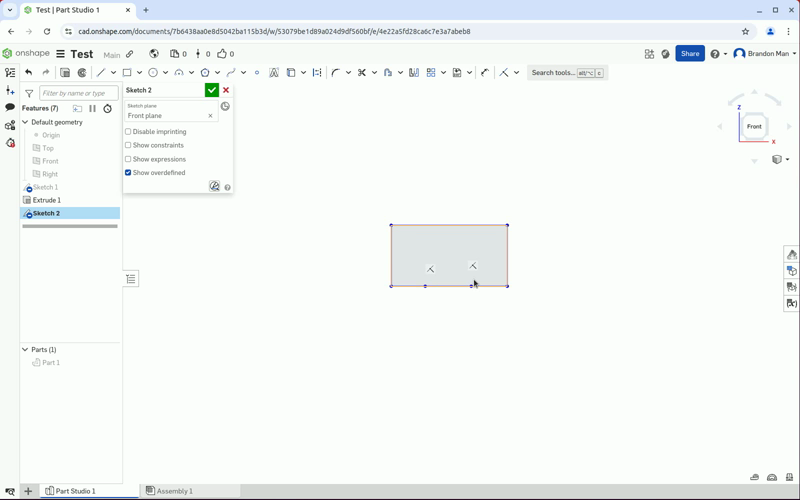
scroll(6)
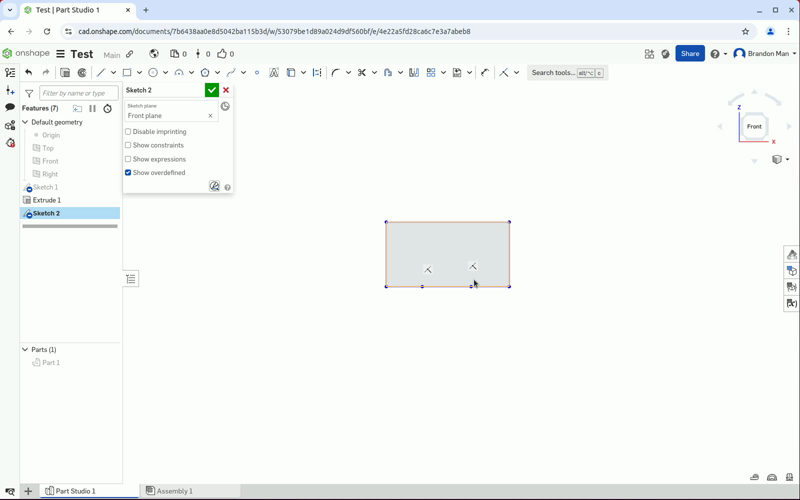
scroll(6)
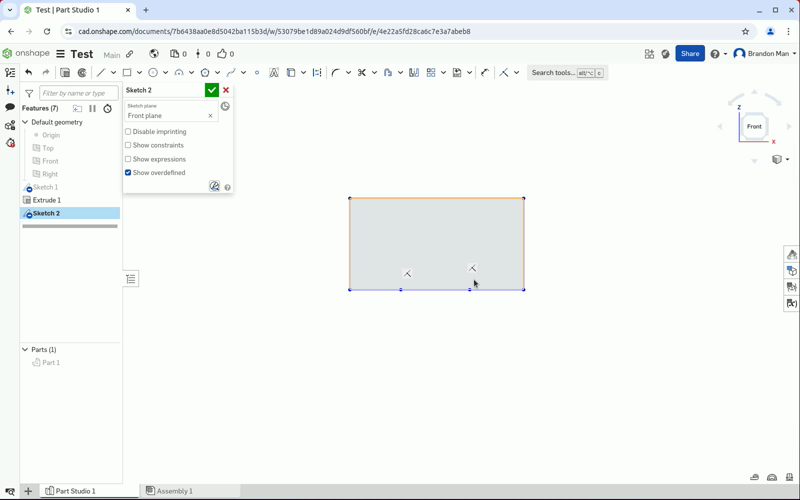
scroll(6)
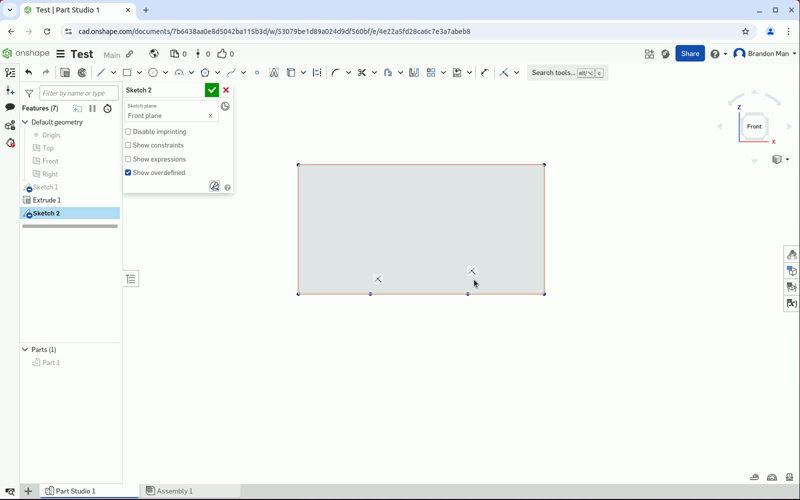
scroll(6)
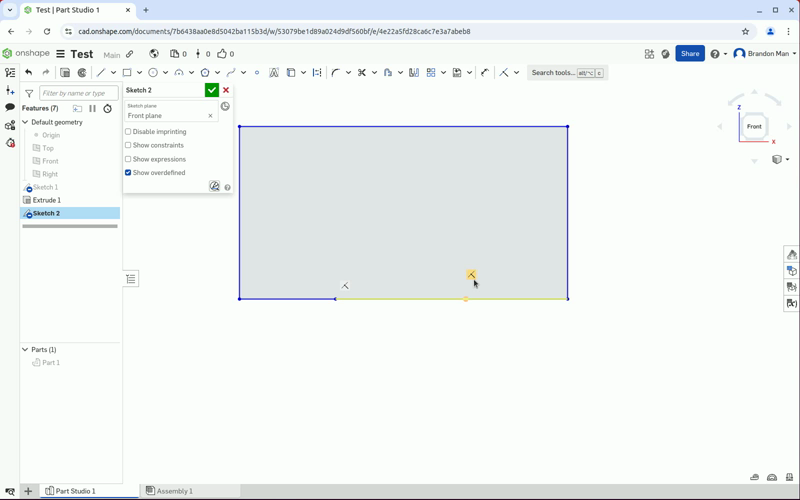
scroll(6)
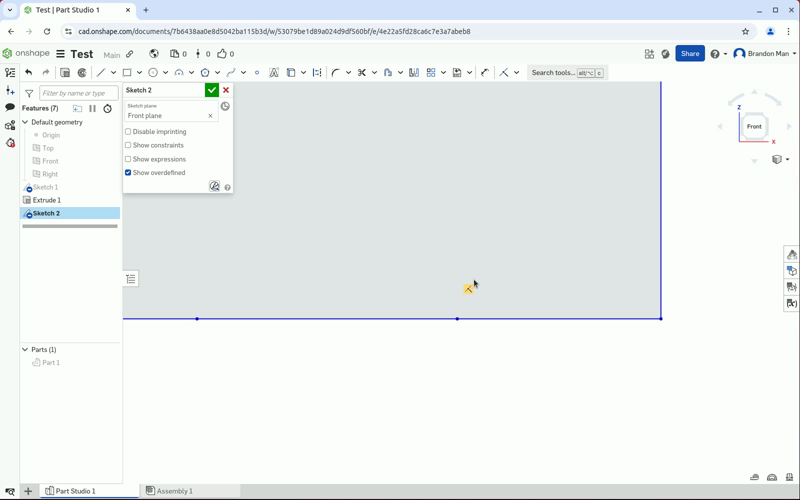
click(474, 279)
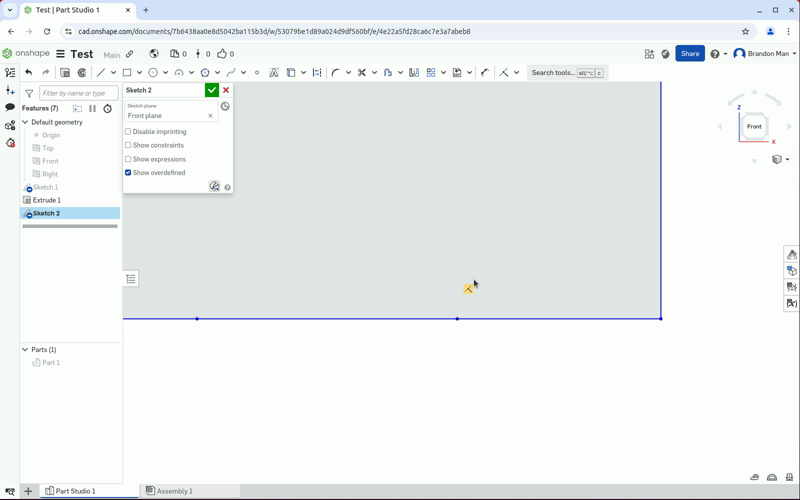
scroll(-6)
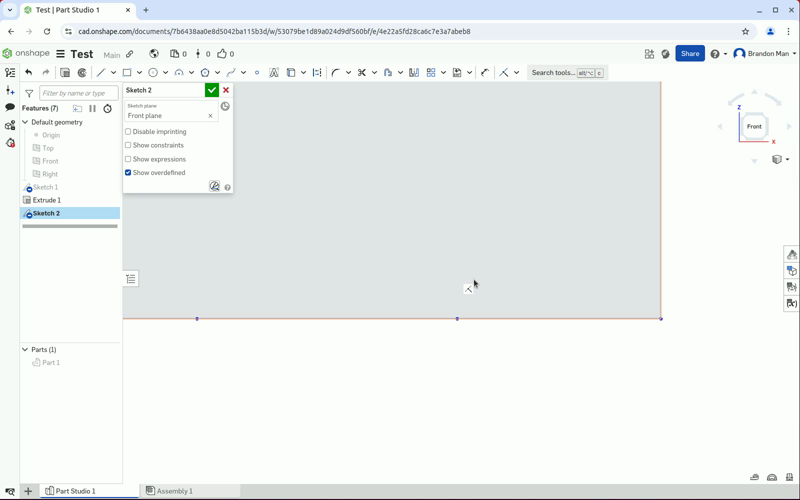
scroll(-6)
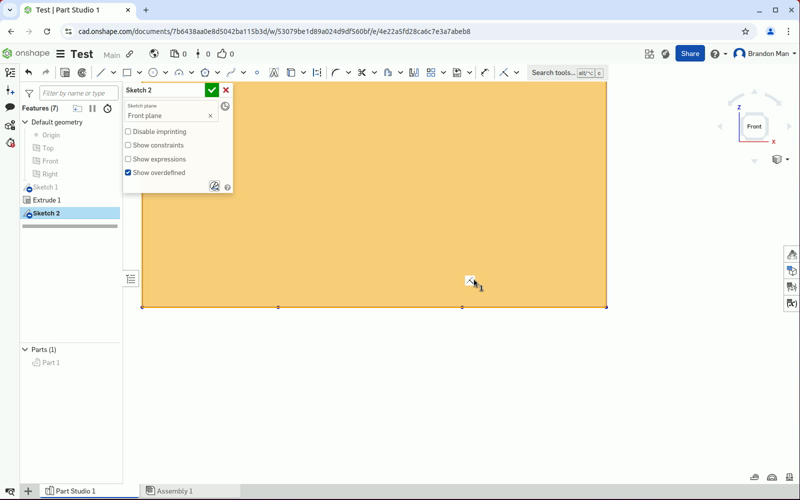
scroll(-6)
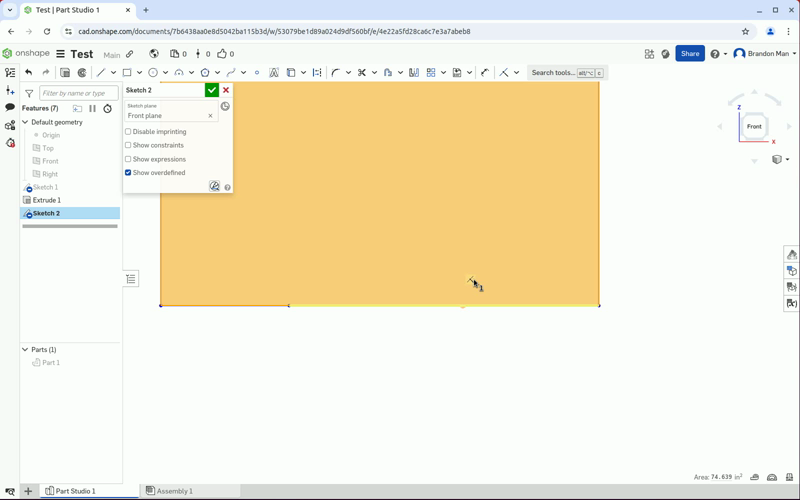
scroll(-6)
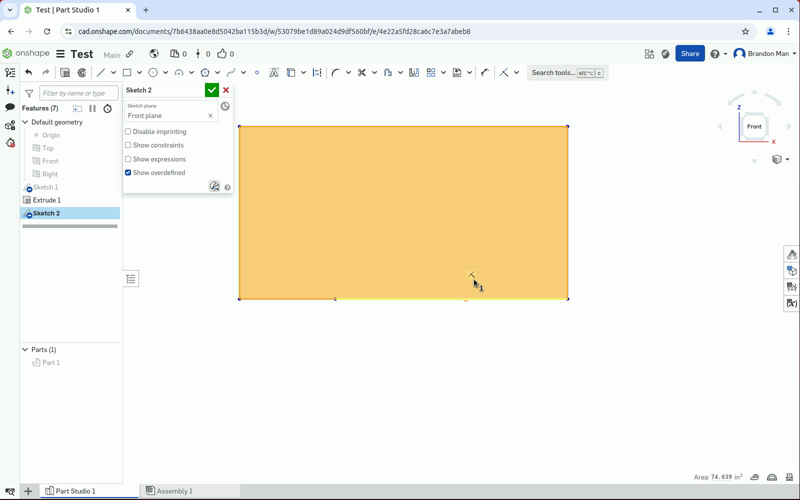
scroll(-6)
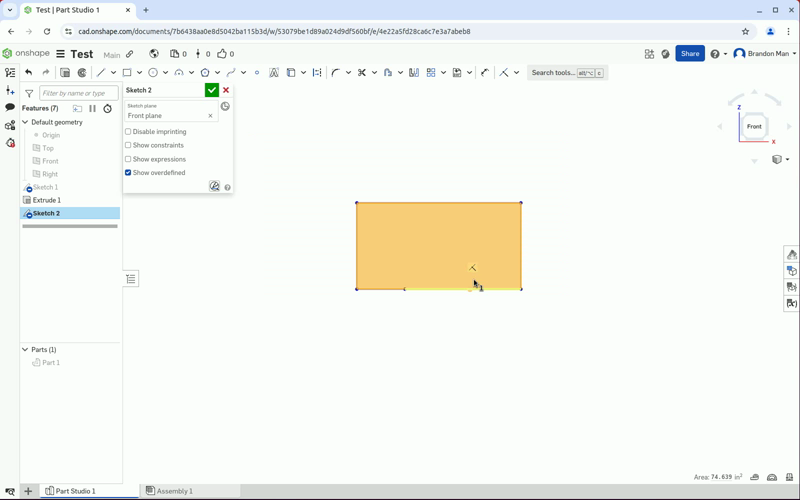
scroll(-6)
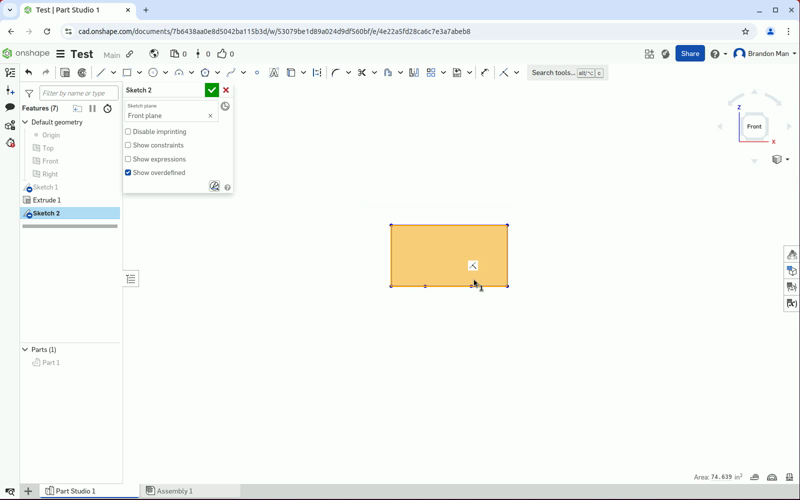
scroll(-6)
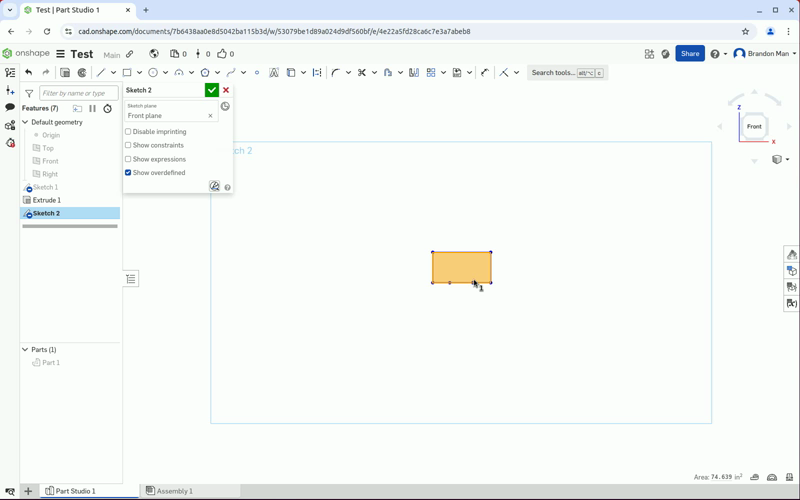
mouse_move(73, 352)
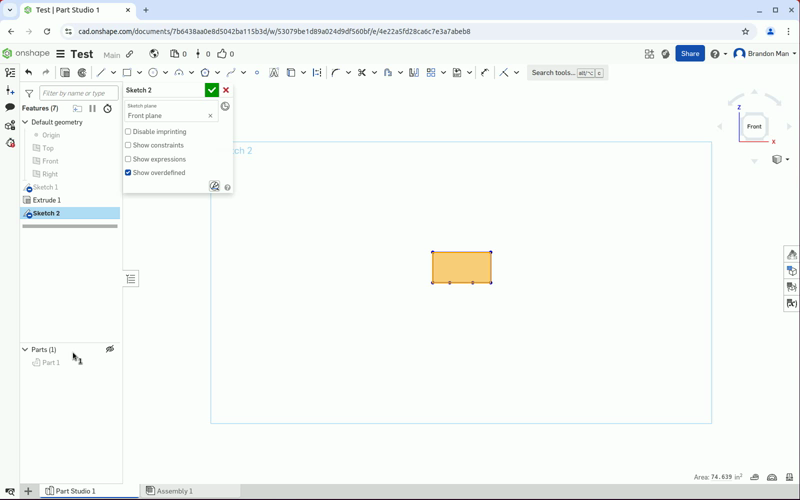
key(shift+y)
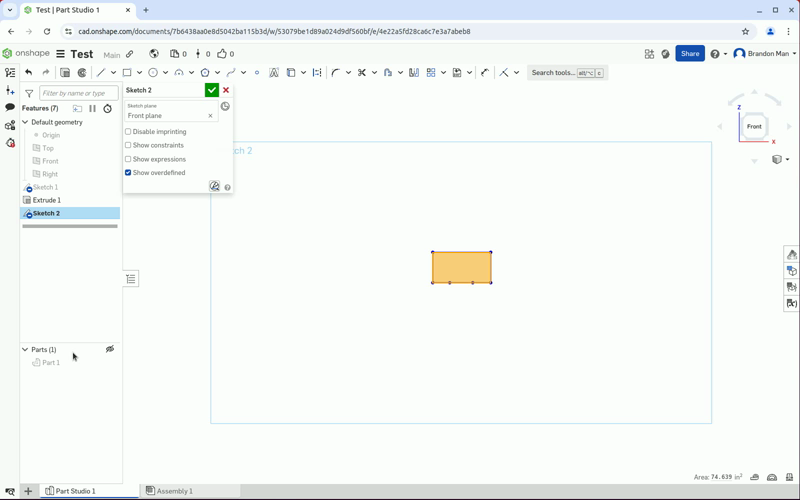
key(shift+e)
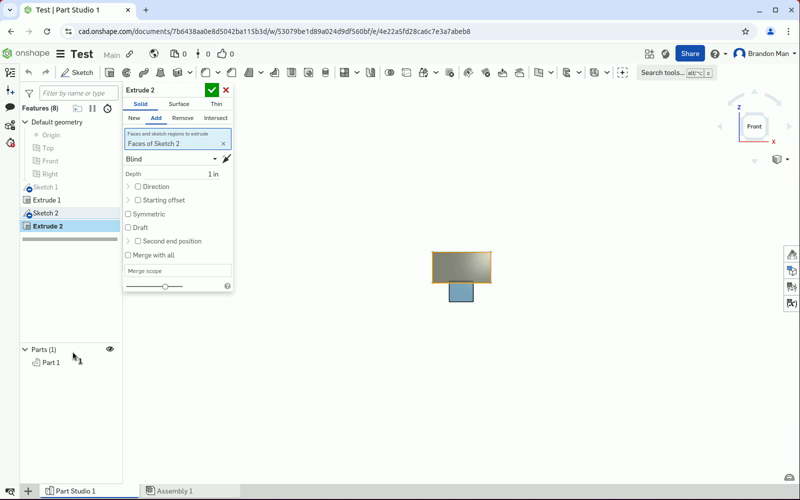
mouse_move(143, 106)
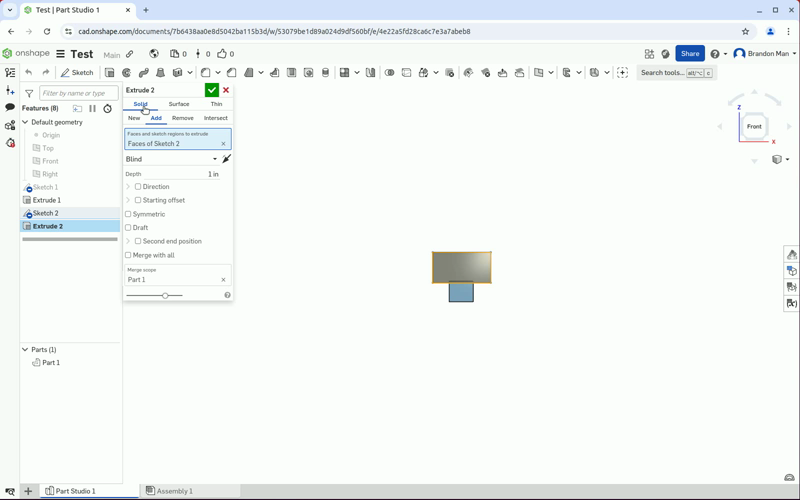
click(143, 106)
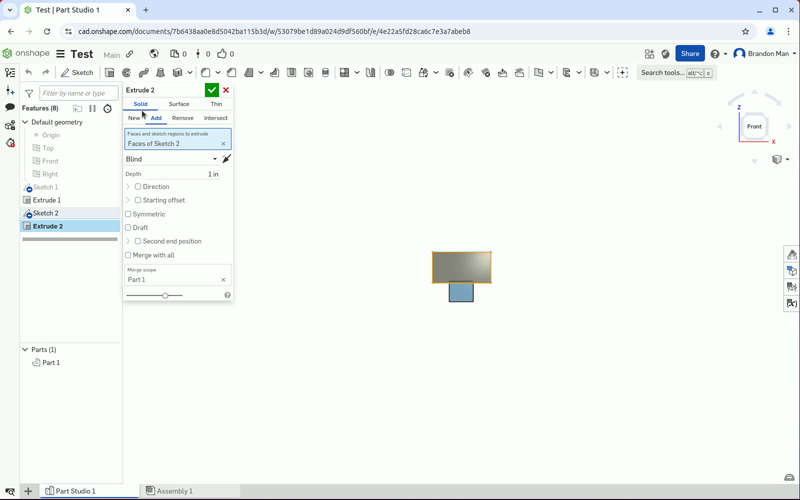
mouse_move(137, 120)
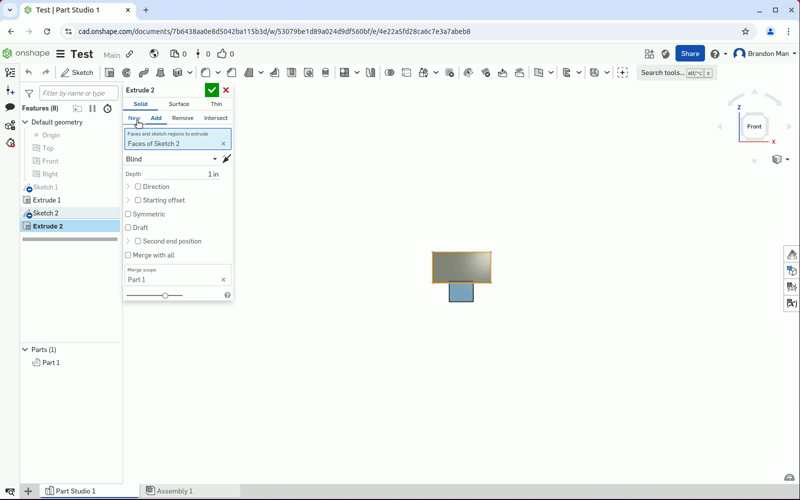
click(137, 120)
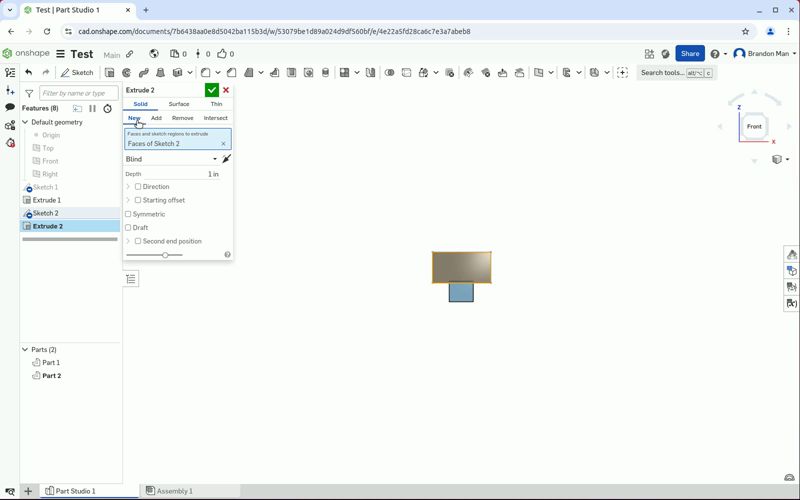
key(tab, 4)
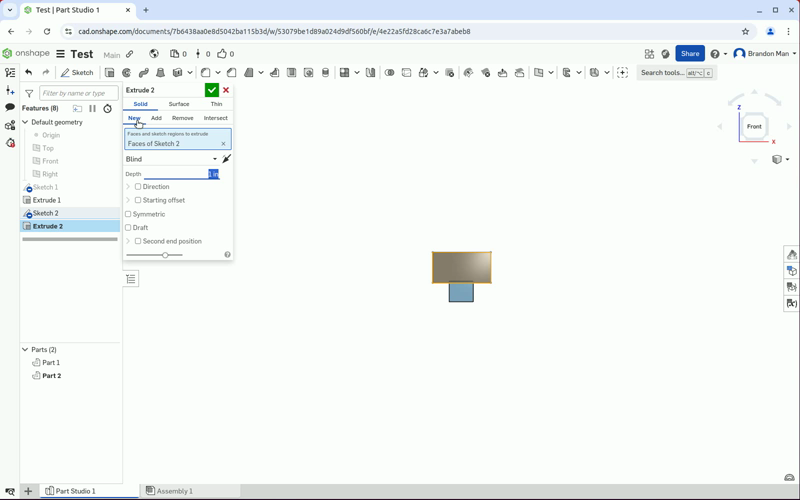
text(7.222)
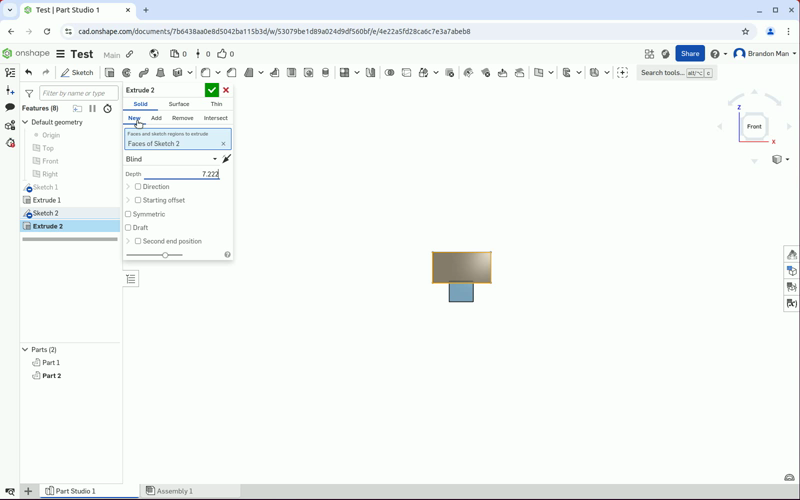
key(tab, 3)
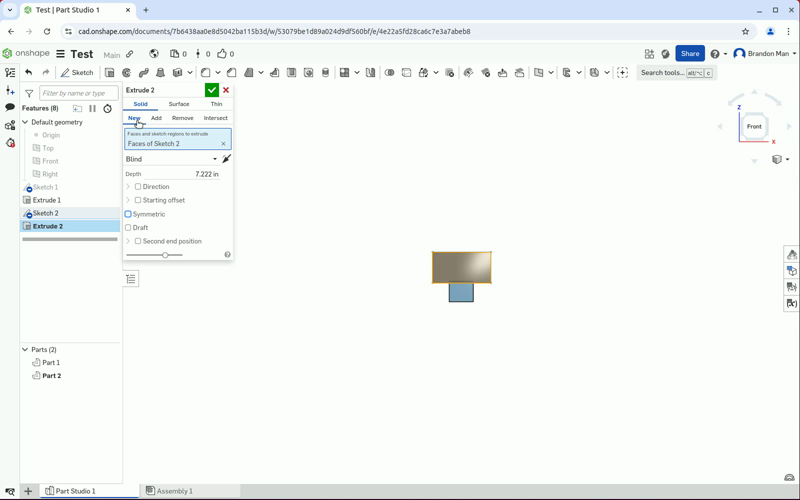
key(space)
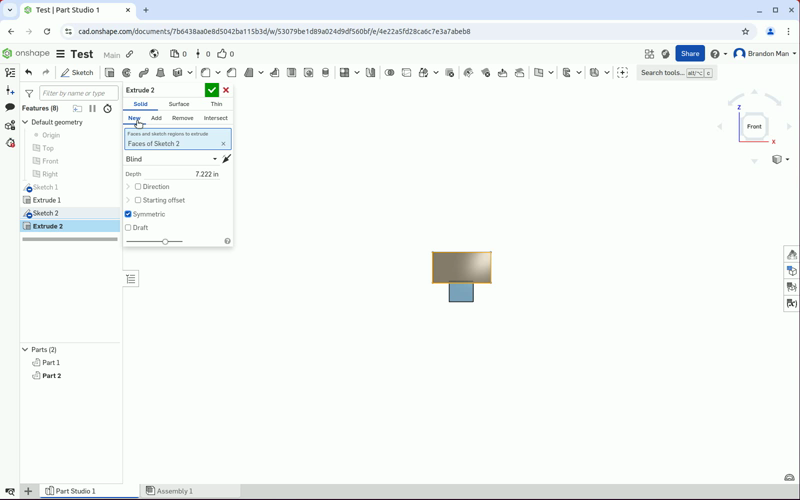
key(enter)
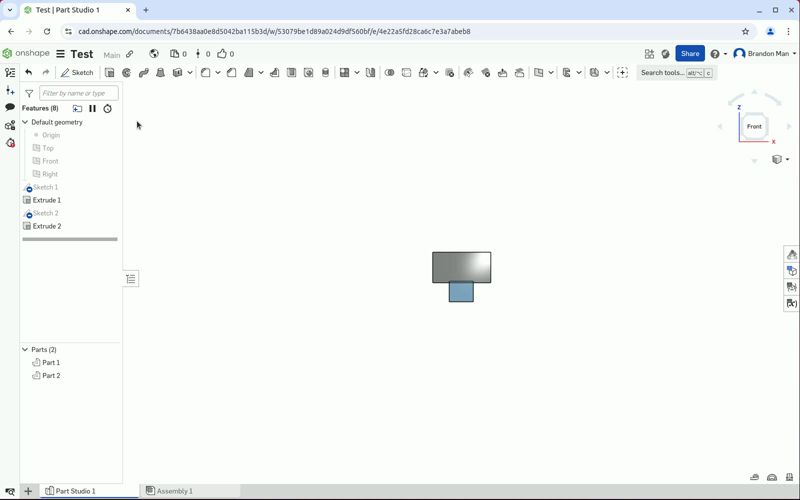
key(shift+h)
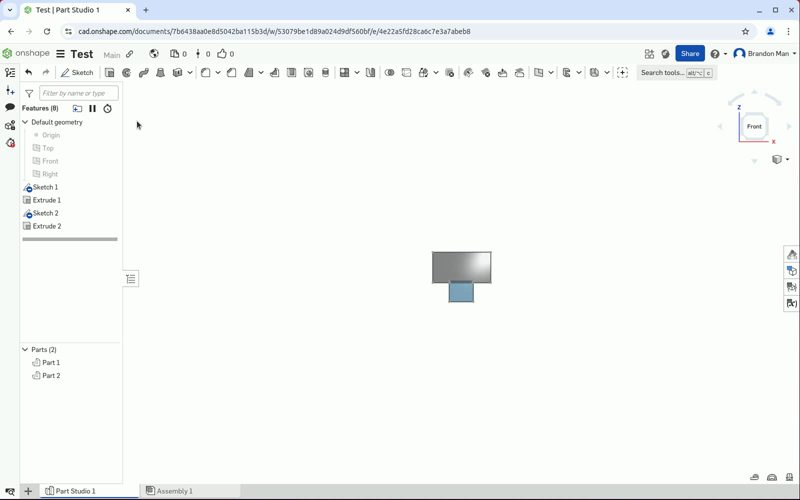
key(shift+h)
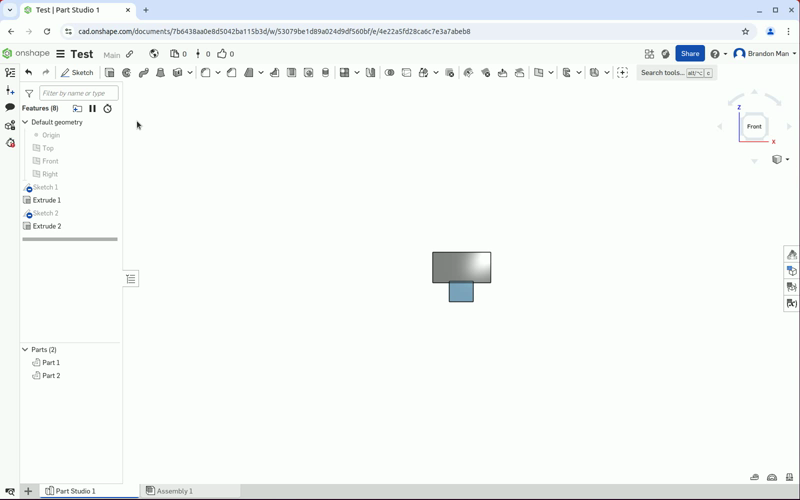
mouse_move(73, 189)
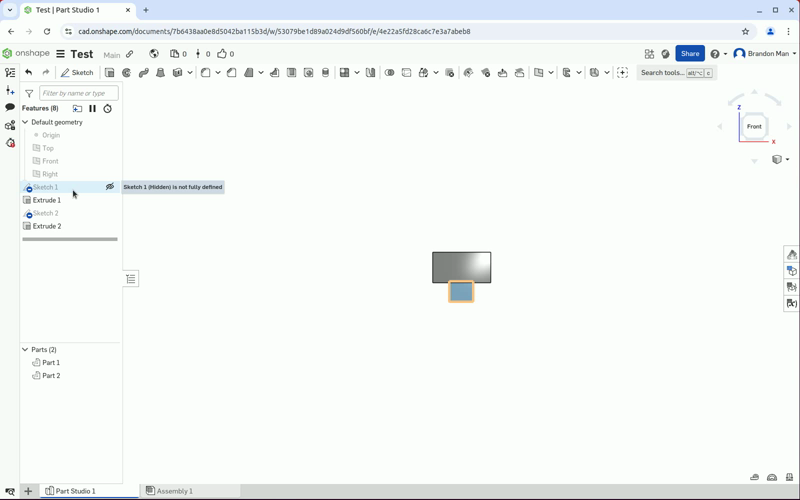
click(73, 189)
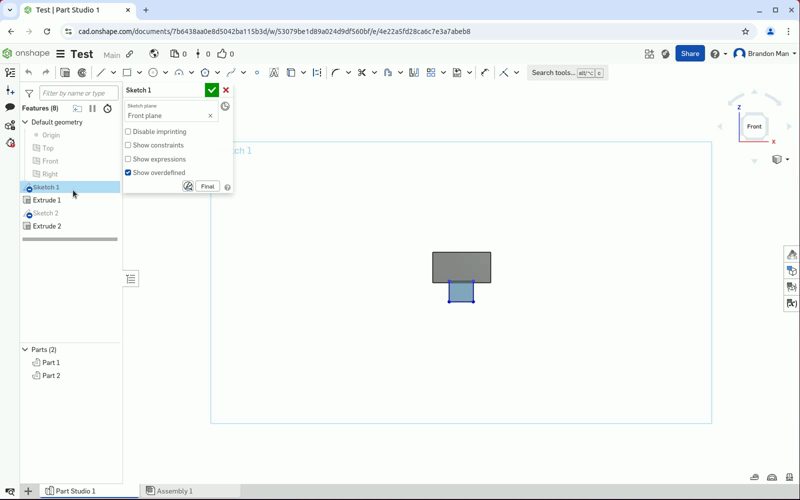
mouse_move(229, 92)
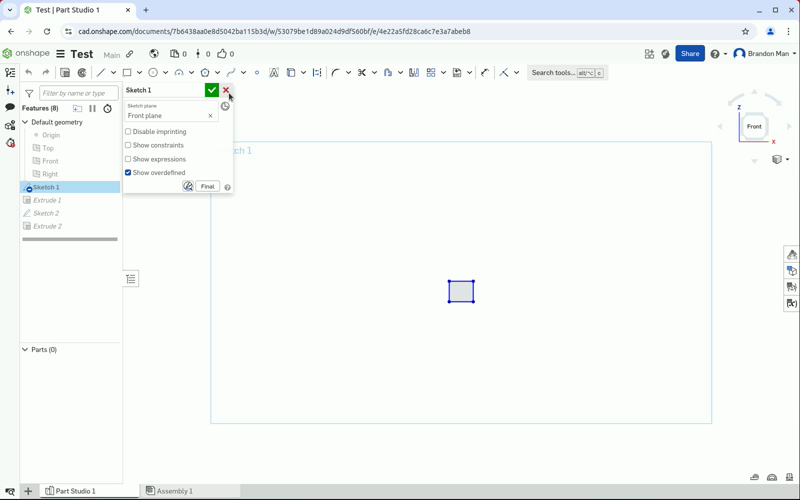
click(229, 92)
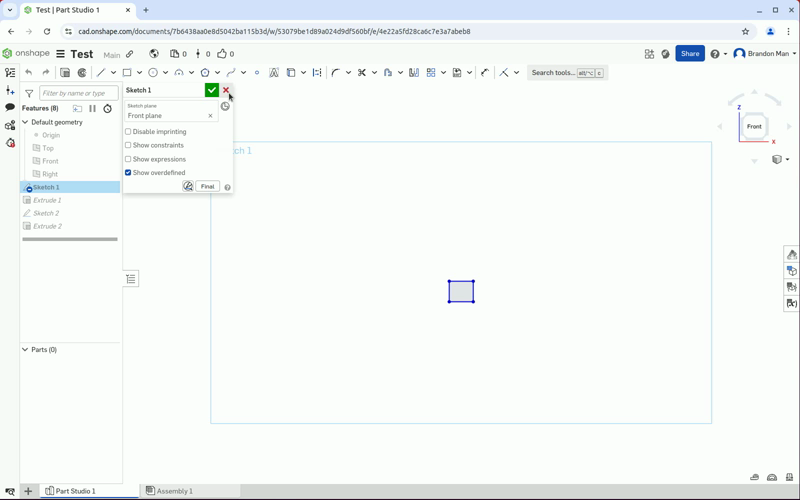
key(shift+s)
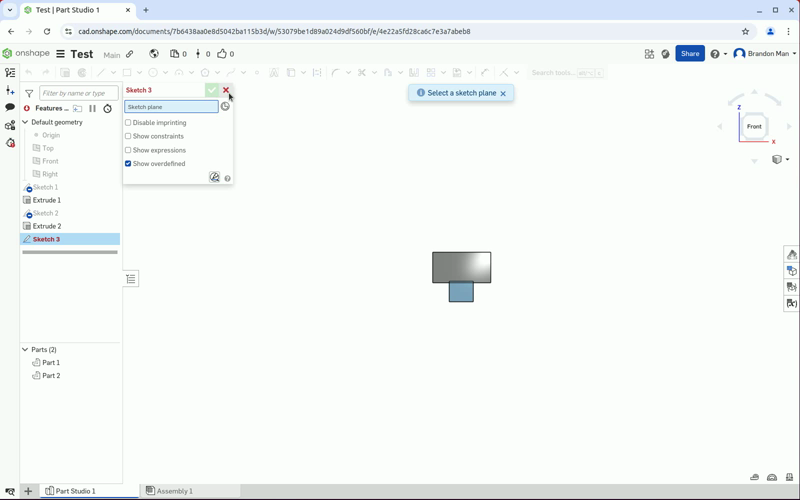
mouse_move(73, 163)
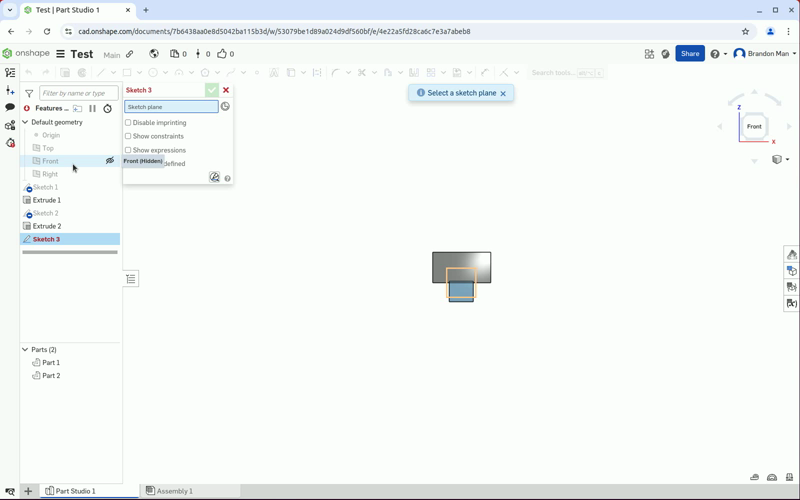
click(73, 163)
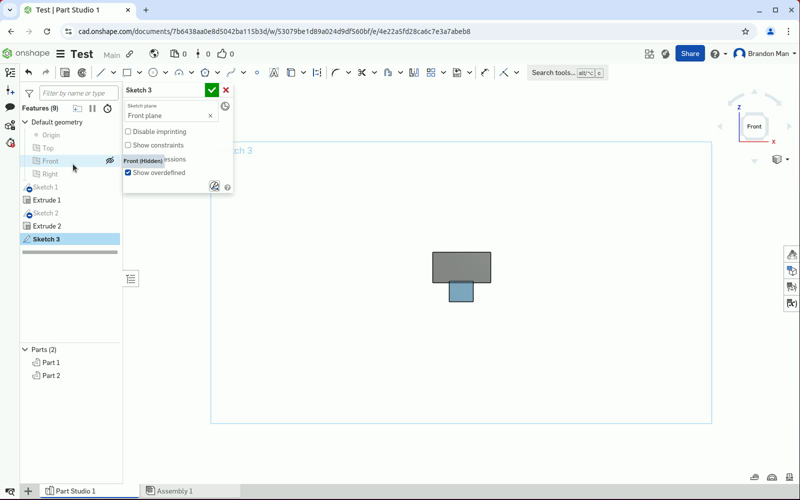
mouse_move(73, 352)
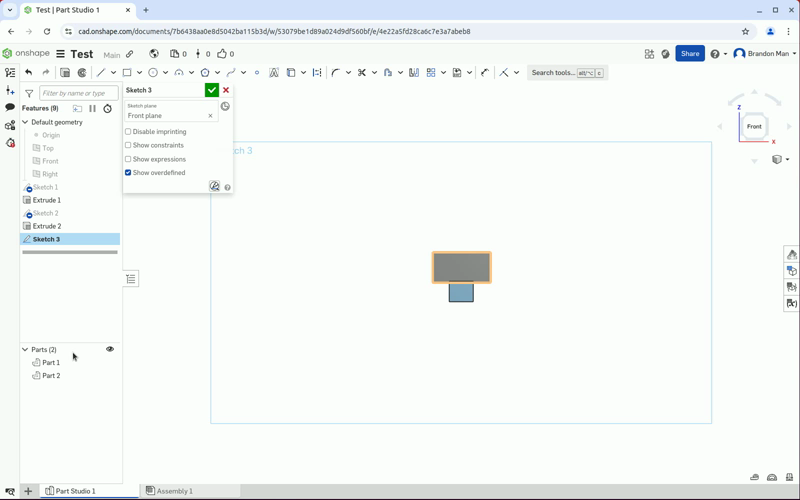
key(y)
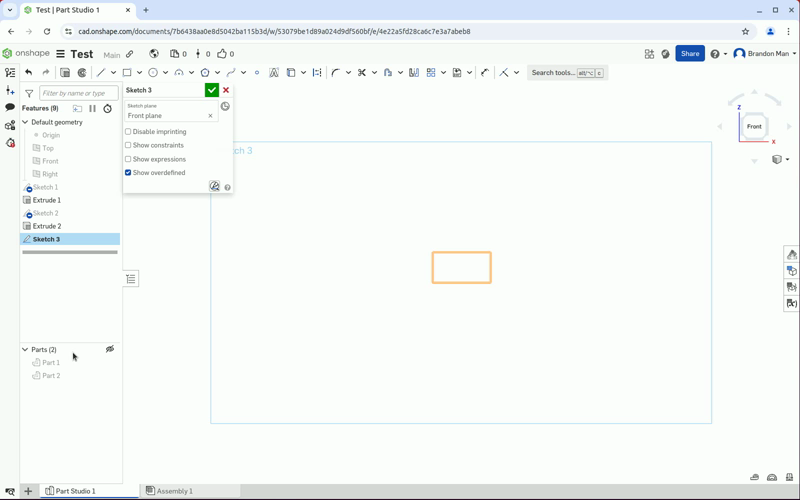
key(l)
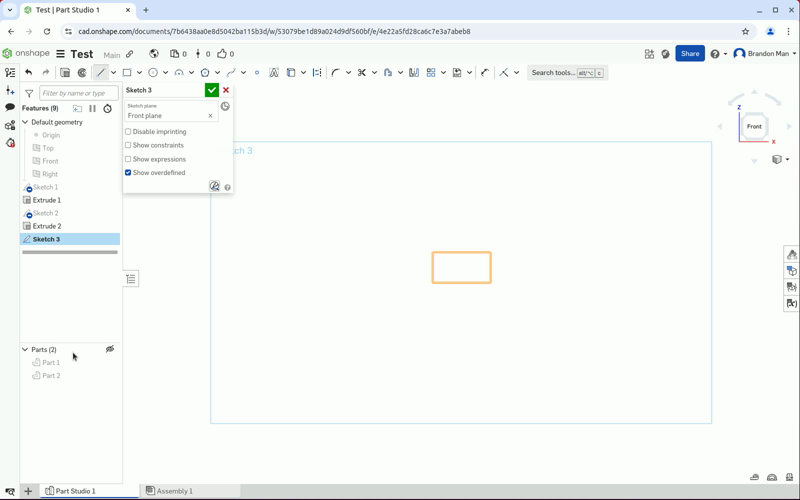
key_down(shift)
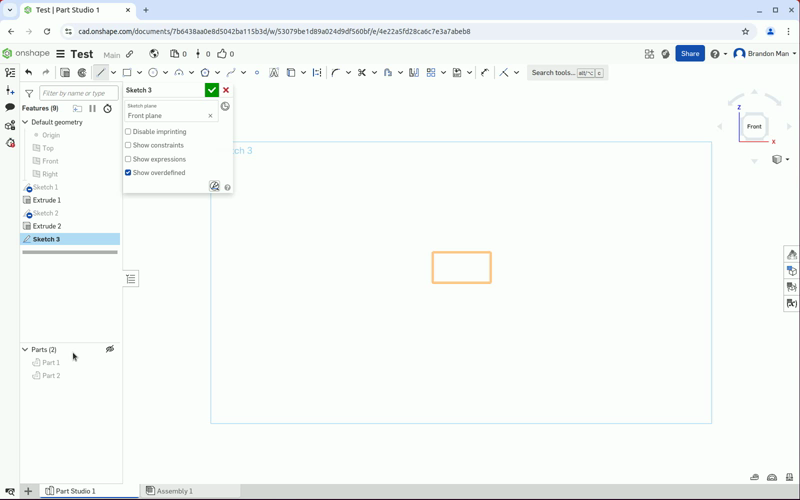
mouse_move(432, 252)
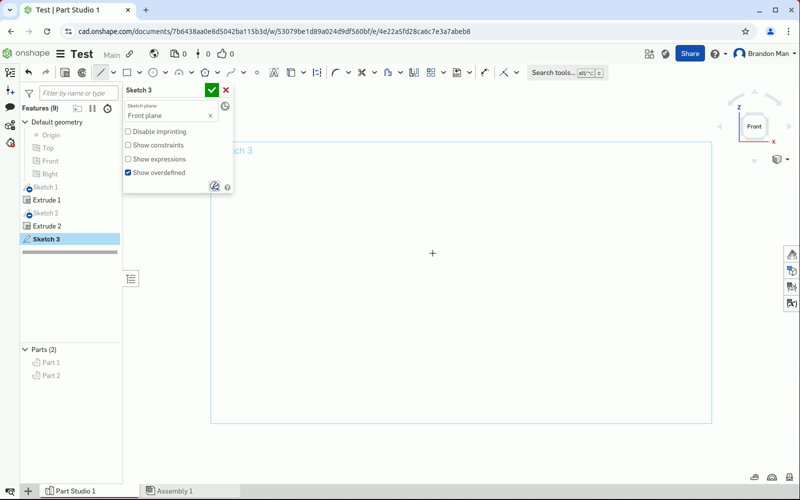
click(432, 252)
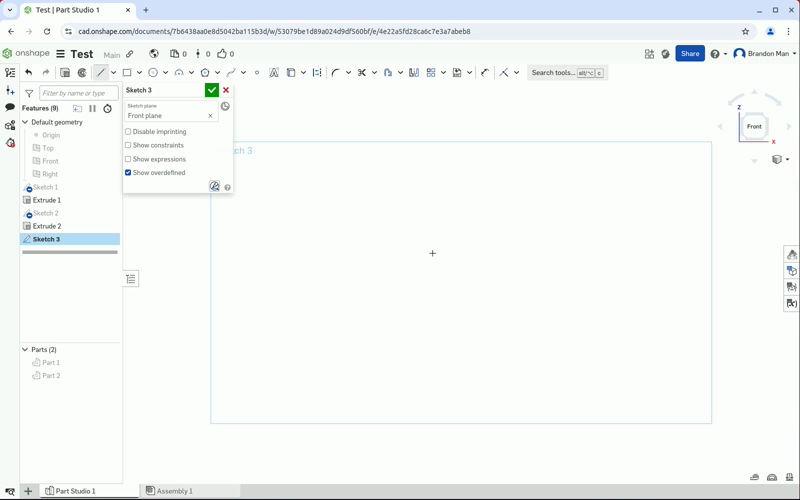
key_up(shift)
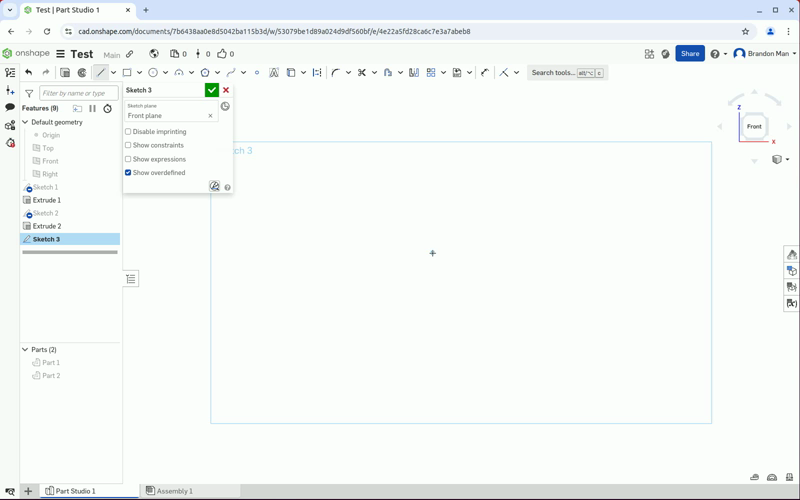
key_down(shift)
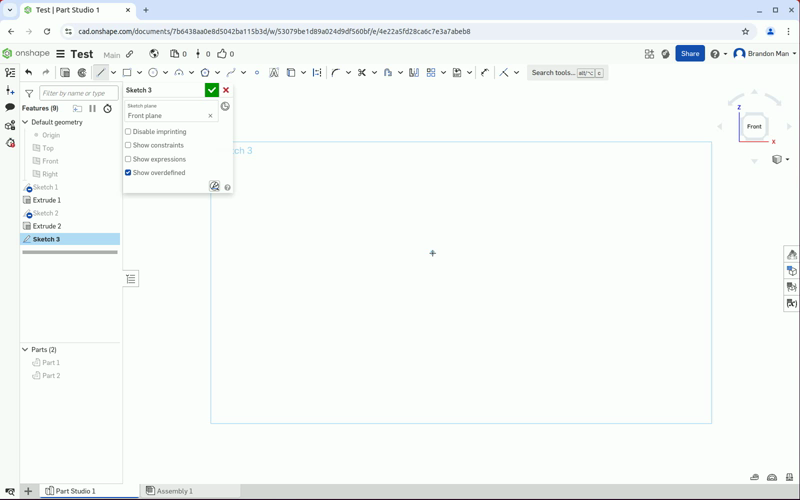
mouse_move(462, 252)
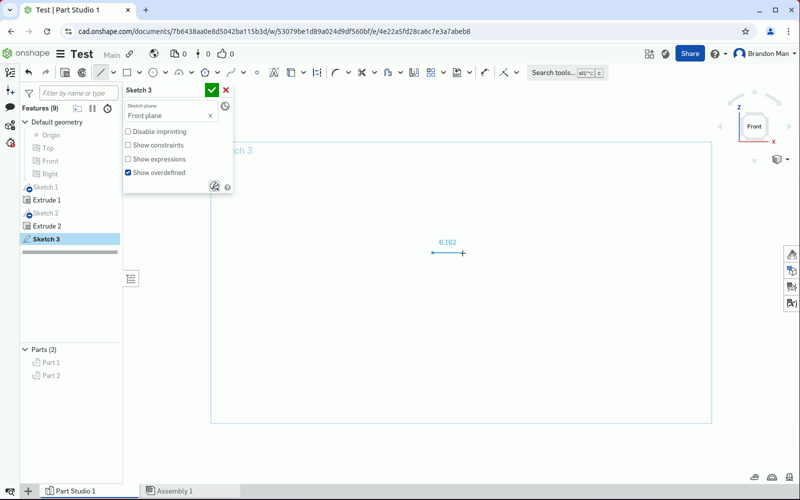
mouse_move(490, 252)
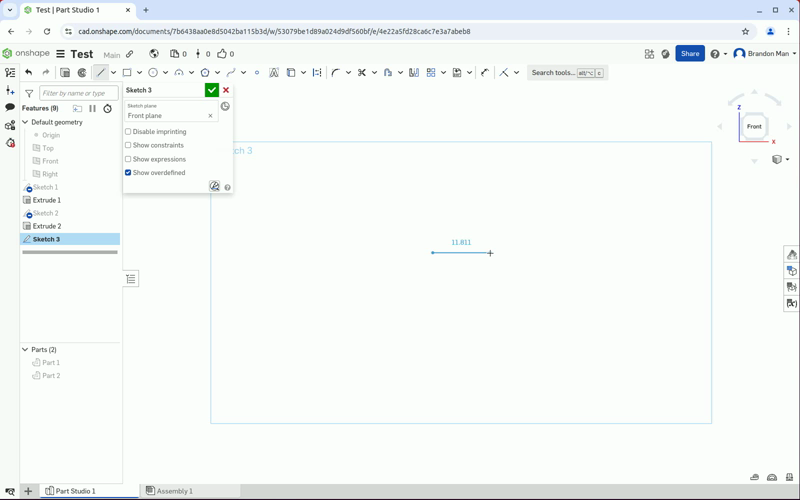
click(490, 252)
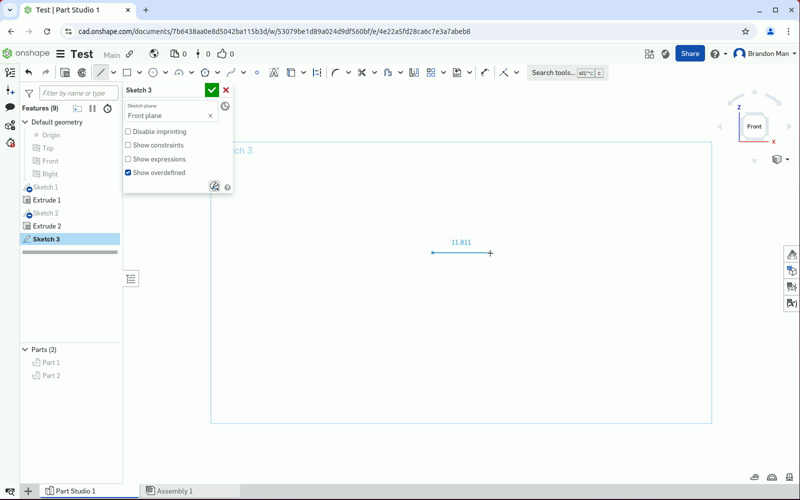
key_up(shift)
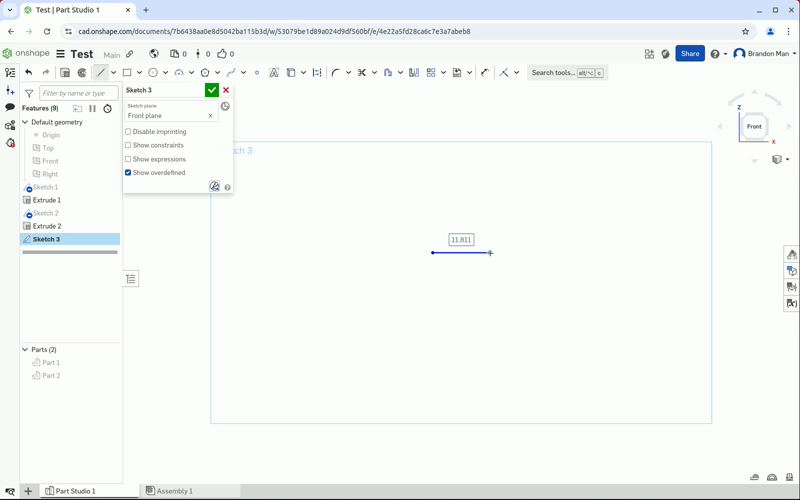
key_down(shift)
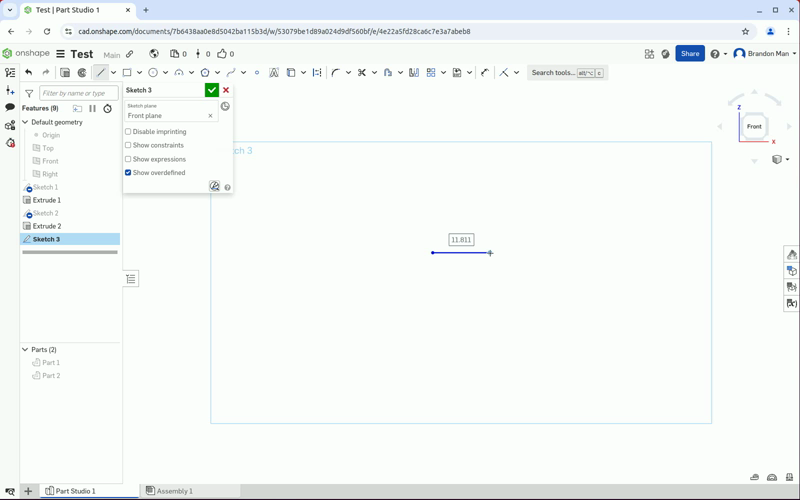
mouse_move(520, 252)
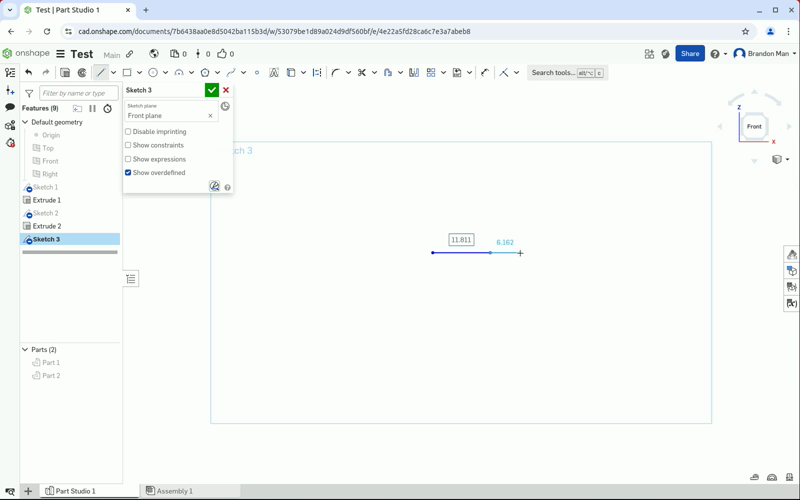
mouse_move(490, 283)
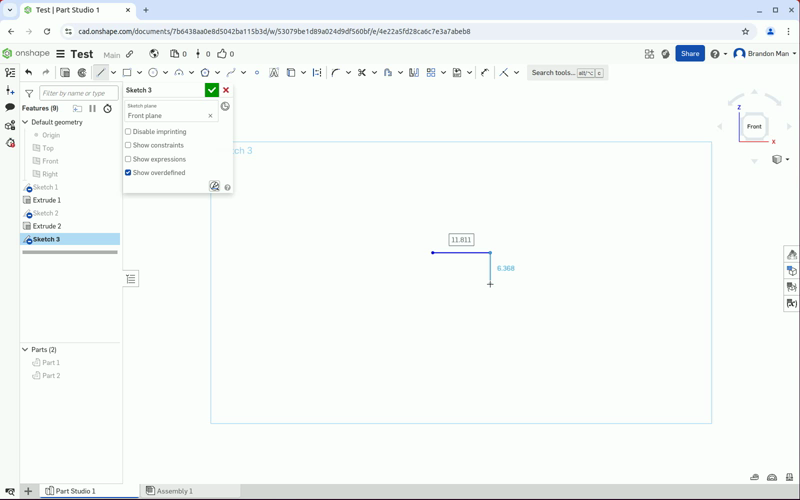
click(490, 283)
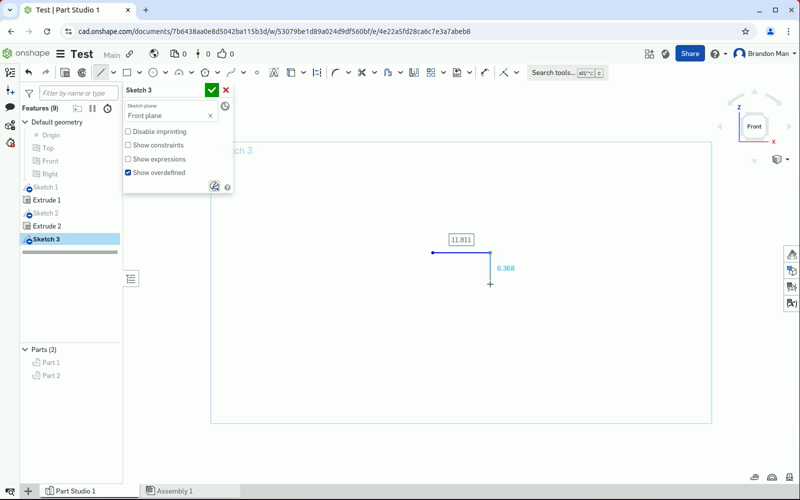
key_up(shift)
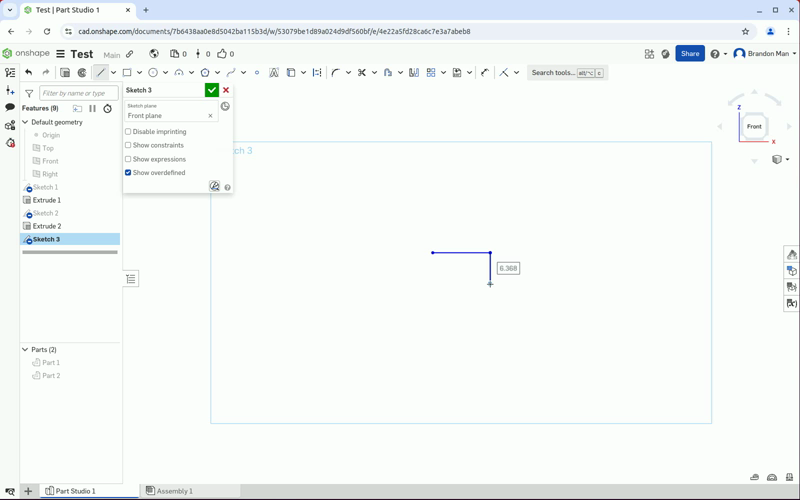
key_down(shift)
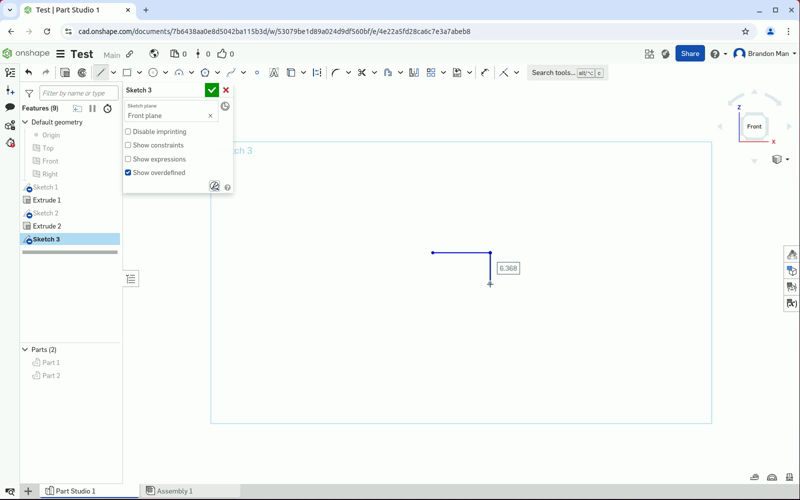
mouse_move(573, 202)
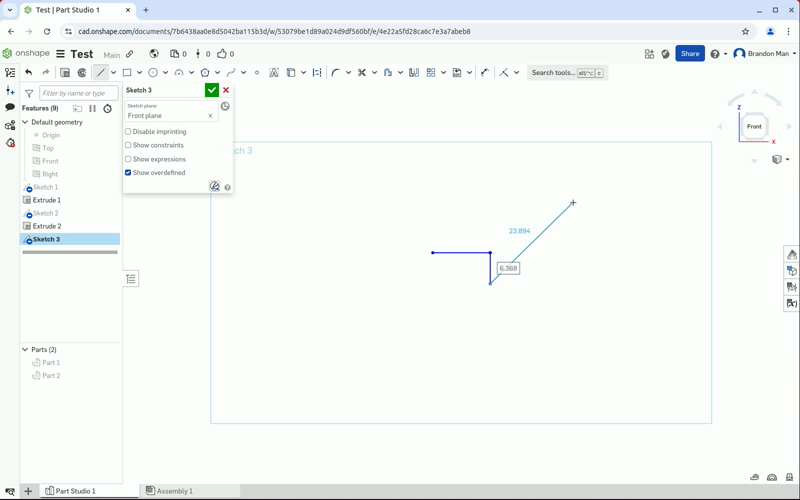
click(573, 202)
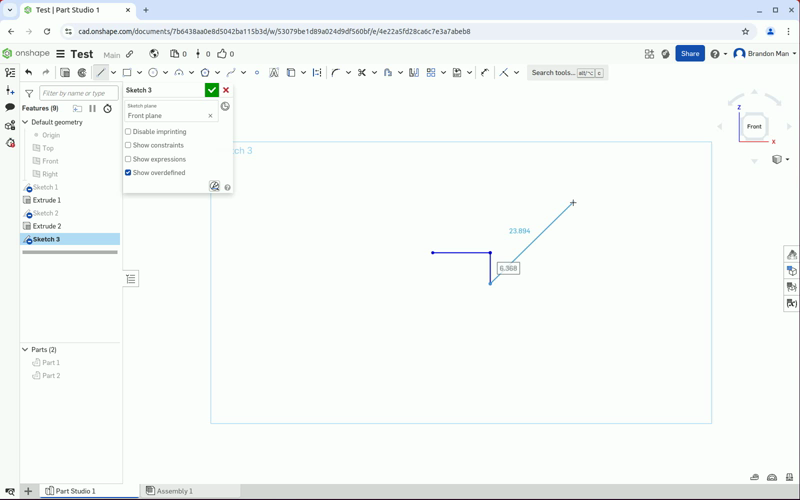
key_up(shift)
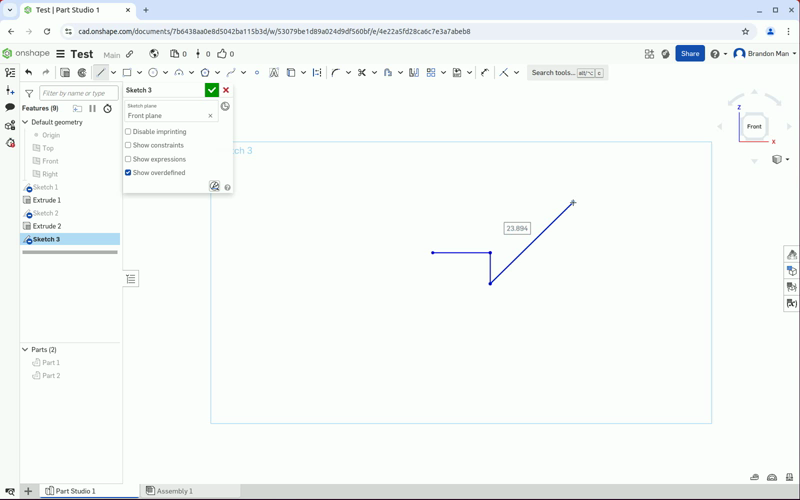
key_down(shift)
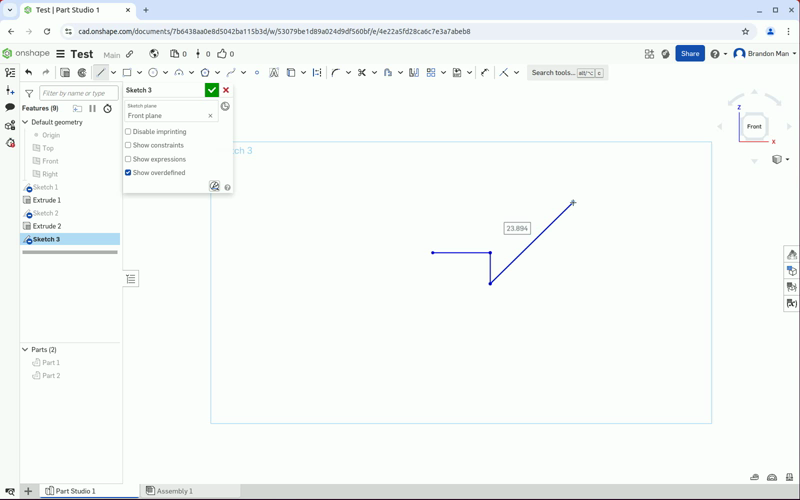
mouse_move(589, 202)
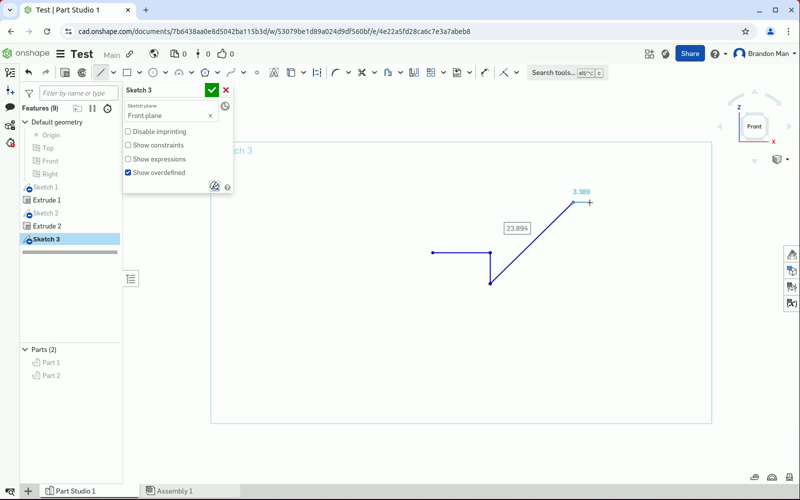
mouse_move(573, 189)
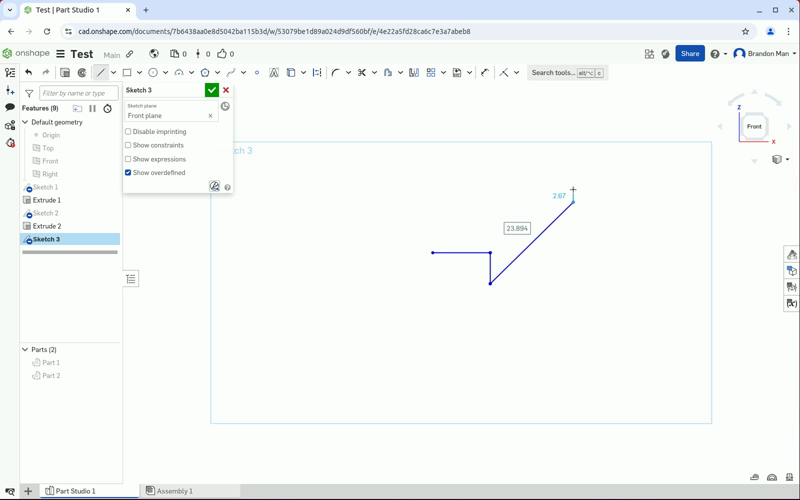
click(573, 189)
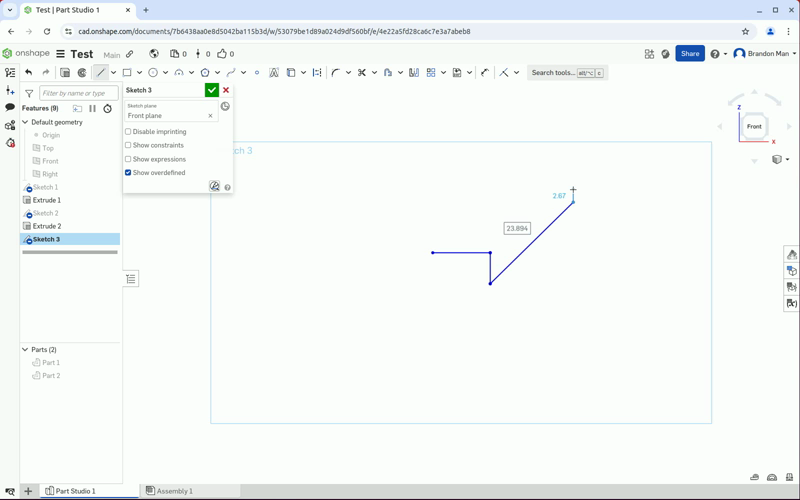
key_up(shift)
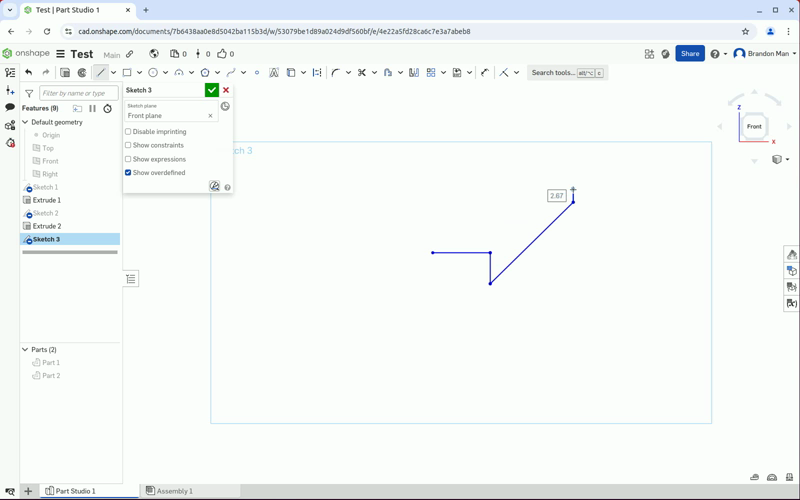
key_down(shift)
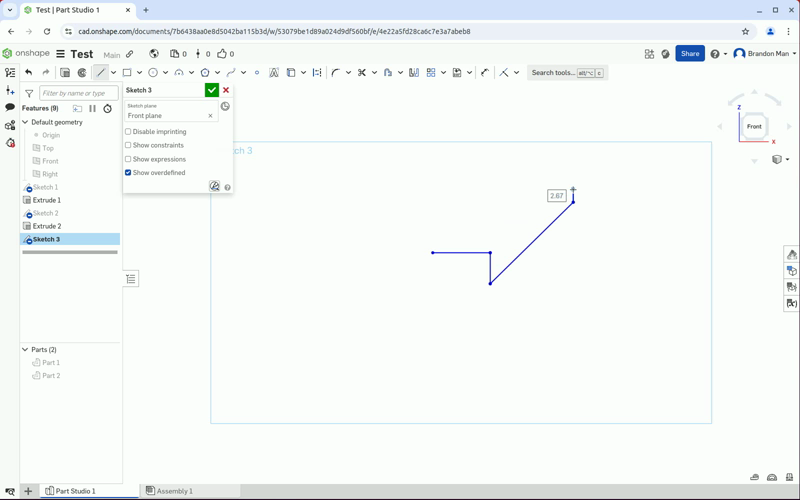
mouse_move(589, 189)
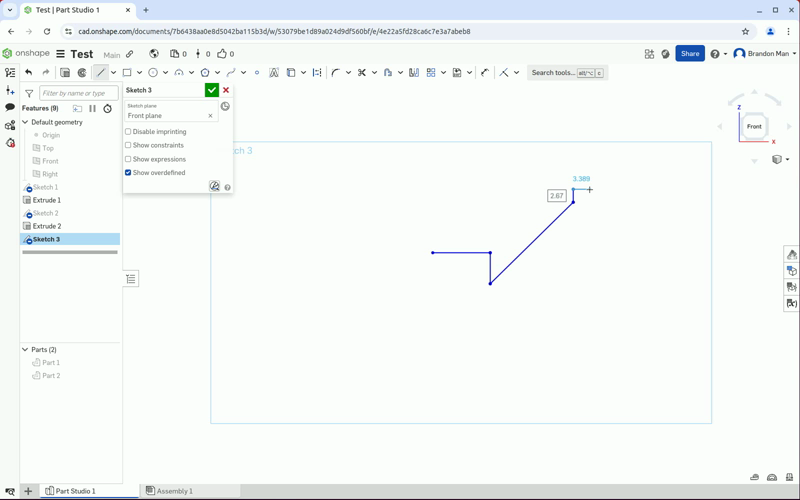
mouse_move(553, 189)
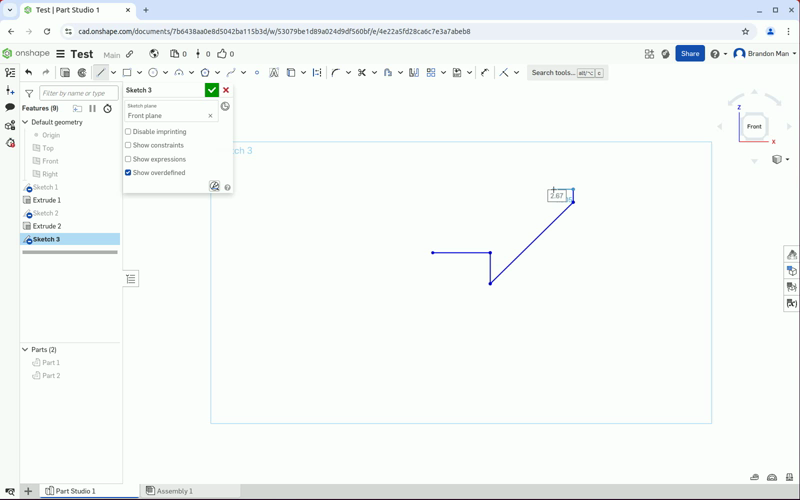
click(553, 189)
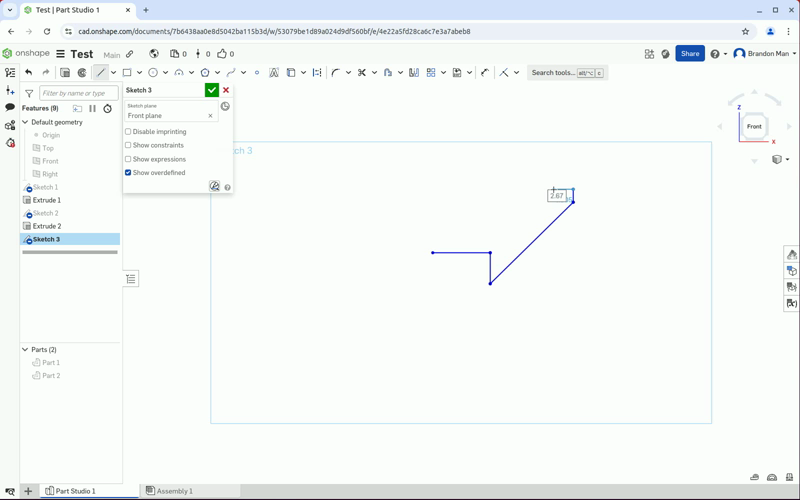
key_up(shift)
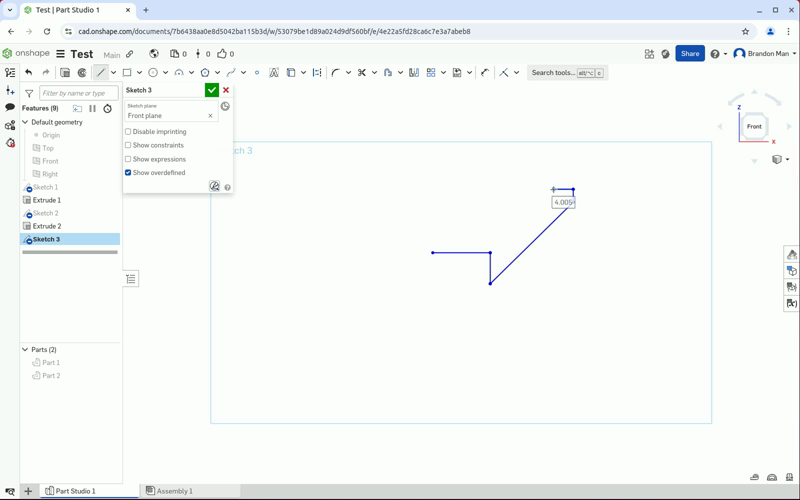
key_down(shift)
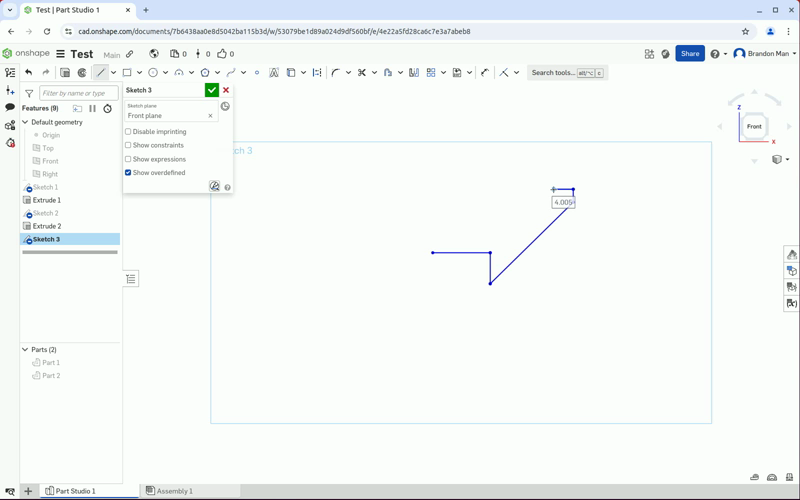
mouse_move(432, 252)
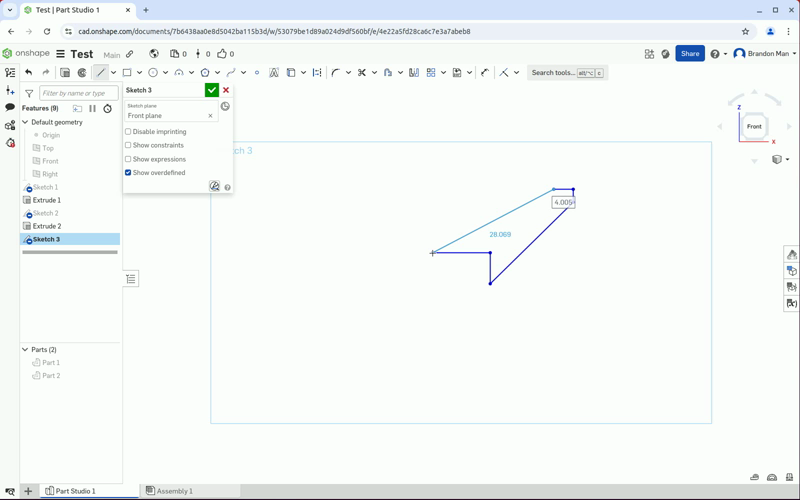
key_up(shift)
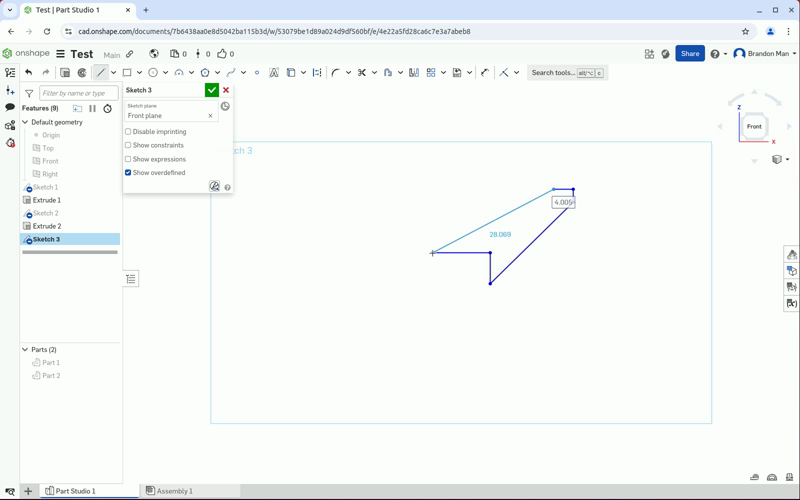
click(432, 252)
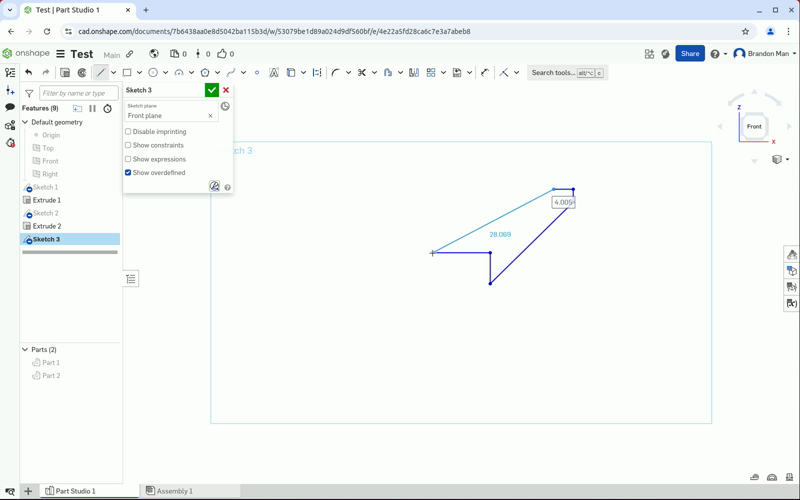
key(esc)
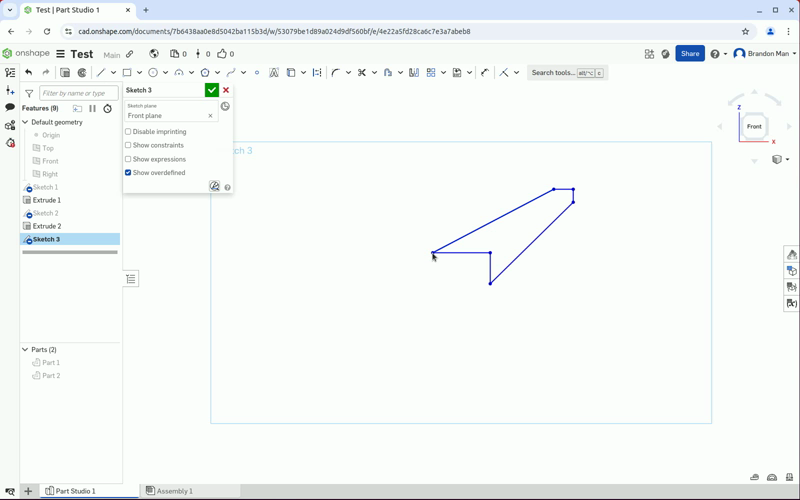
key(c)
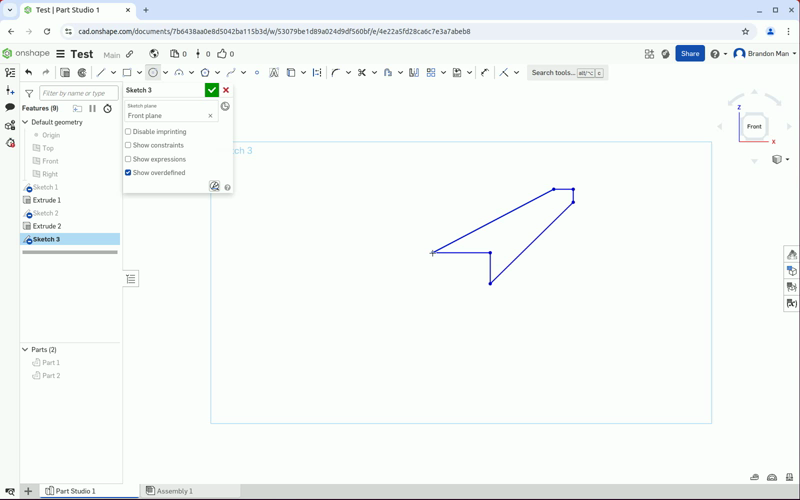
key_down(shift)
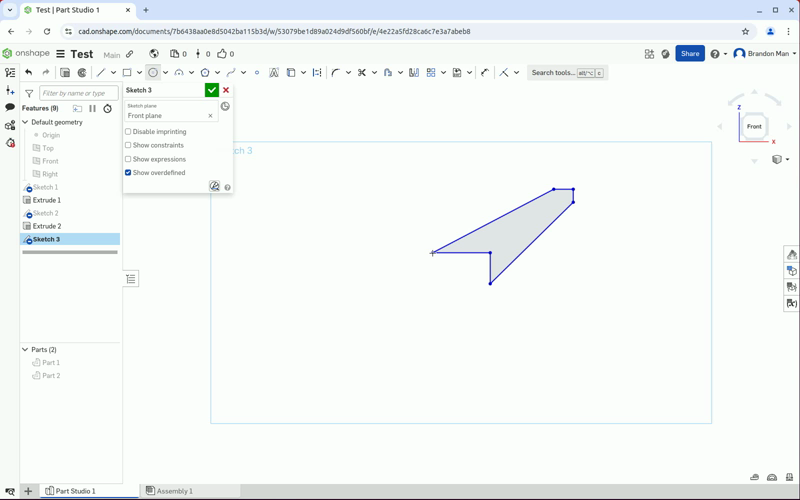
mouse_move(507, 234)
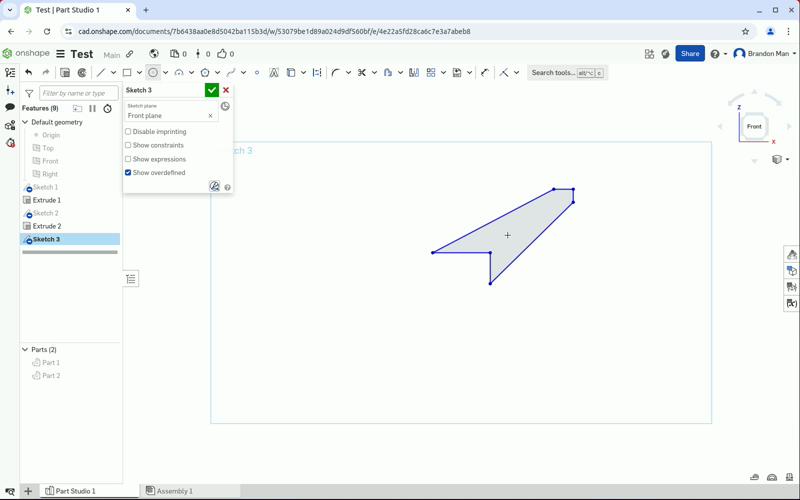
click(507, 234)
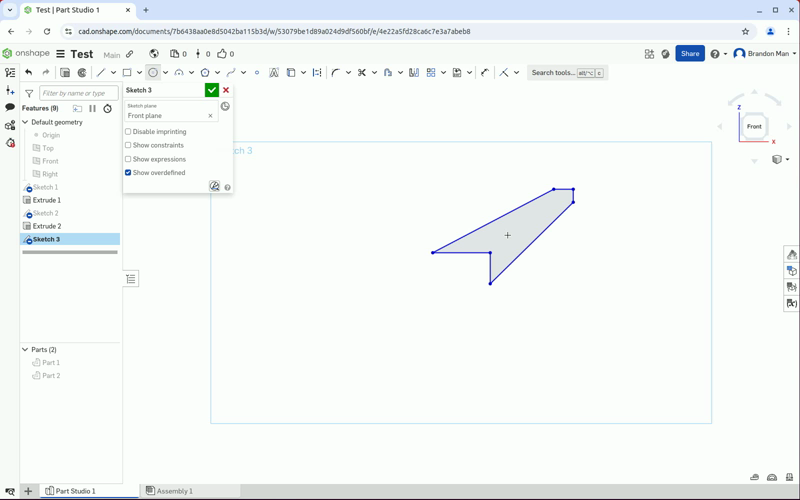
key_up(shift)
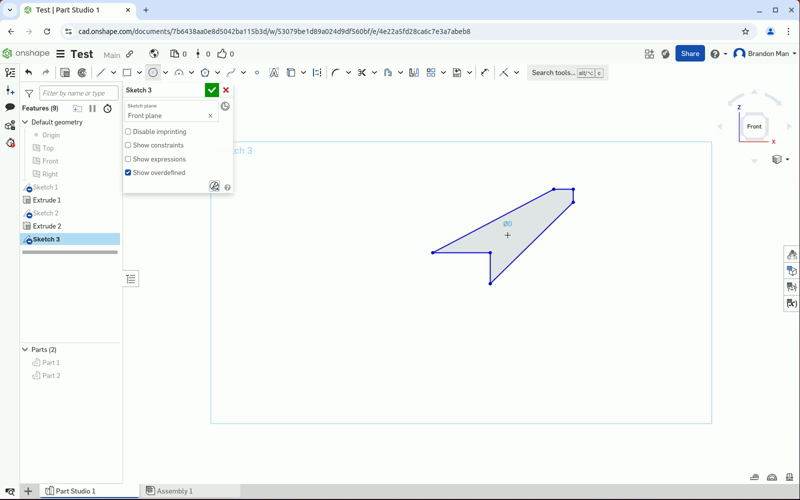
mouse_move(516, 234)
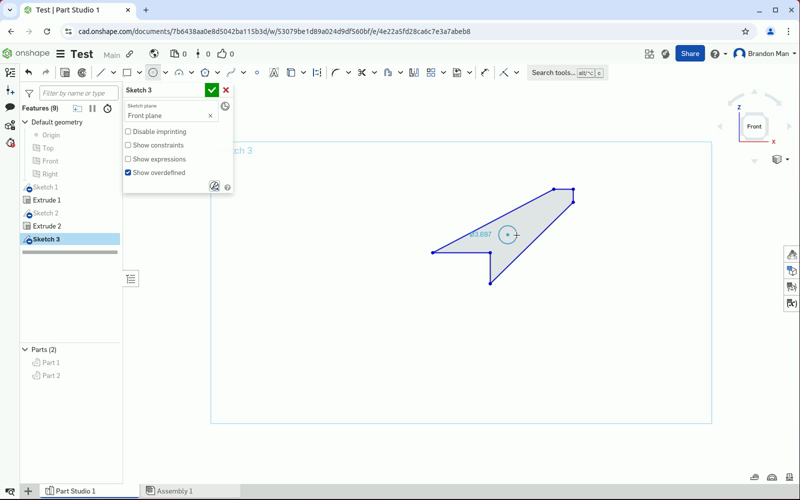
click(516, 234)
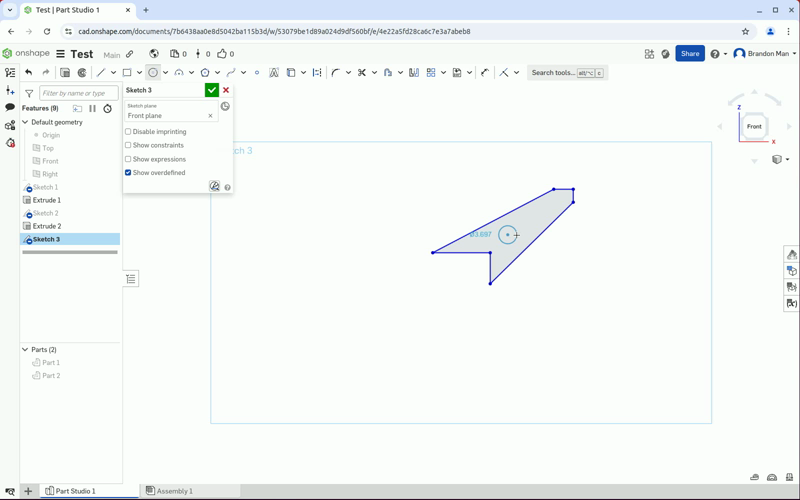
key(esc)
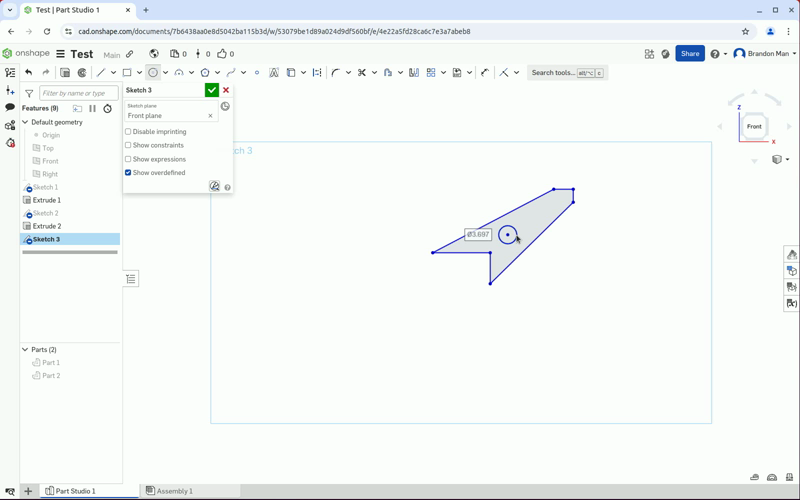
key(c)
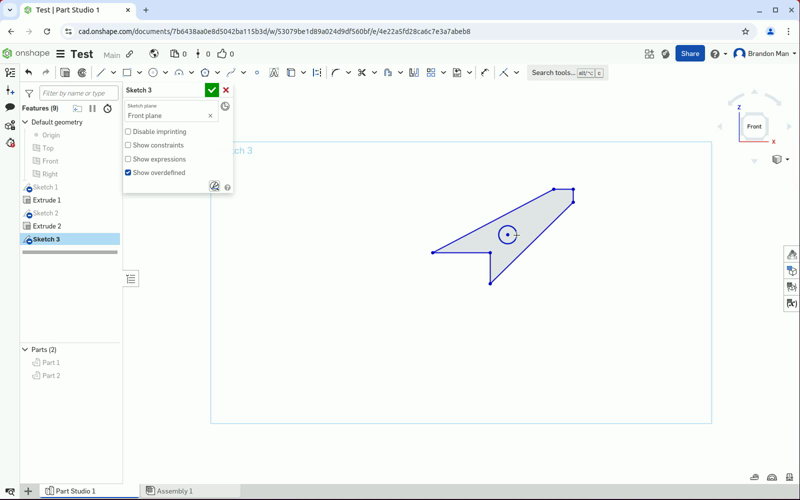
key_down(shift)
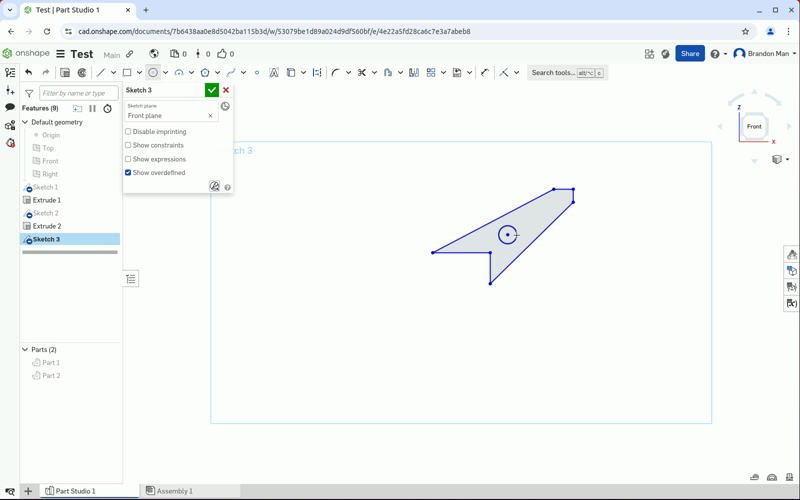
mouse_move(531, 216)
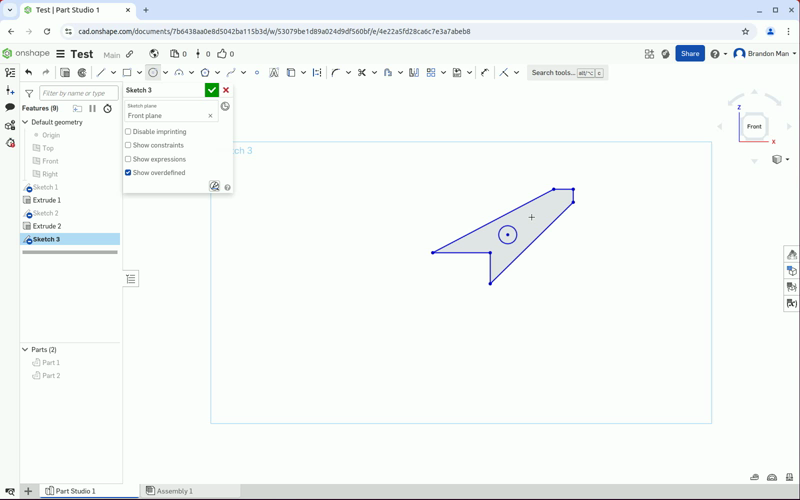
click(531, 216)
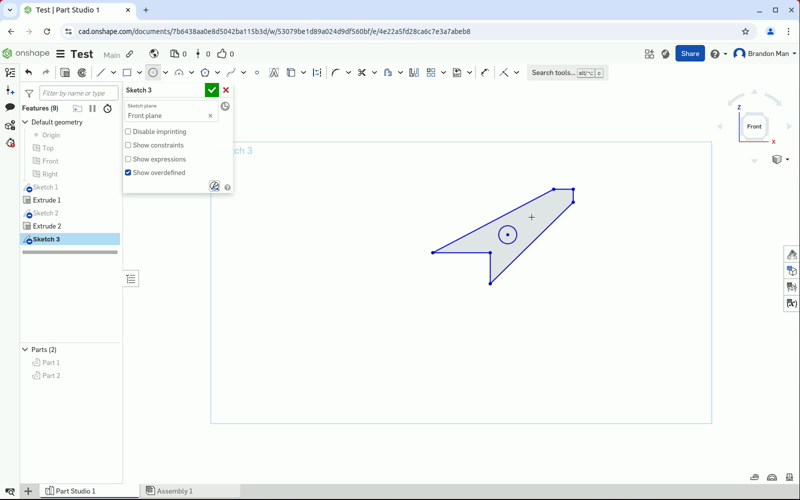
key_up(shift)
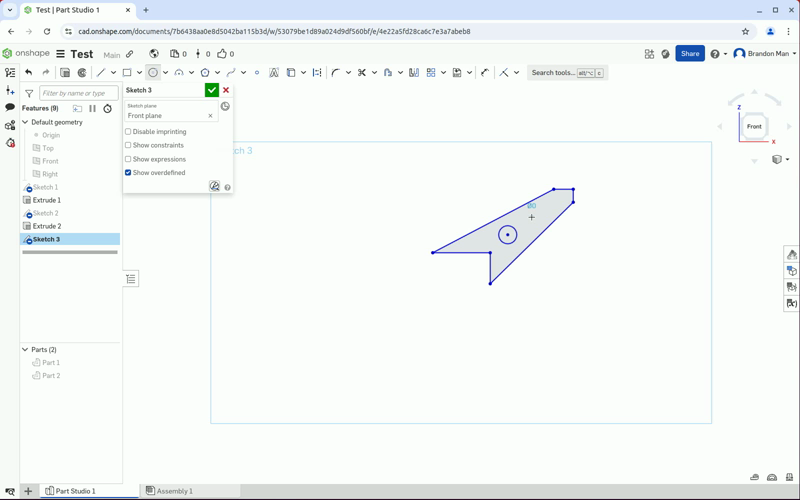
mouse_move(539, 216)
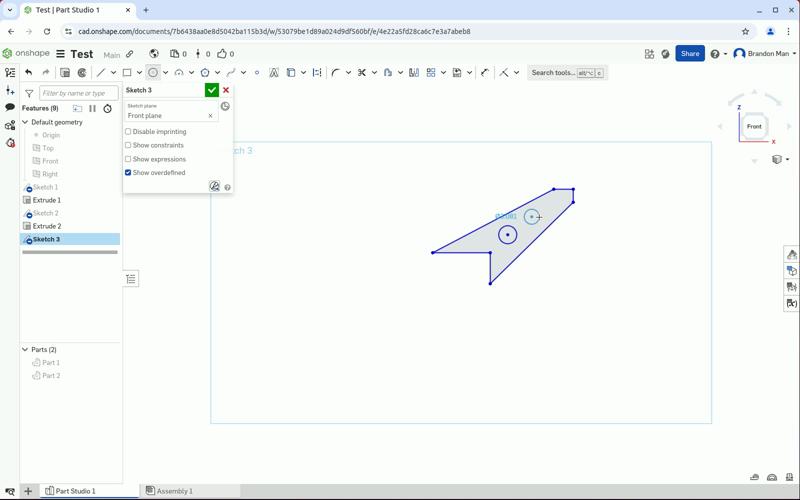
click(539, 216)
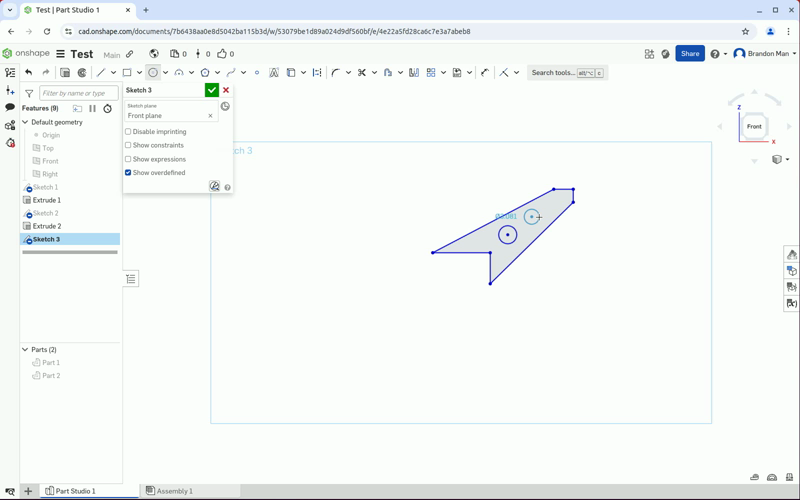
key(esc)
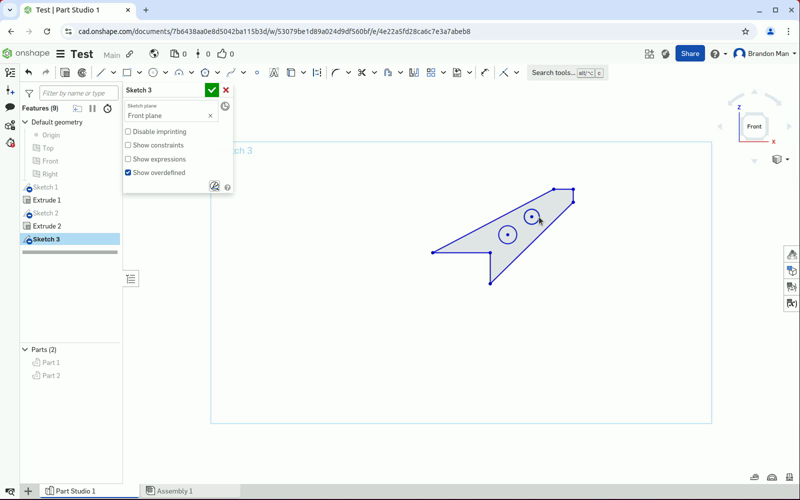
key(c)
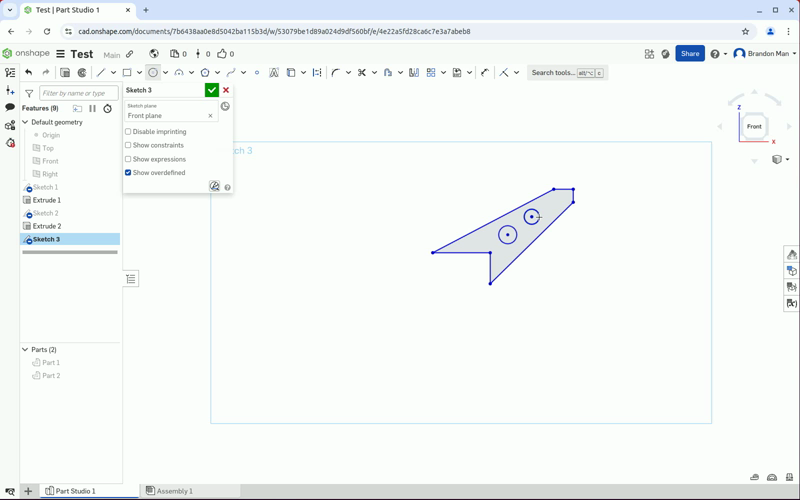
key_down(shift)
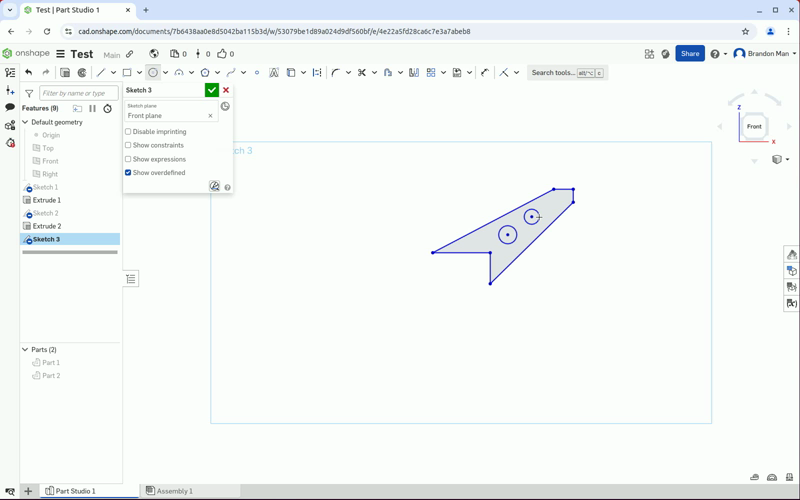
mouse_move(550, 203)
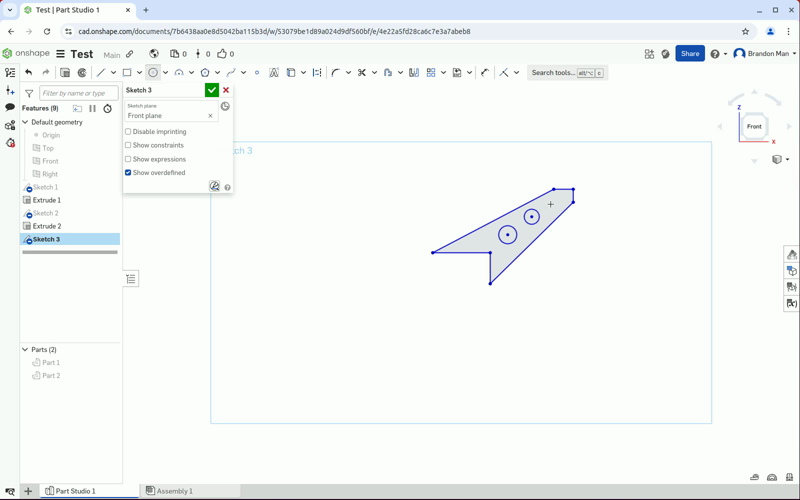
click(550, 203)
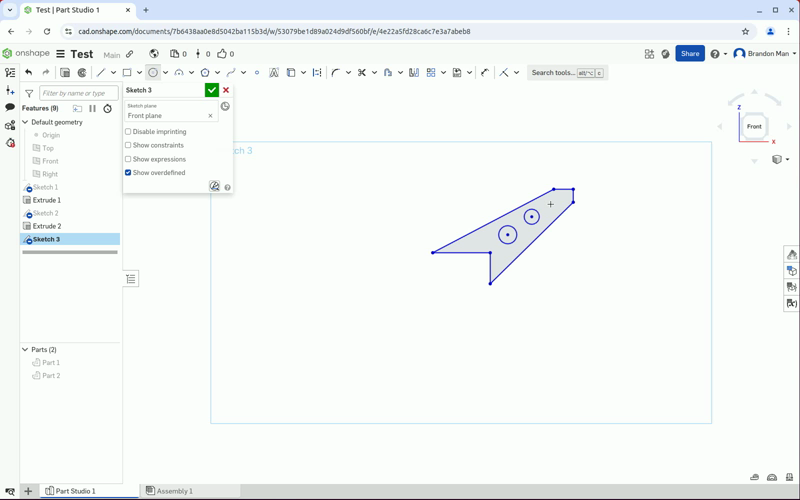
key_up(shift)
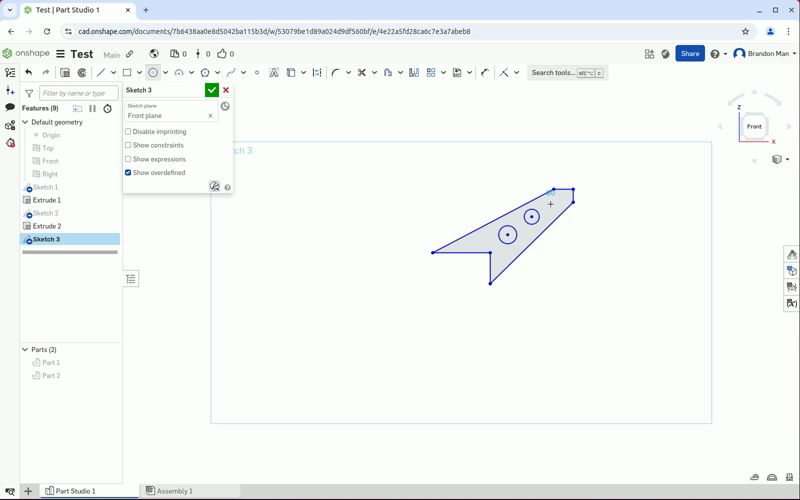
mouse_move(555, 203)
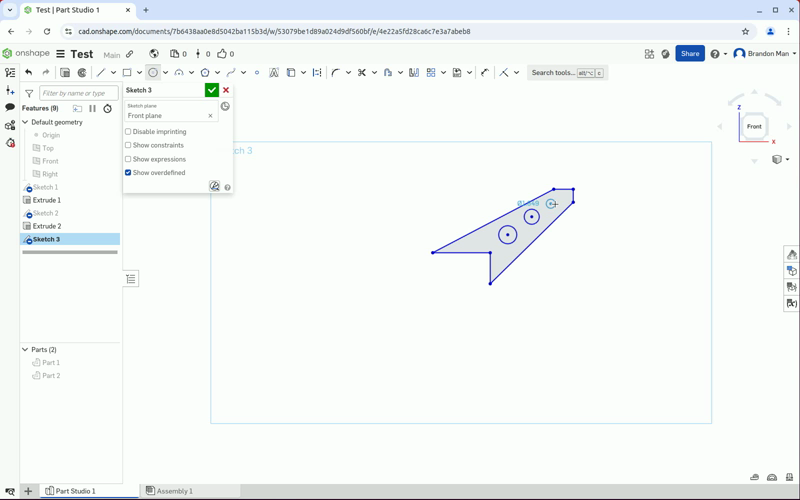
click(555, 203)
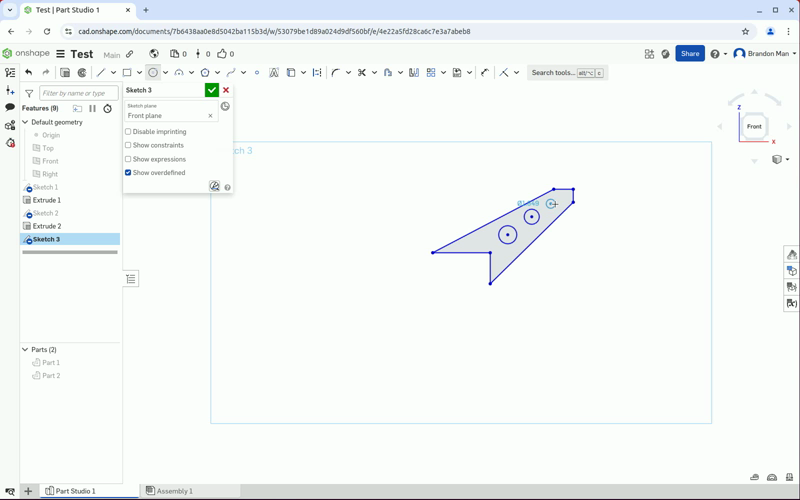
key(esc)
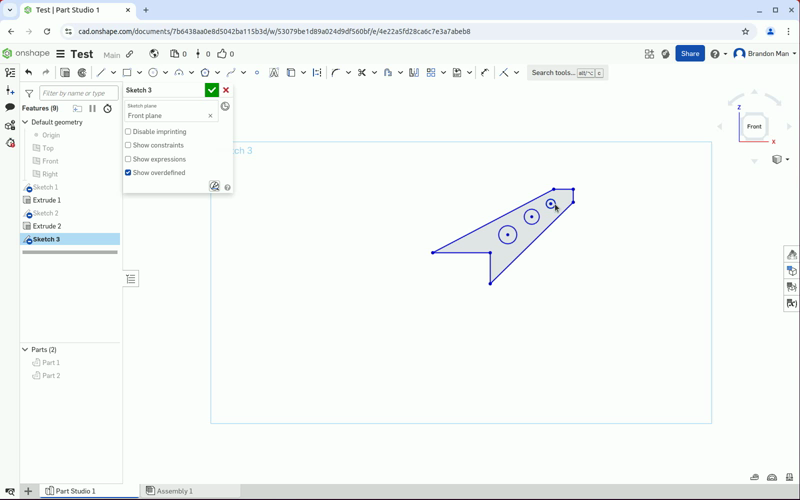
key(c)
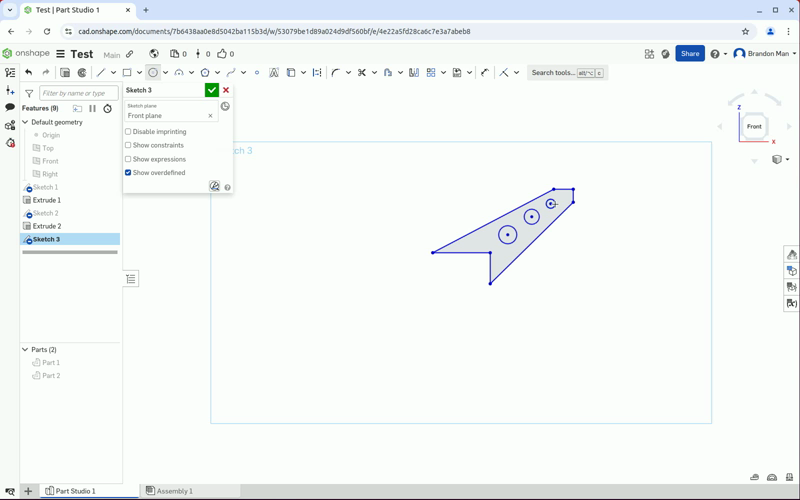
key_down(shift)
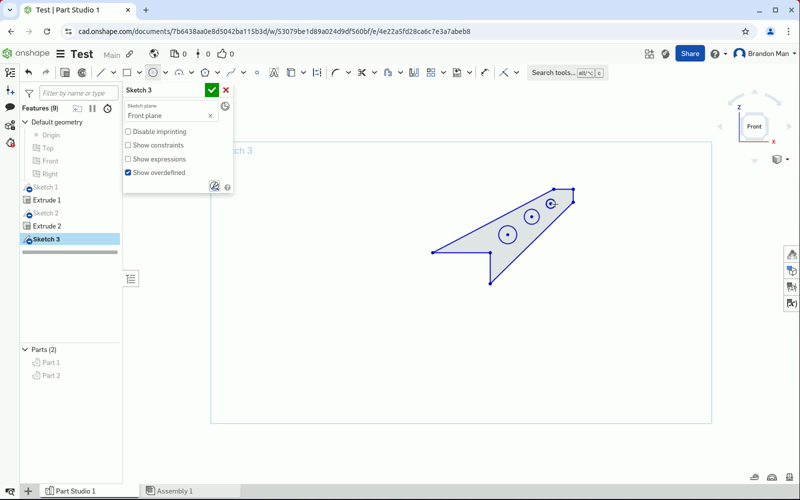
mouse_move(564, 196)
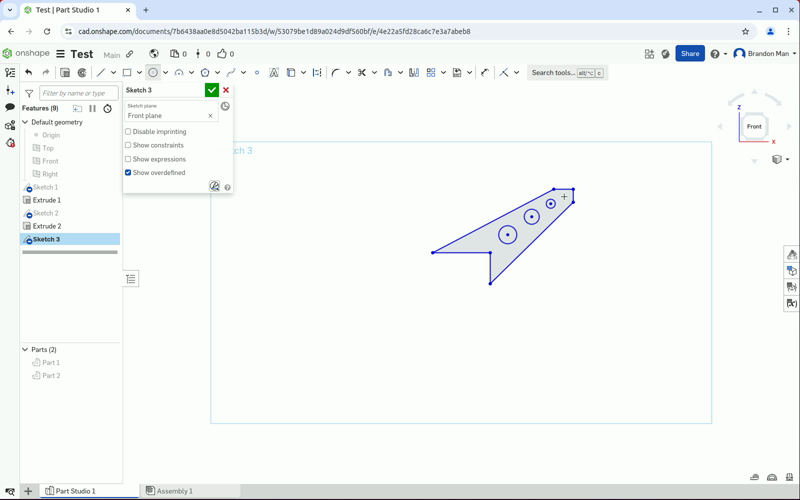
click(564, 196)
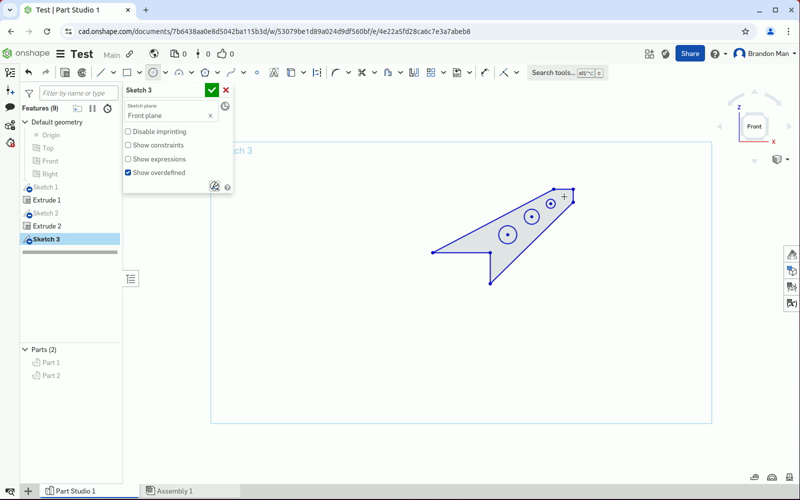
key_up(shift)
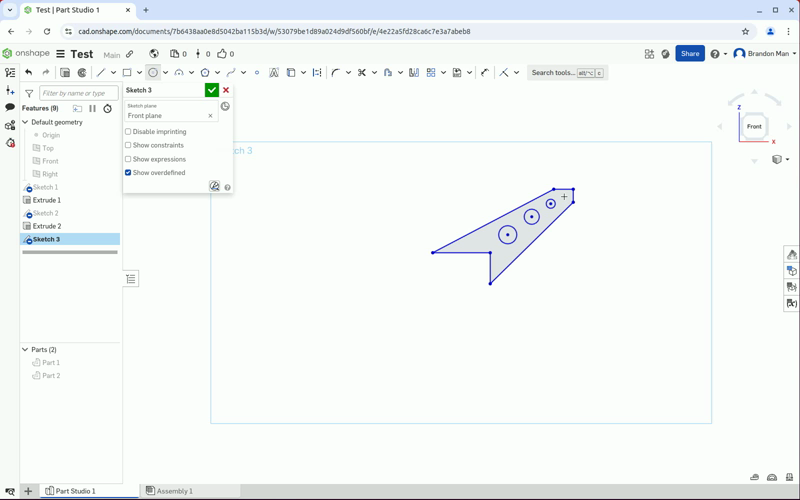
mouse_move(565, 196)
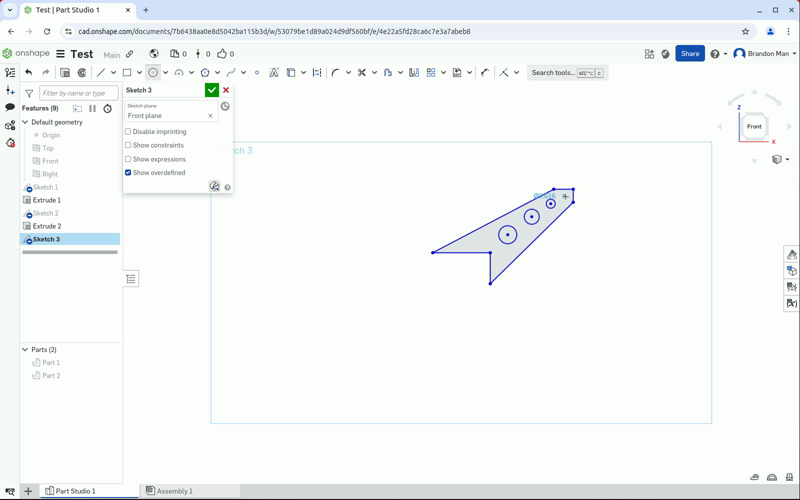
scroll(6)
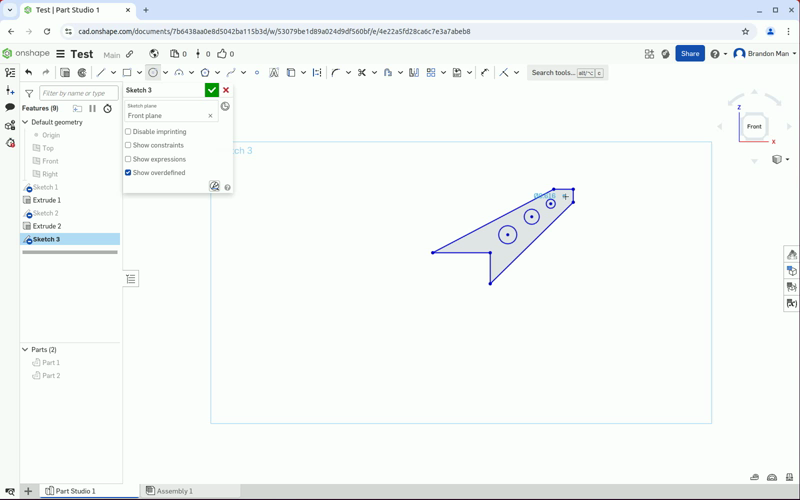
scroll(6)
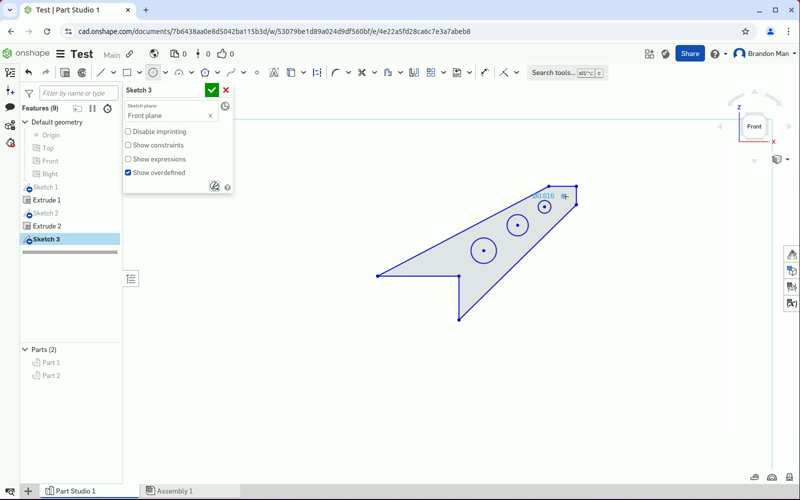
scroll(6)
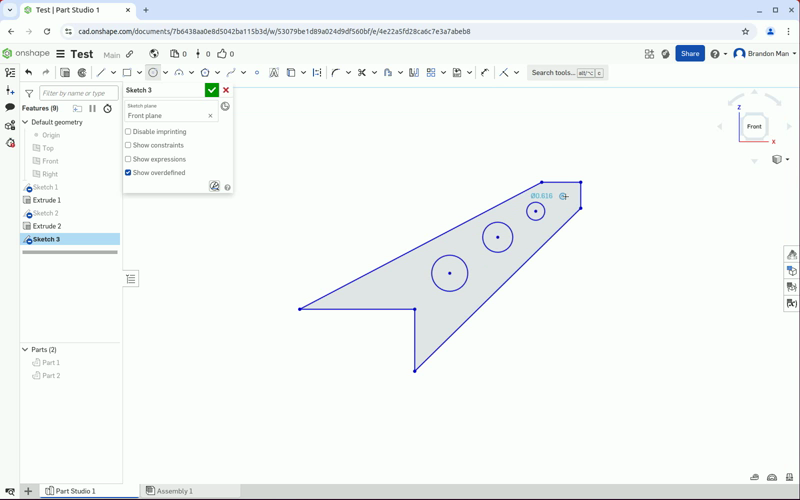
scroll(6)
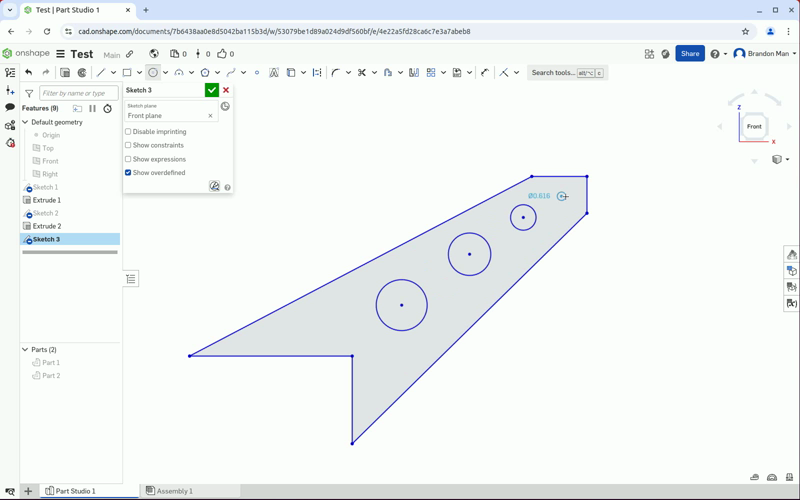
scroll(6)
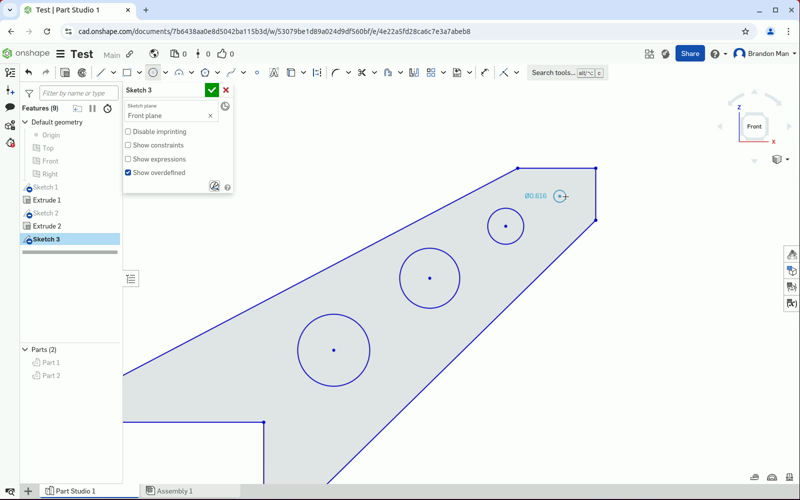
scroll(6)
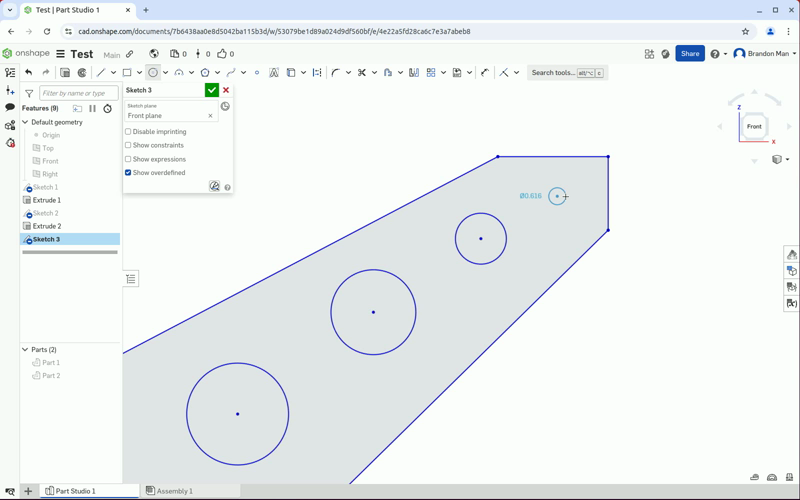
scroll(6)
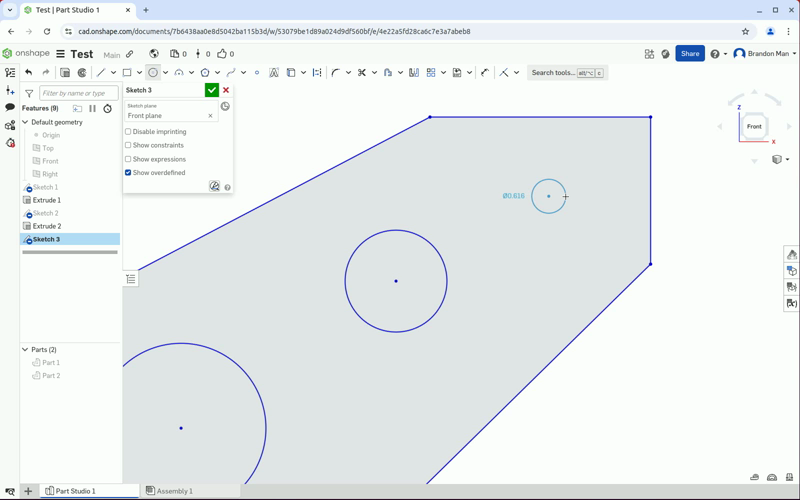
click(565, 196)
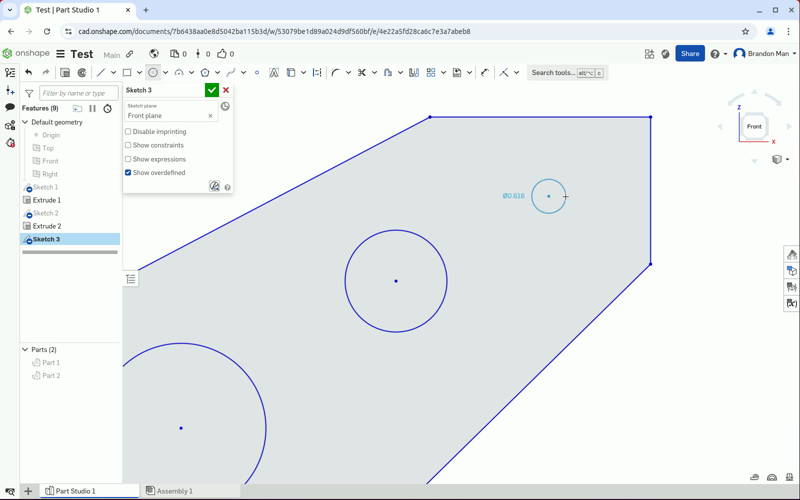
scroll(-6)
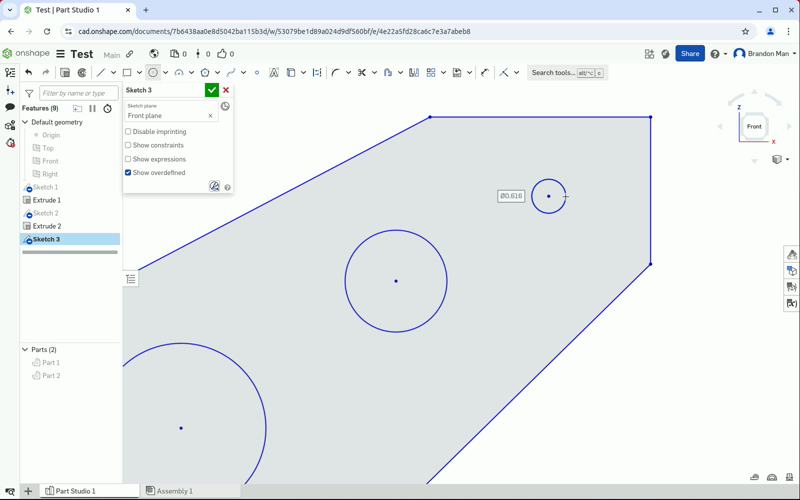
scroll(-6)
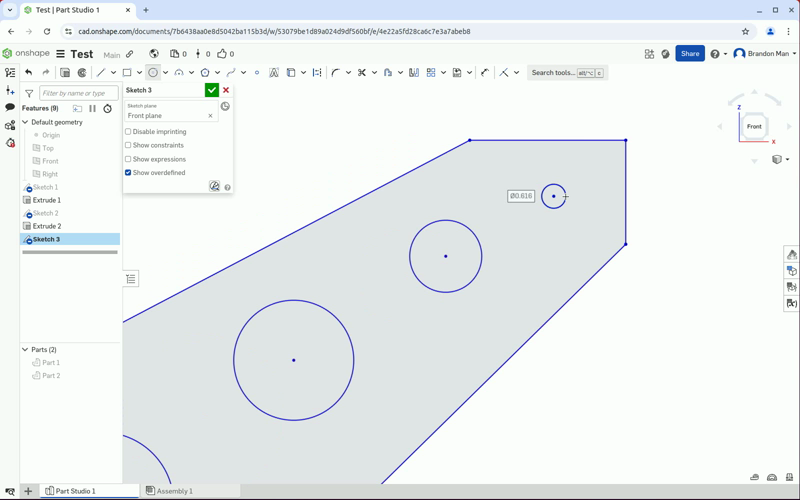
scroll(-6)
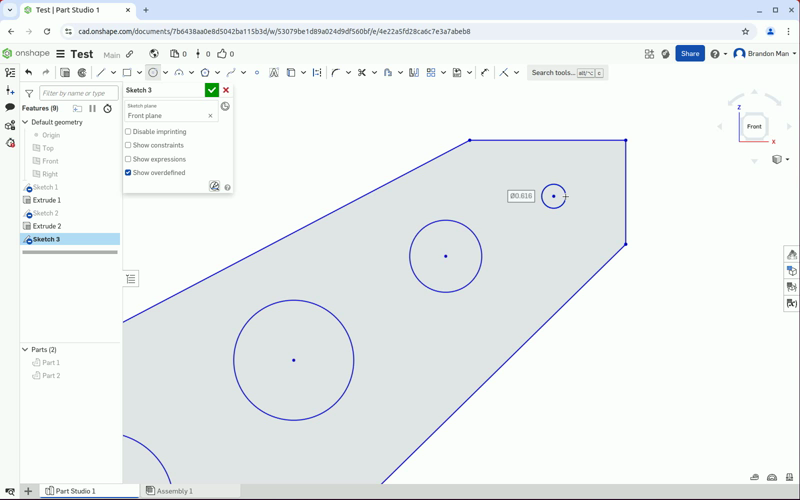
scroll(-6)
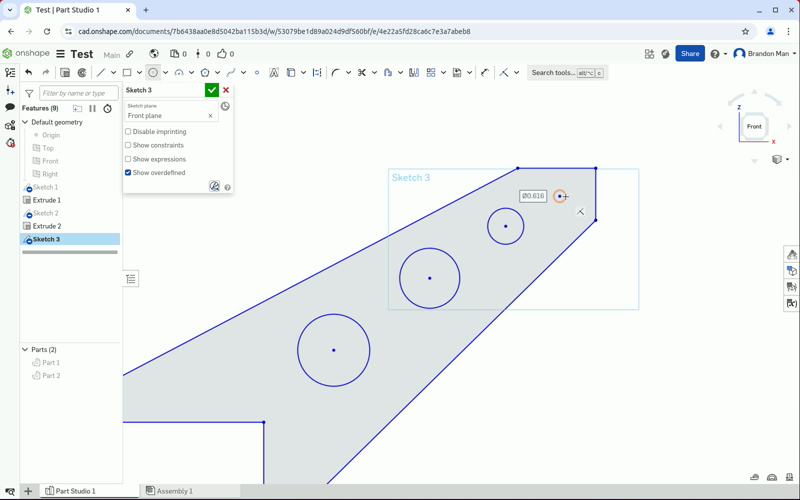
scroll(-6)
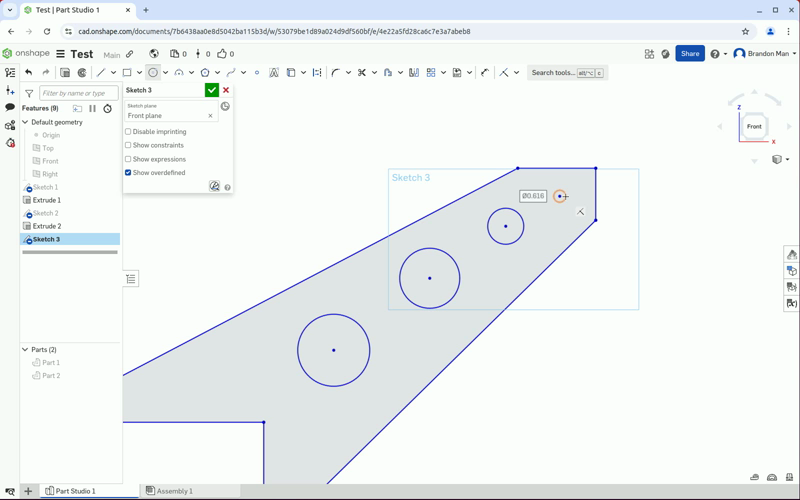
scroll(-6)
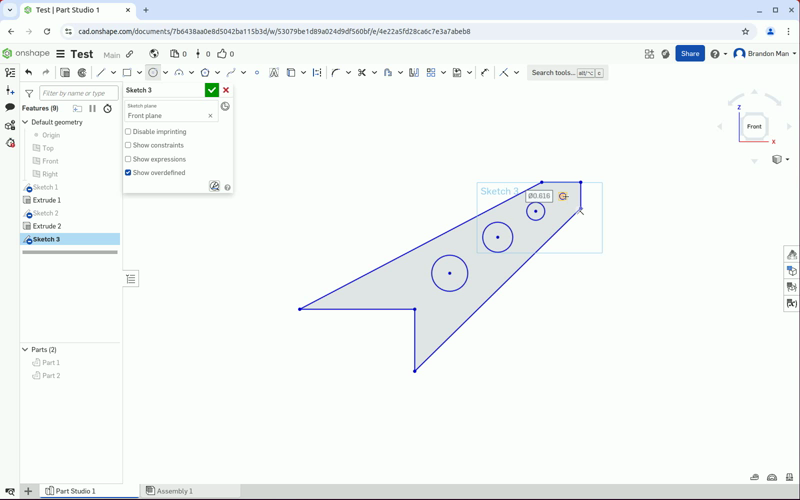
scroll(-6)
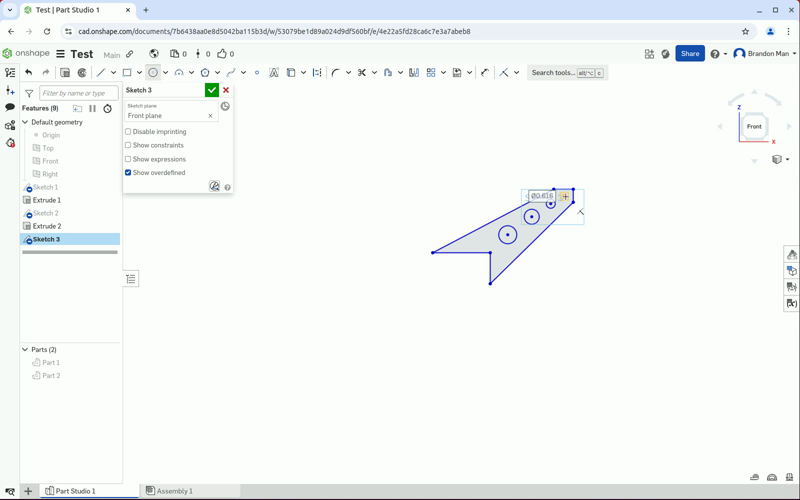
key(esc)
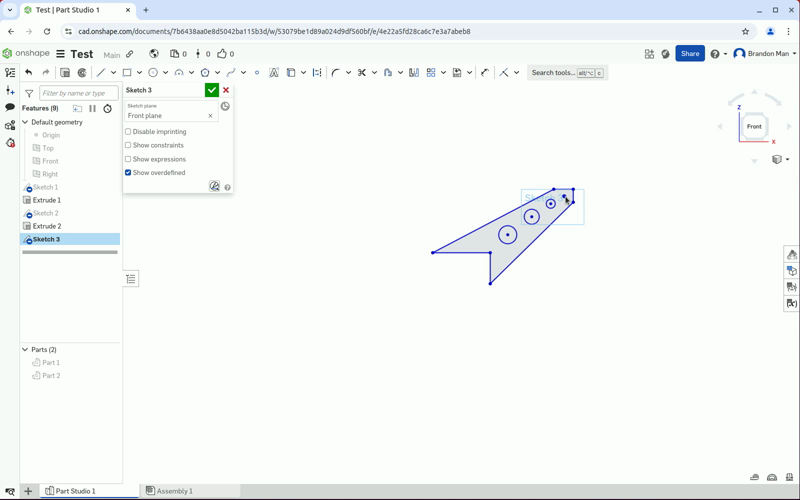
mouse_move(568, 196)
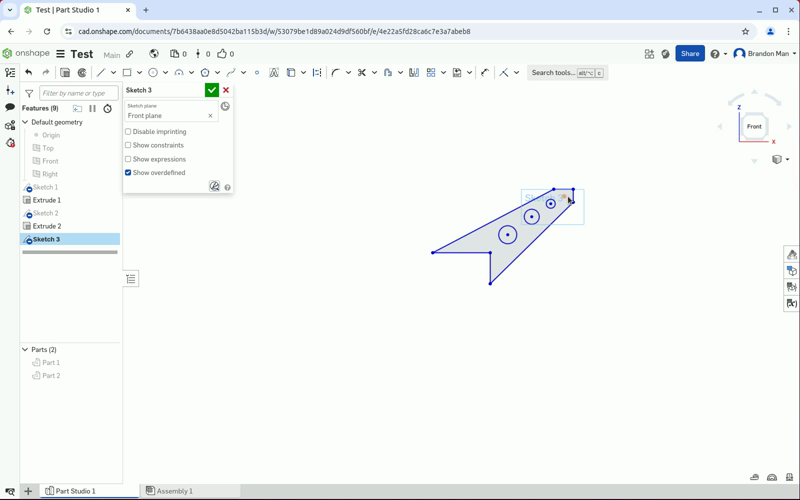
click(568, 196)
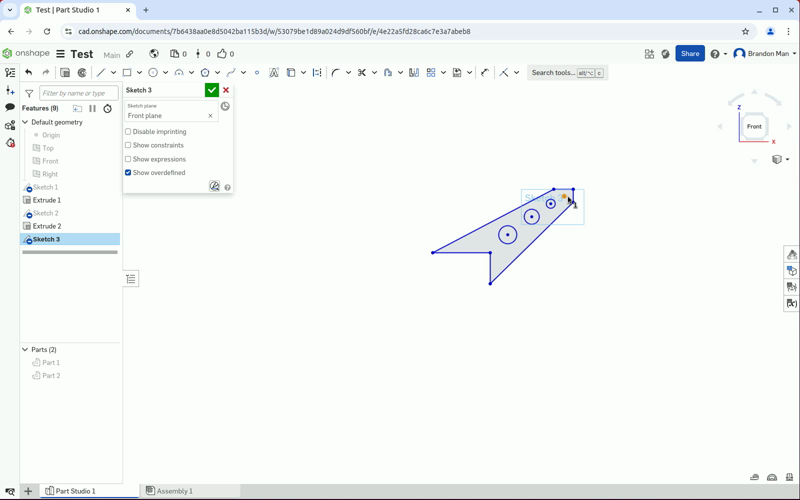
mouse_move(73, 352)
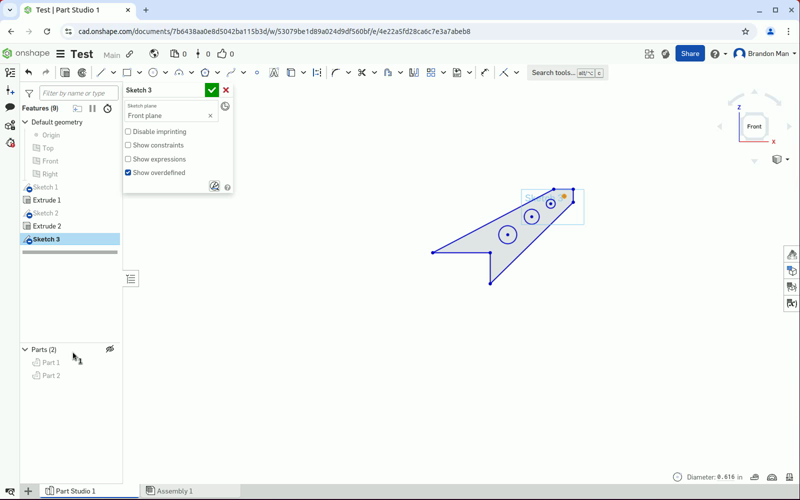
key(shift+y)
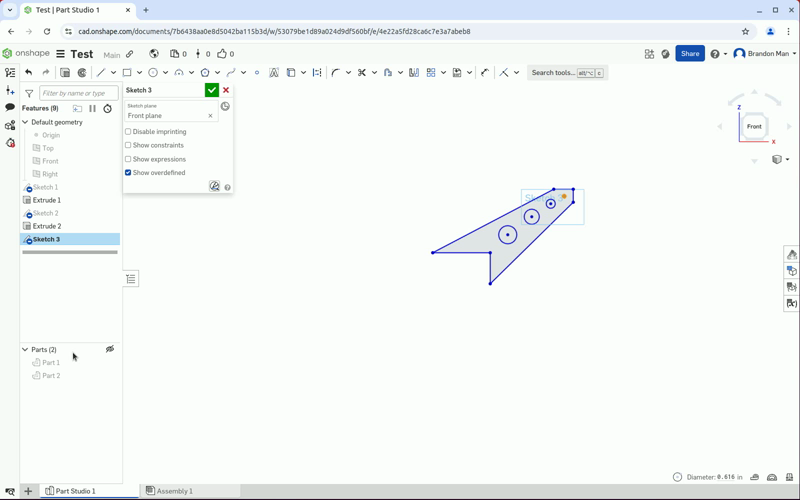
key(shift+e)
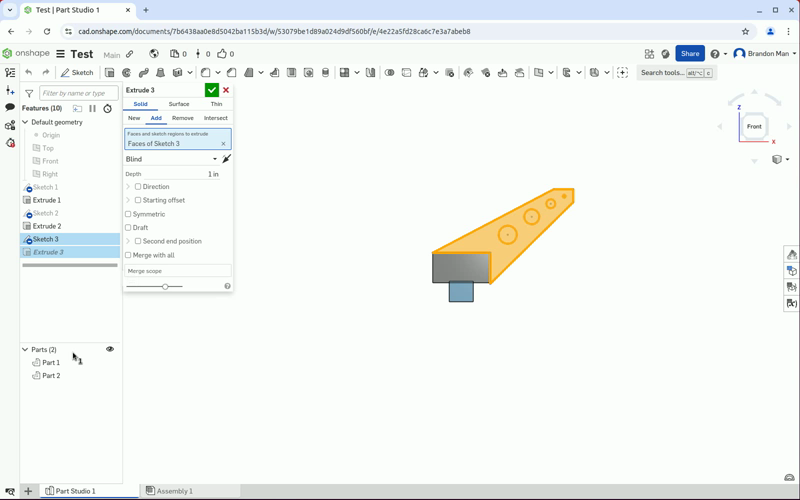
mouse_move(143, 106)
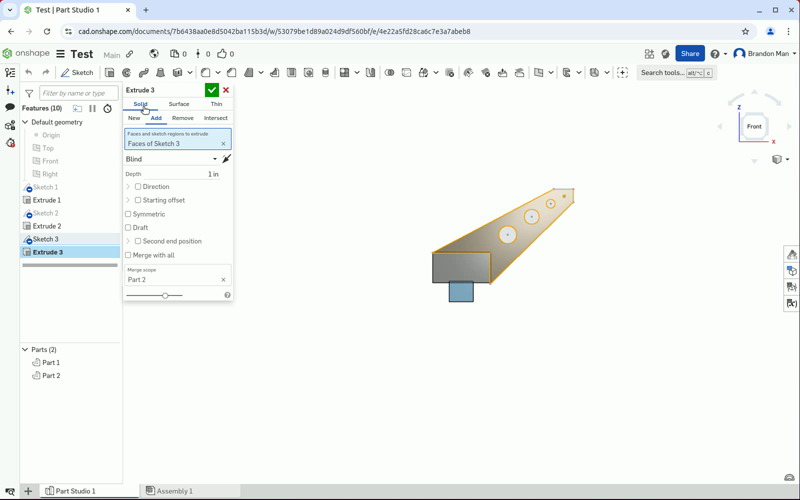
click(143, 106)
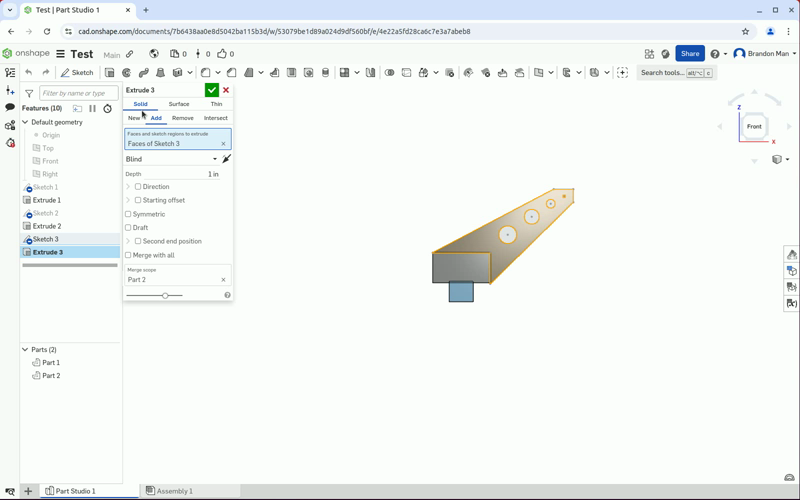
mouse_move(137, 120)
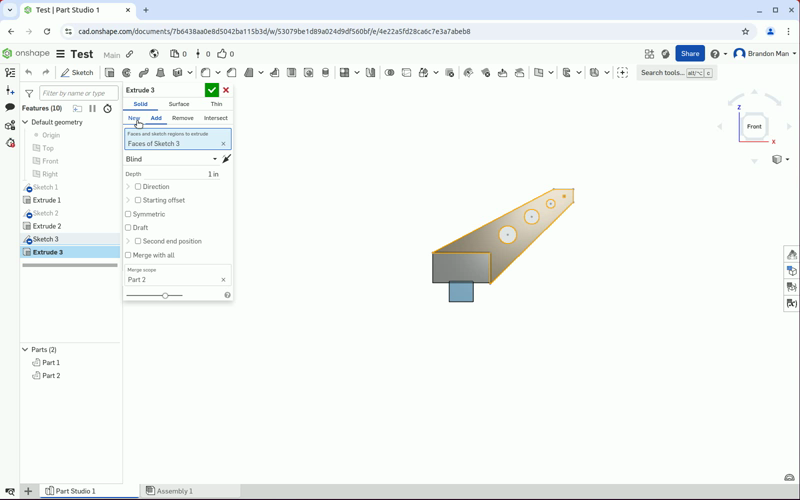
click(137, 120)
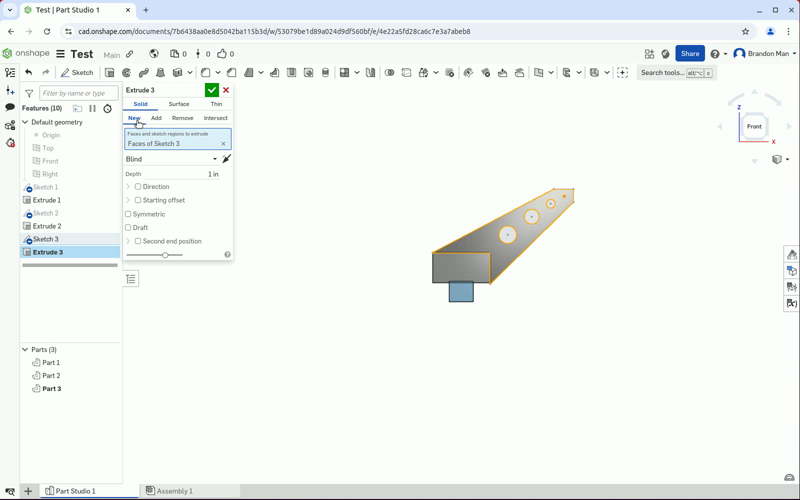
key(tab, 4)
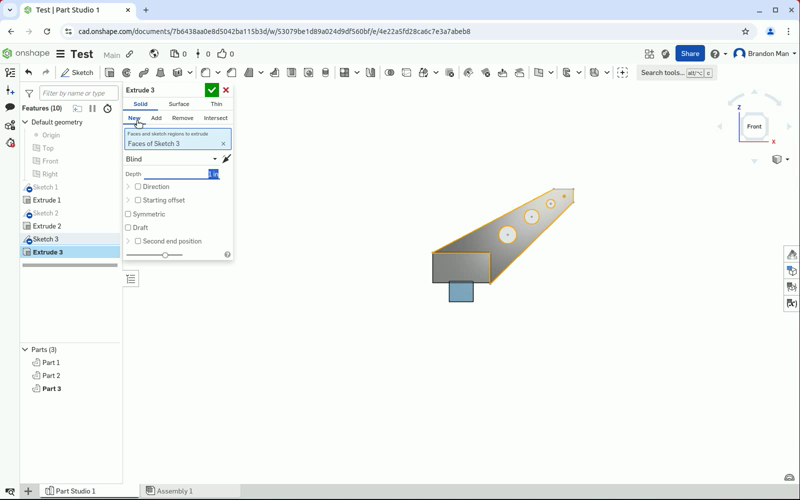
text(4.814)
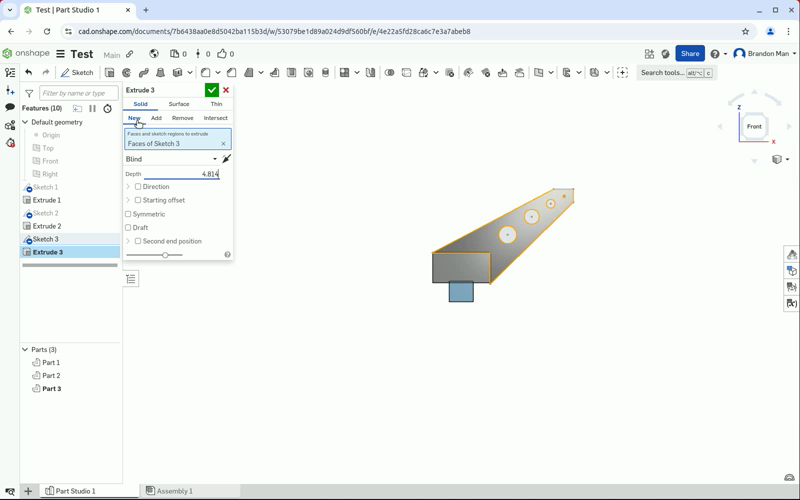
key(tab, 3)
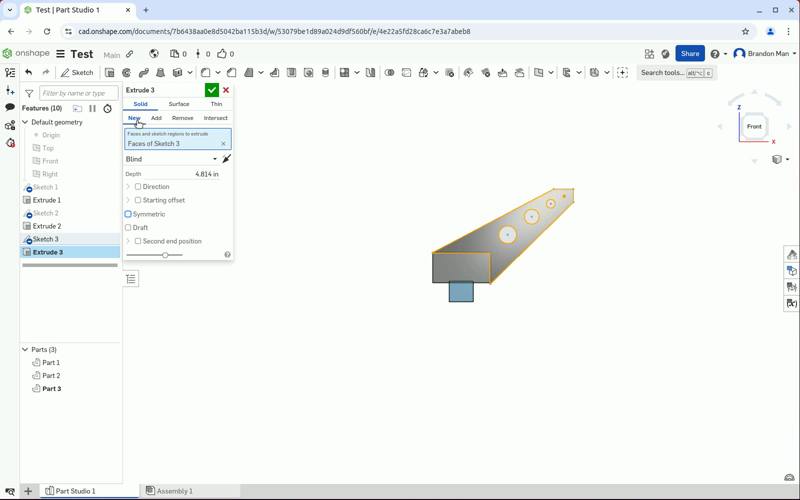
key(space)
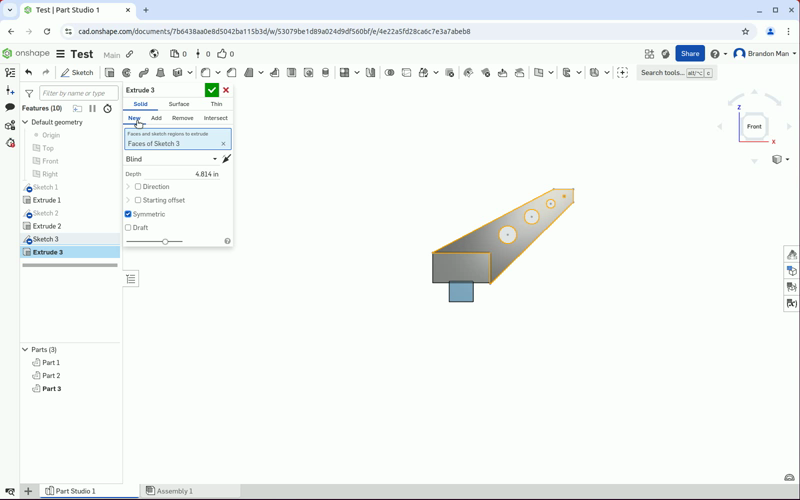
key(enter)
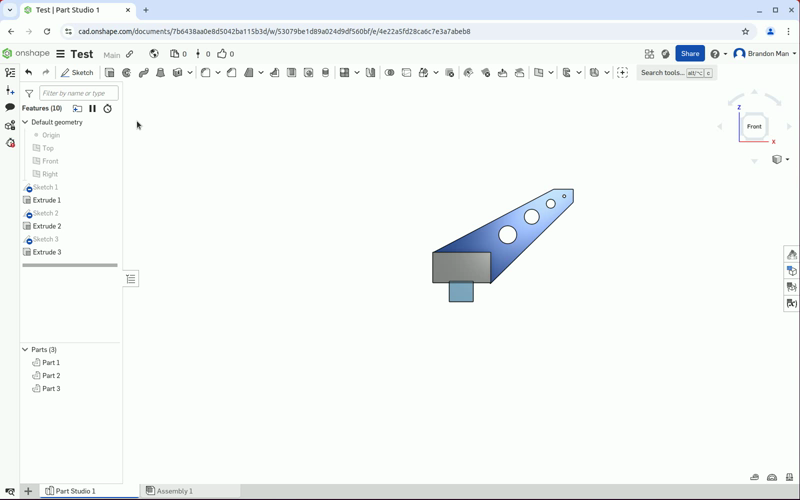
key(shift+h)
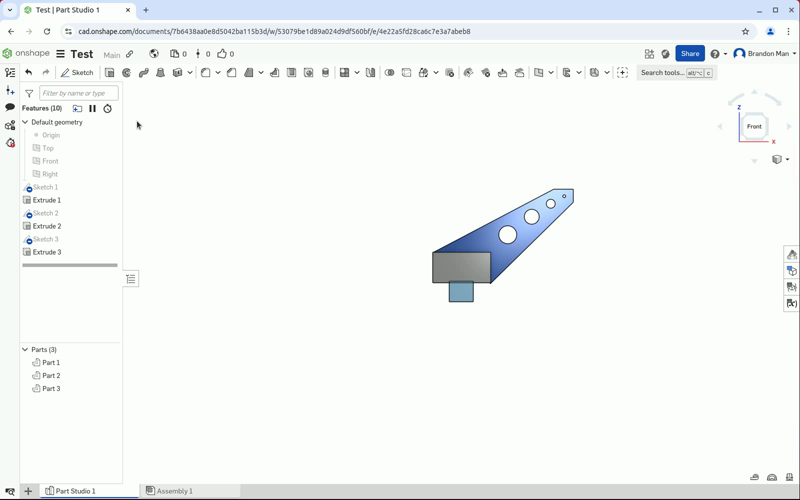
key(shift+h)
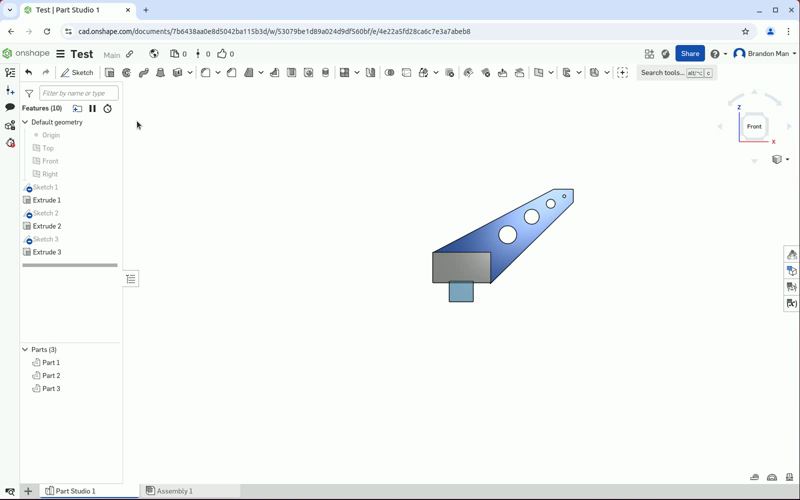
mouse_move(73, 189)
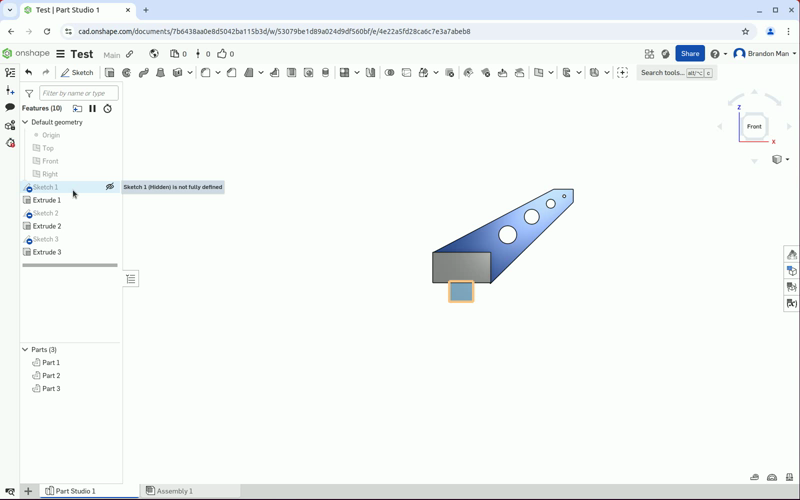
click(73, 189)
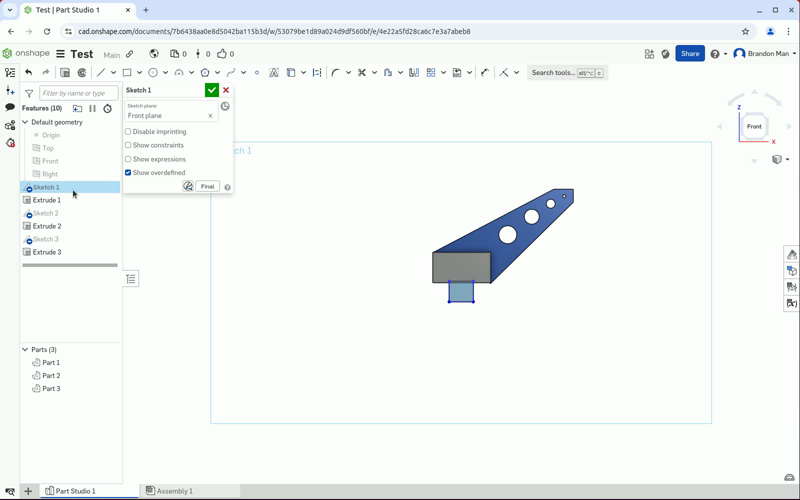
mouse_move(229, 92)
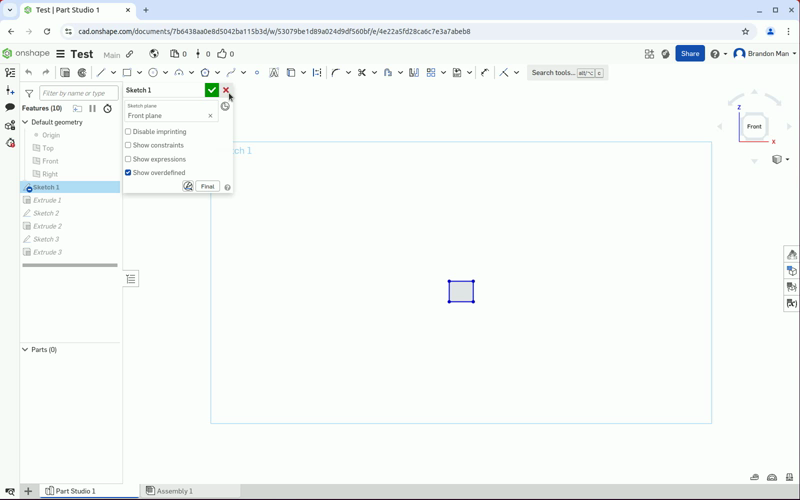
click(229, 92)
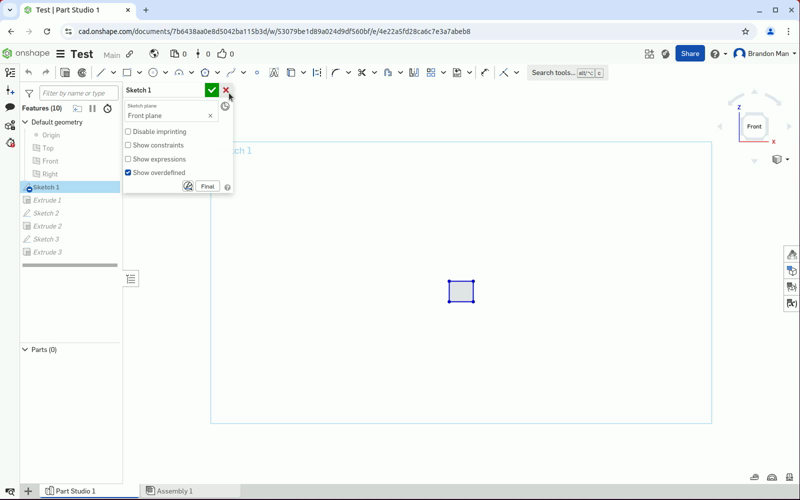
key(shift+s)
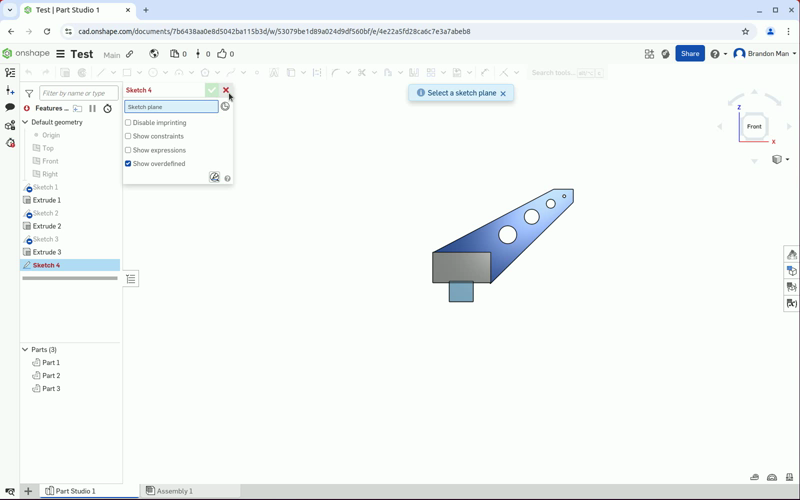
mouse_move(73, 163)
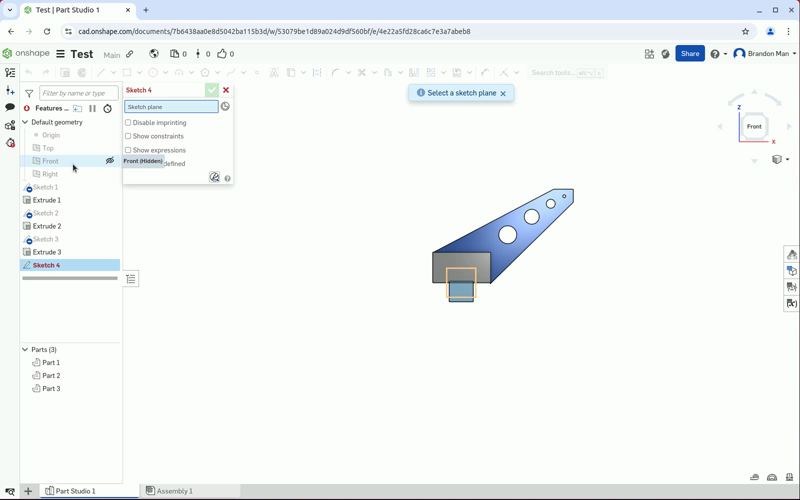
click(73, 163)
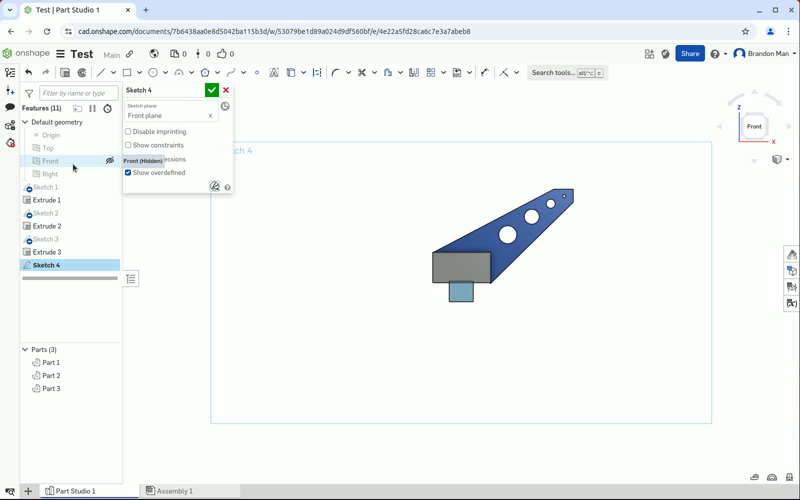
mouse_move(73, 352)
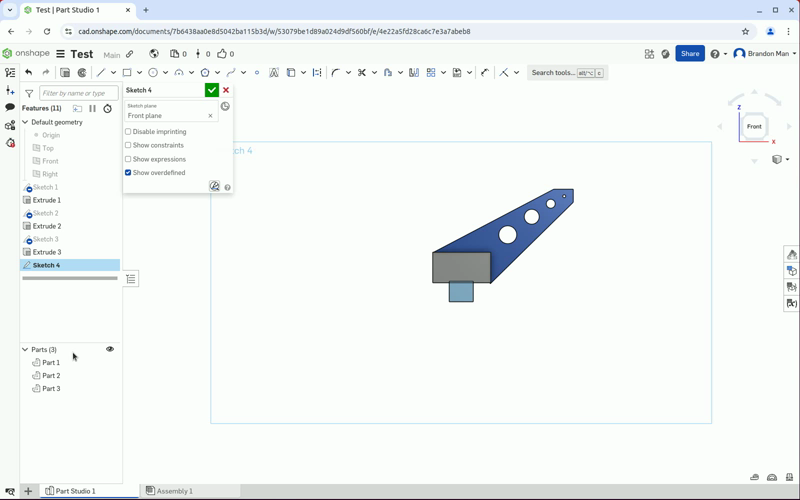
key(y)
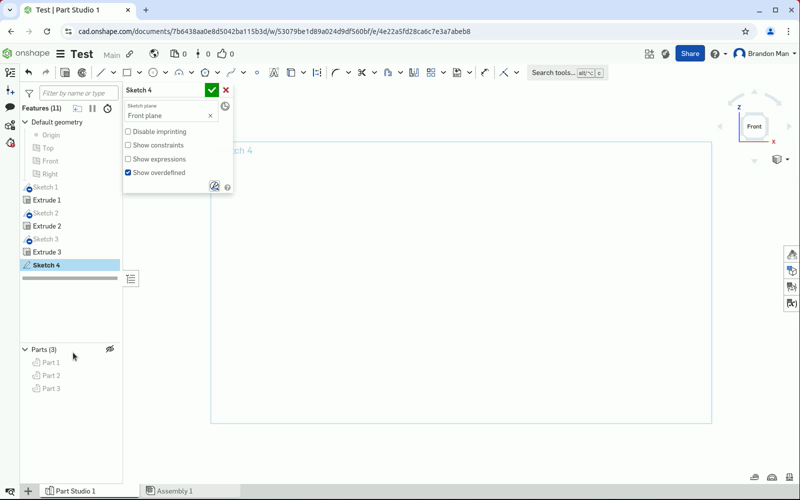
key(c)
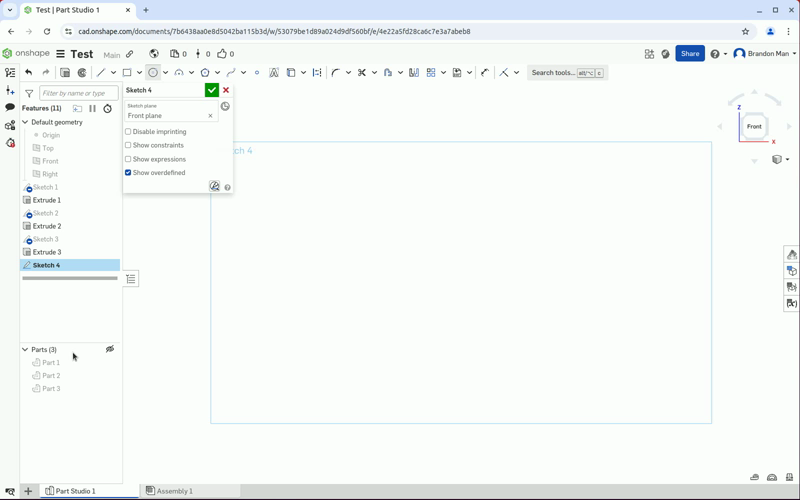
key_down(shift)
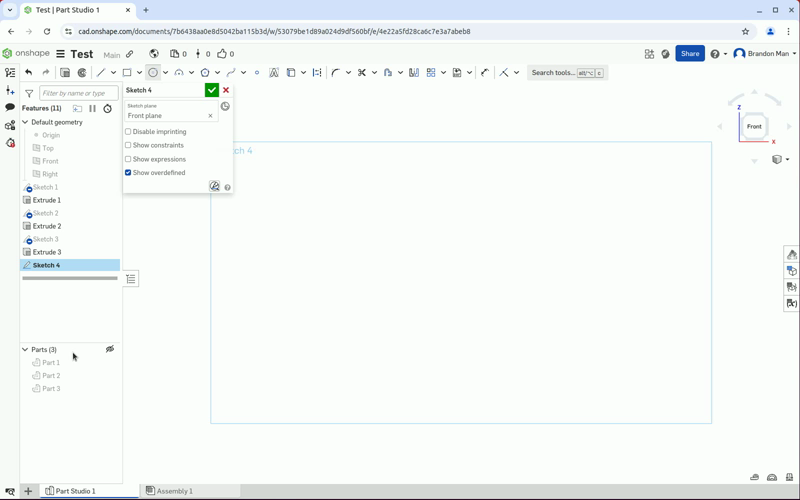
mouse_move(564, 196)
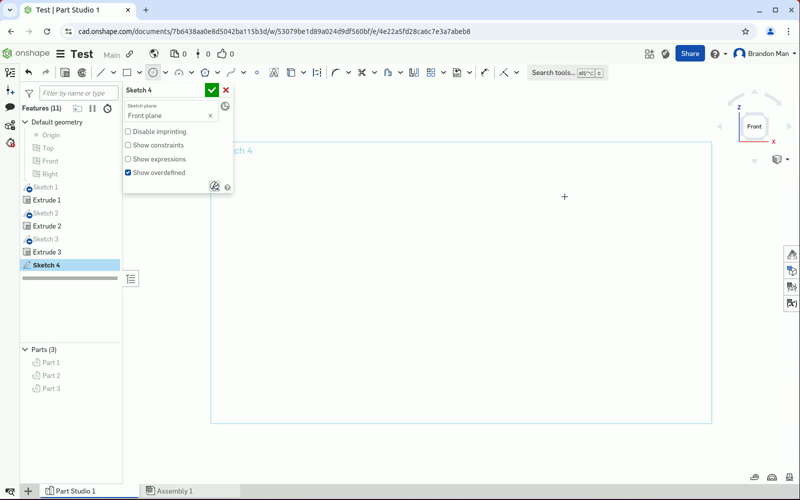
click(564, 196)
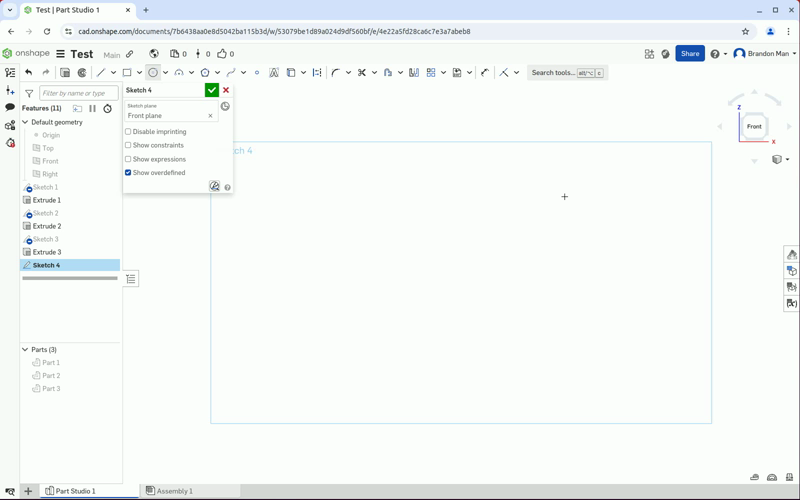
key_up(shift)
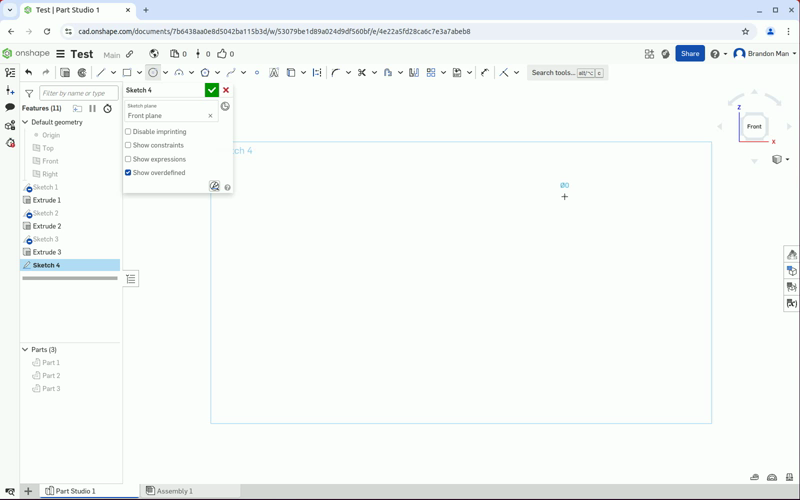
mouse_move(589, 196)
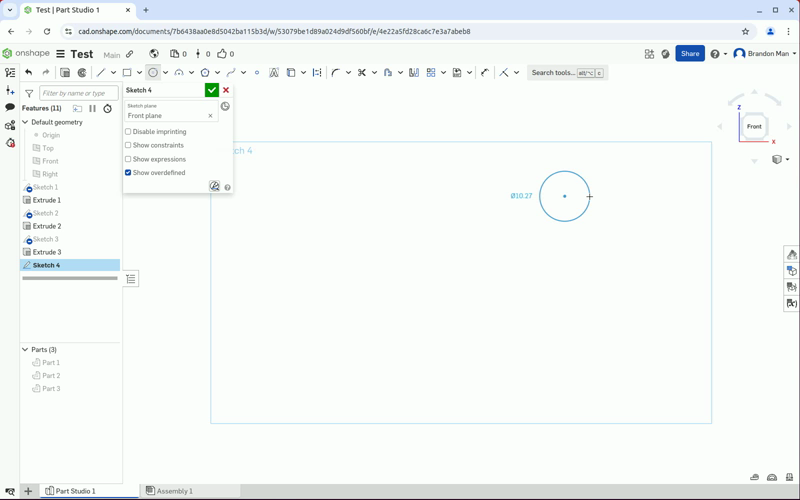
click(589, 196)
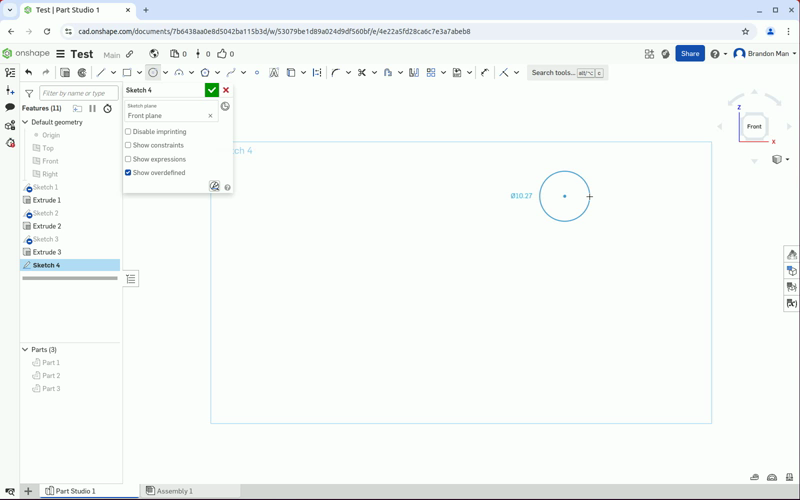
key(esc)
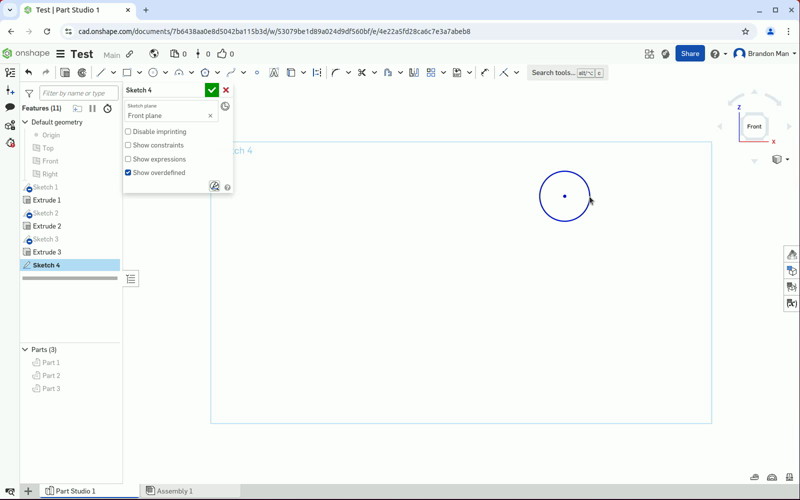
mouse_move(523, 175)
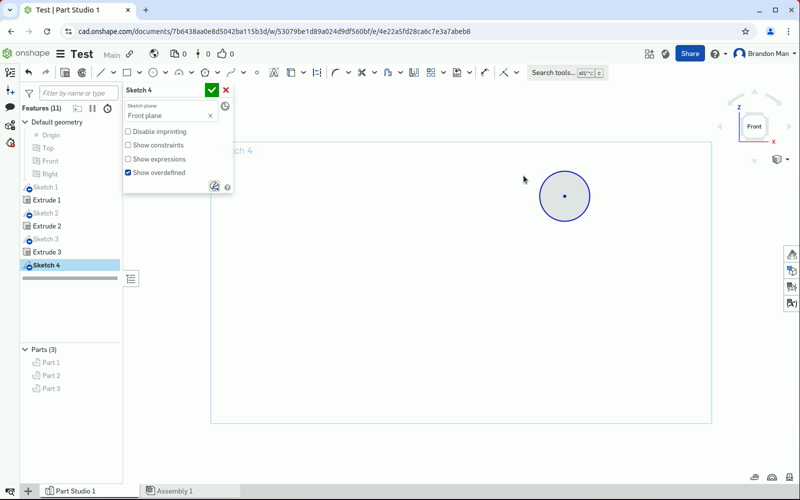
click(523, 175)
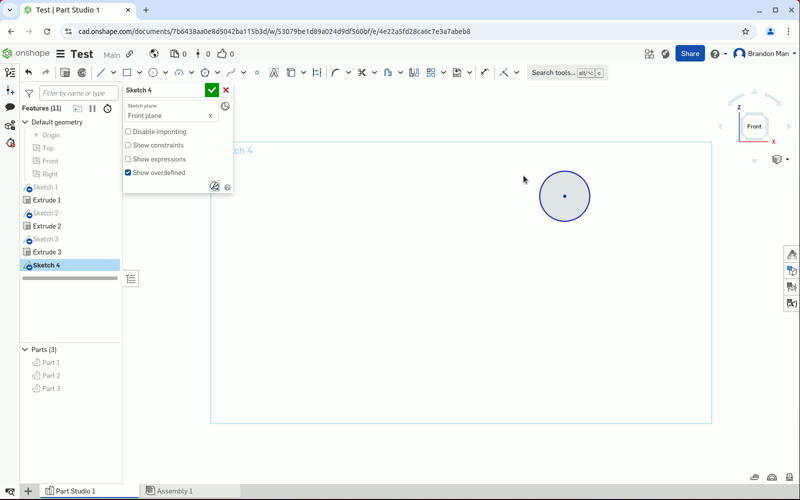
mouse_move(73, 352)
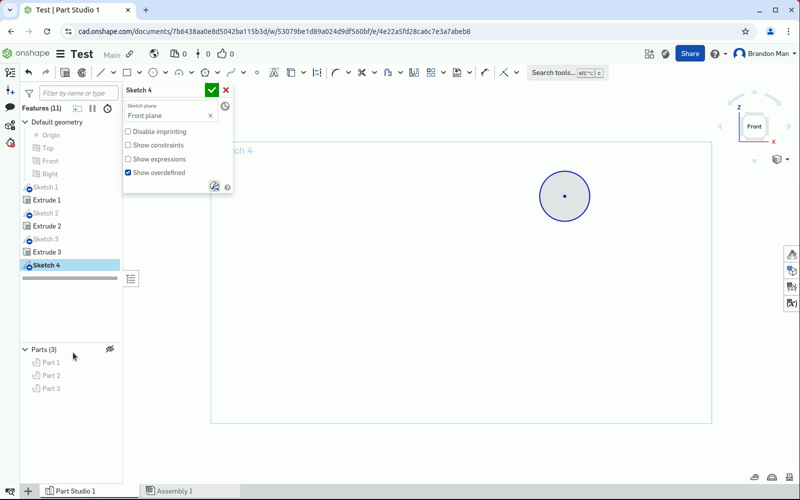
key(shift+y)
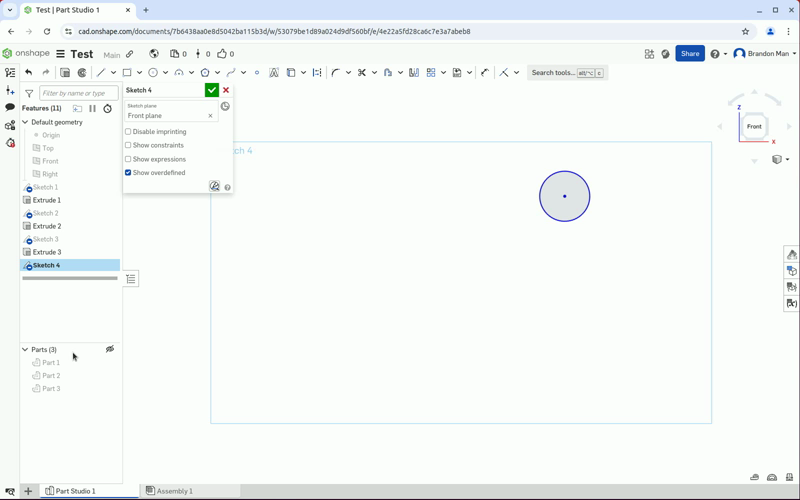
key(shift+e)
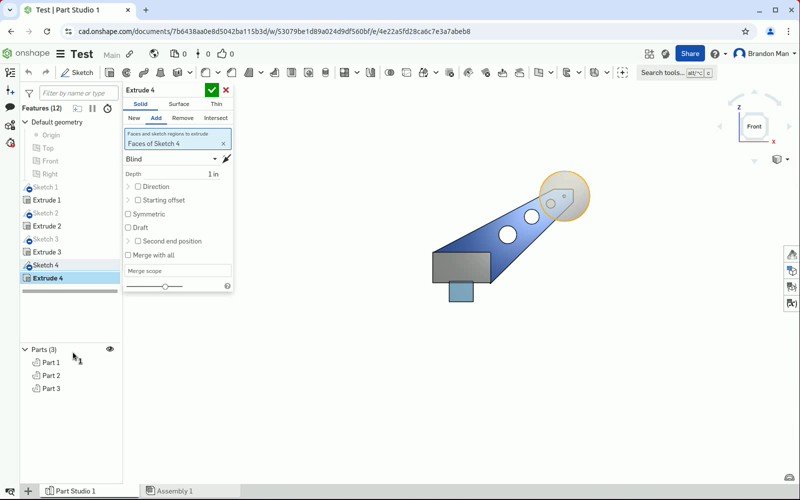
mouse_move(143, 106)
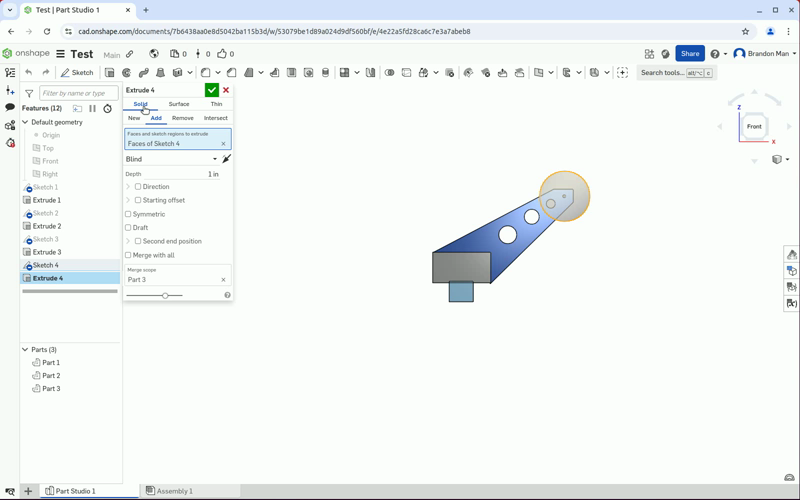
click(143, 106)
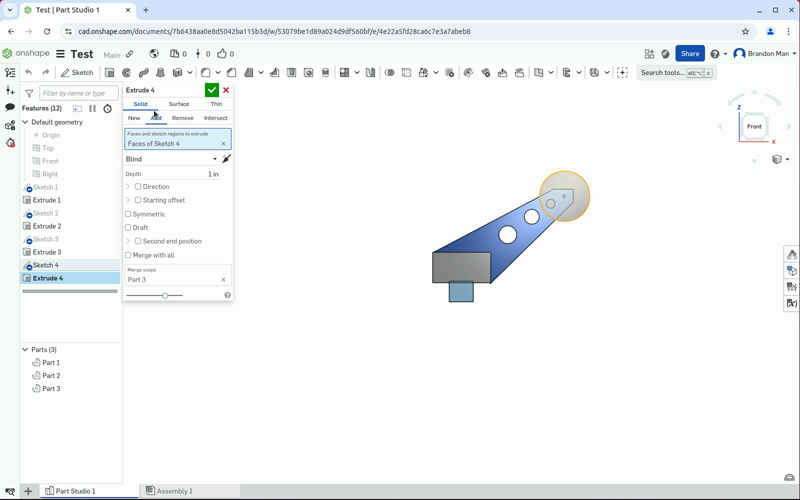
mouse_move(186, 120)
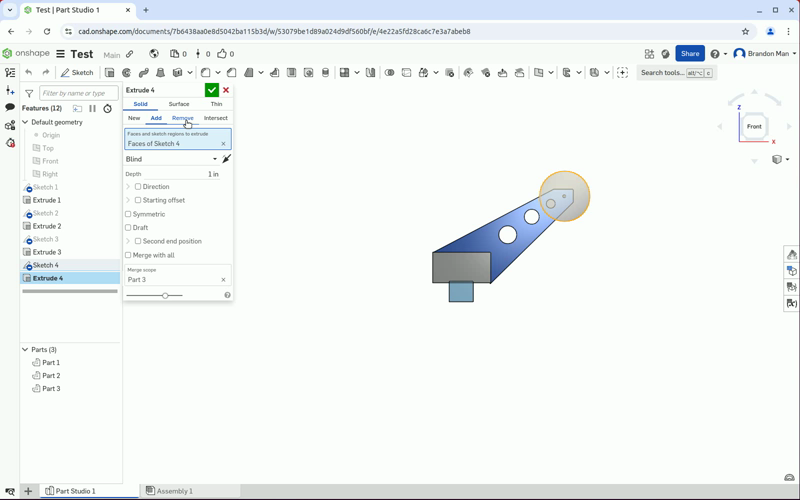
click(186, 120)
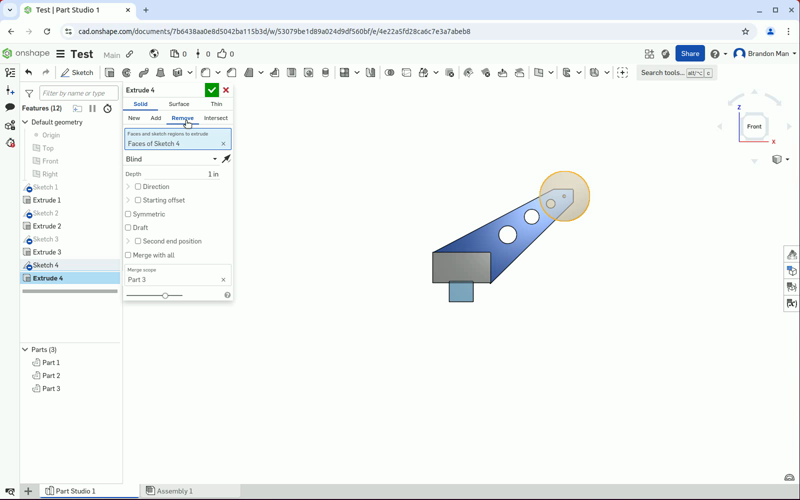
key(tab, 4)
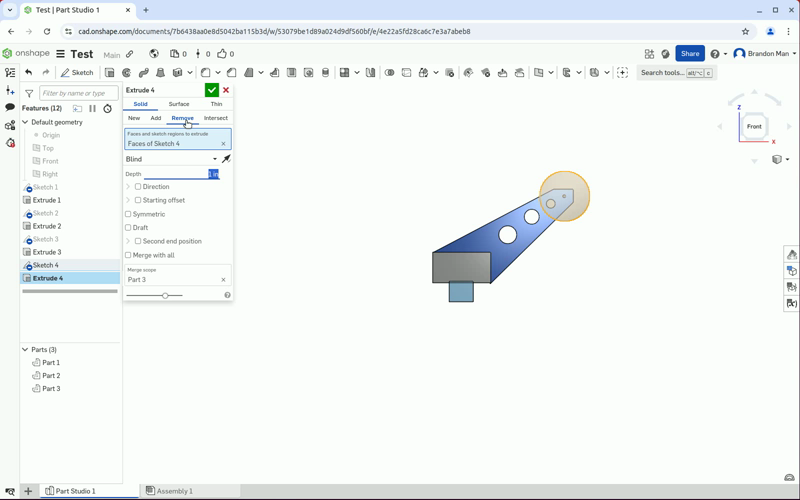
text(2.888)
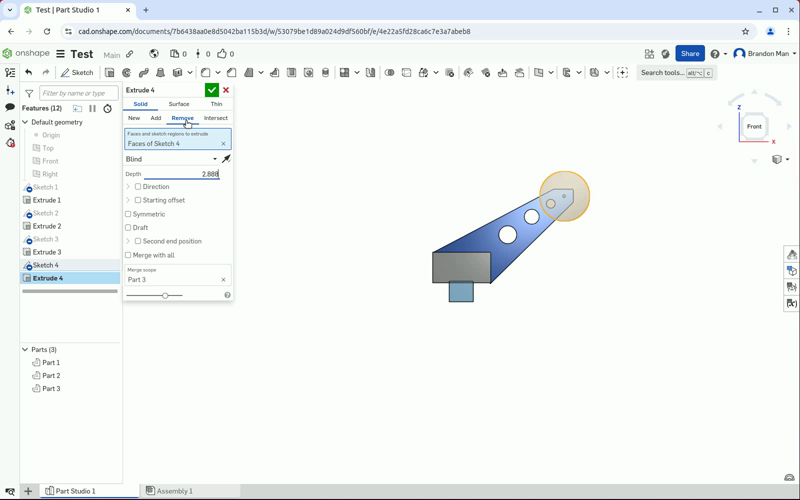
key(tab, 3)
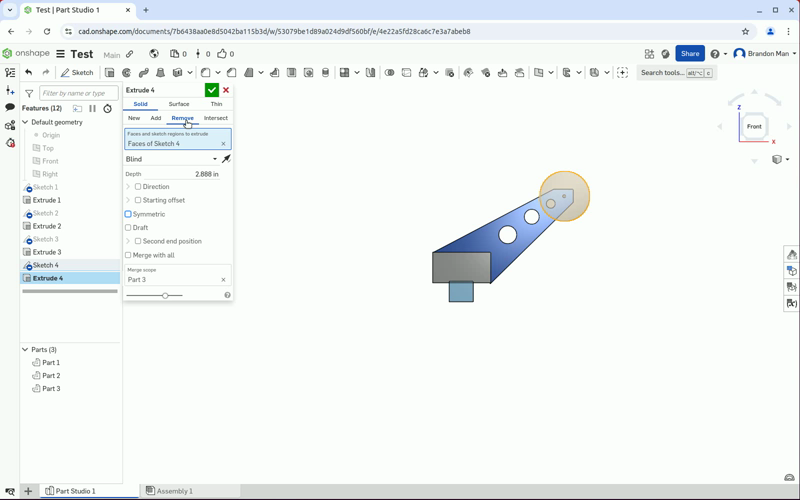
key(space)
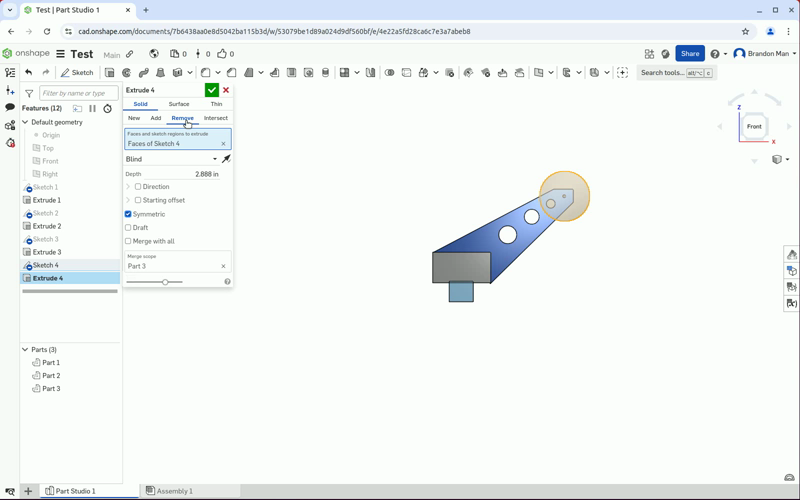
key(tab, 2)
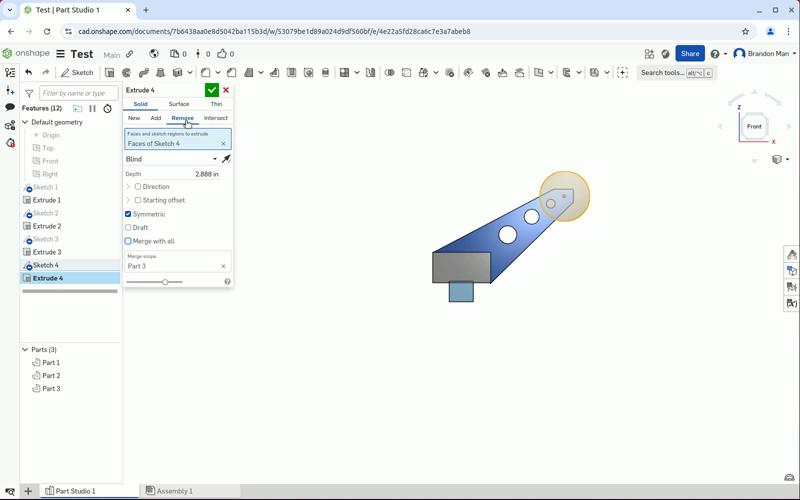
key(space)
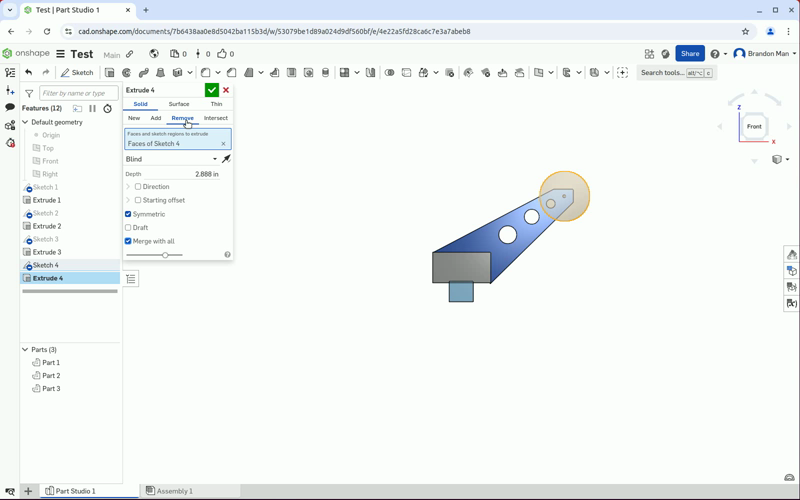
key(enter)
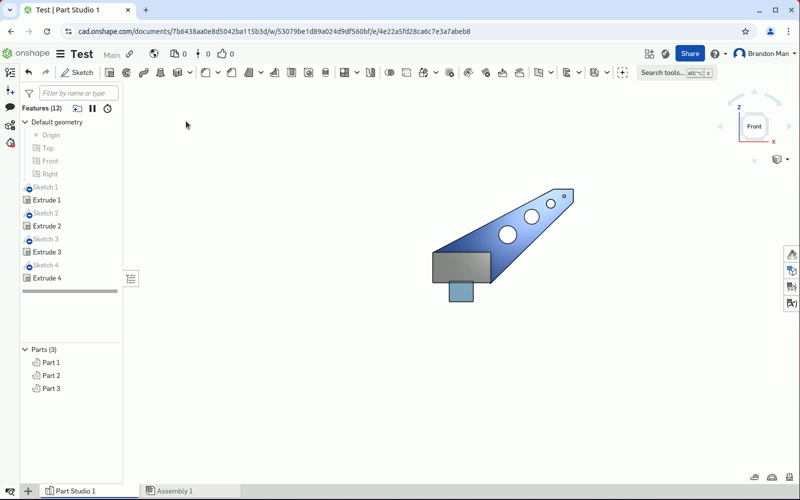
key(shift+h)
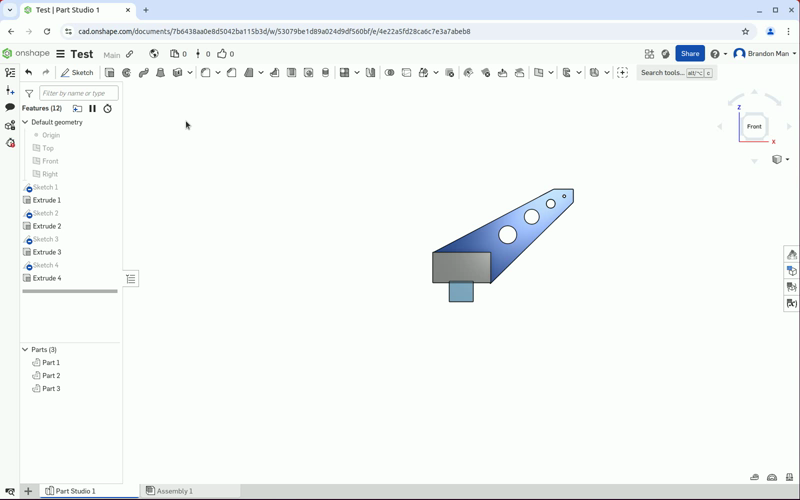
key(shift+h)
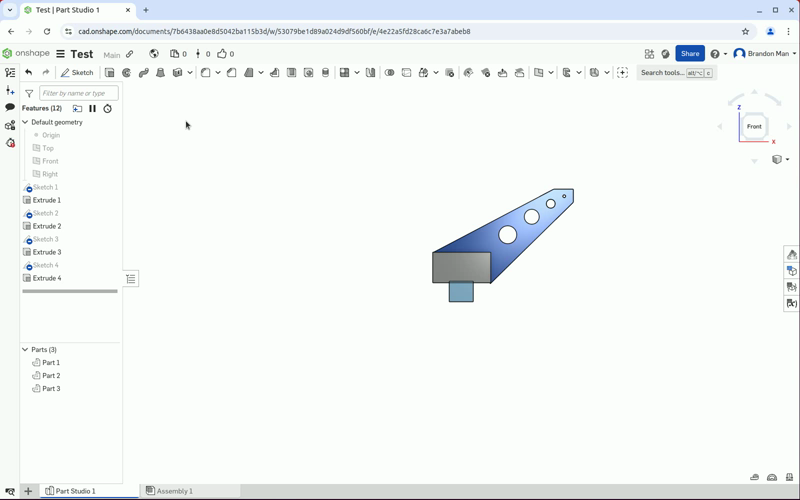
key(shift+7)
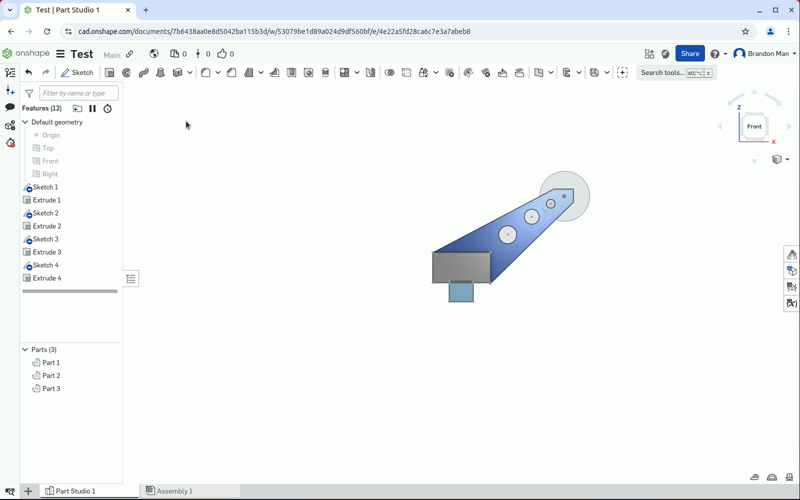
key(left, 2)
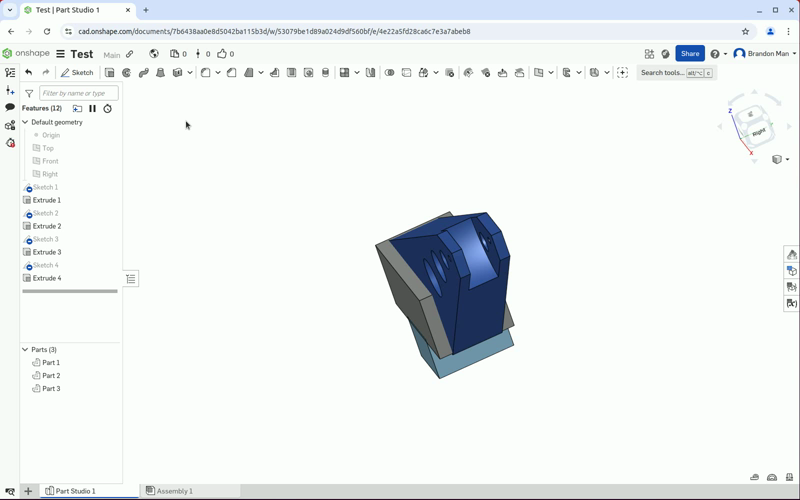
key(down, 2)
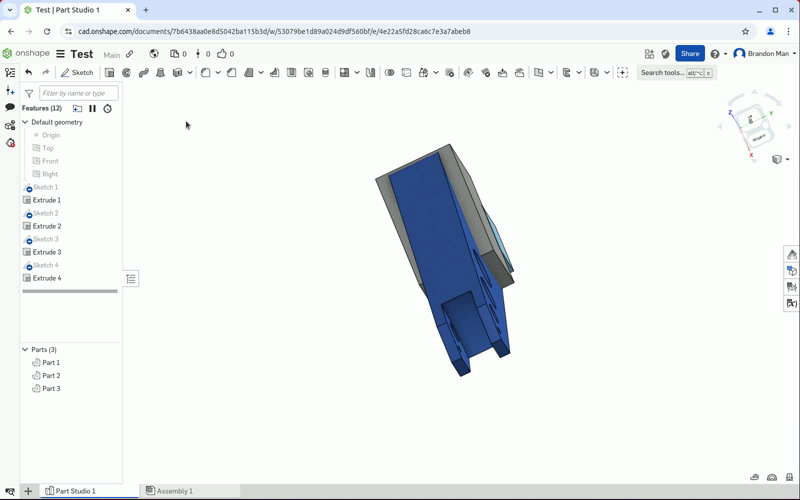
key(up, 2)
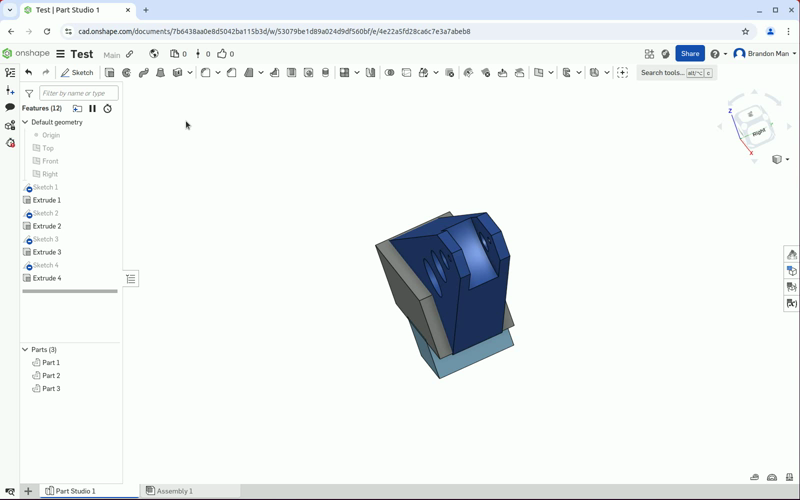
key(right, 2)
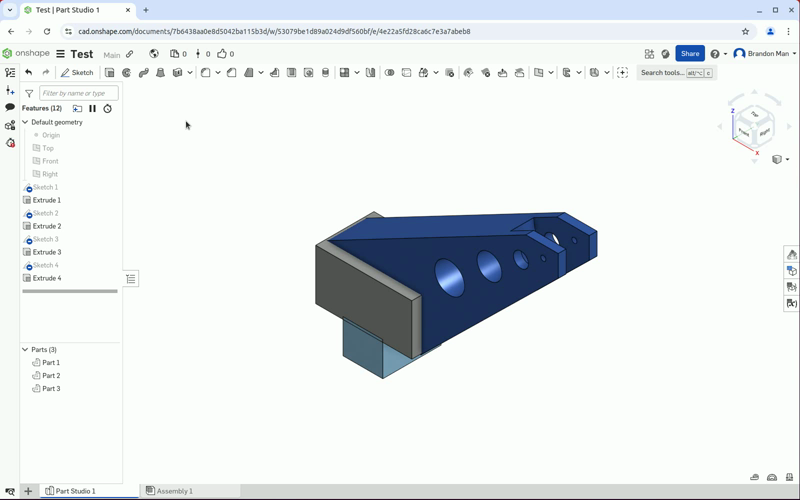
mouse_move(73, 189)
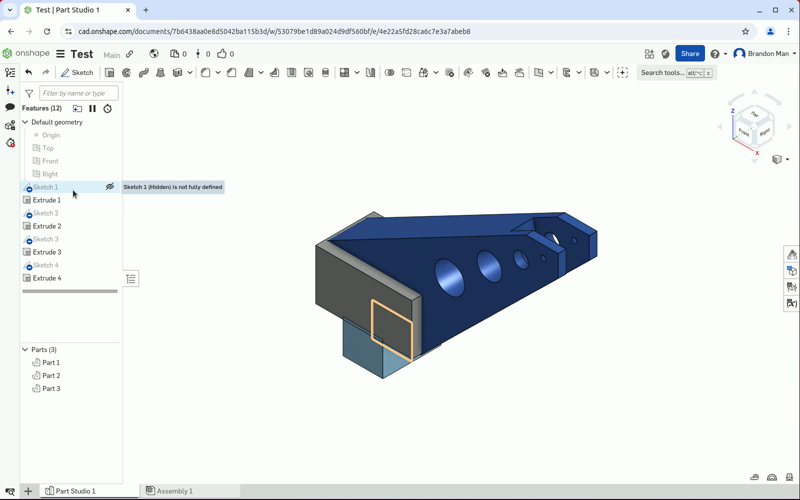
click(73, 189)